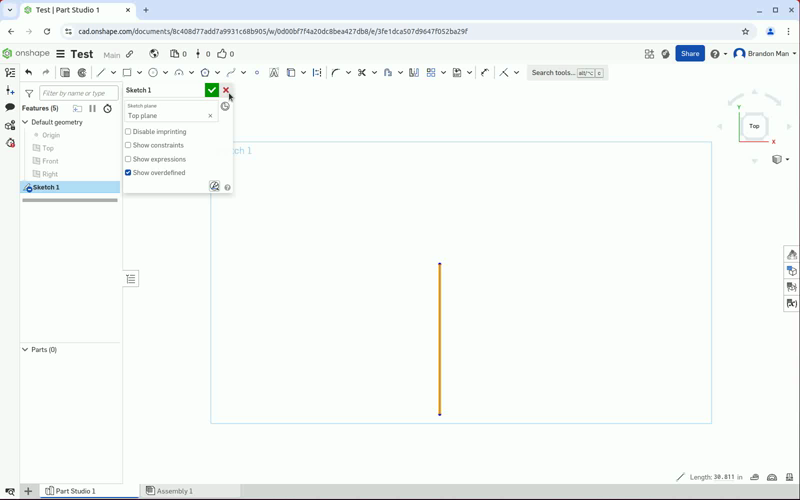
key(shift+h)
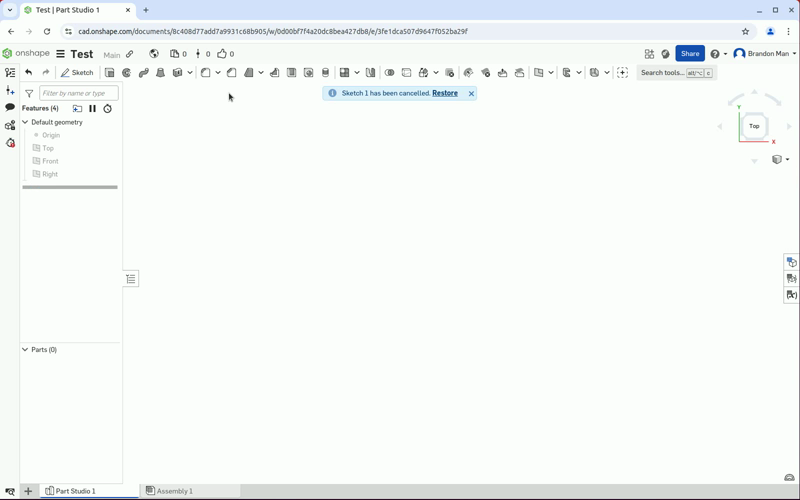
mouse_move(73, 352)
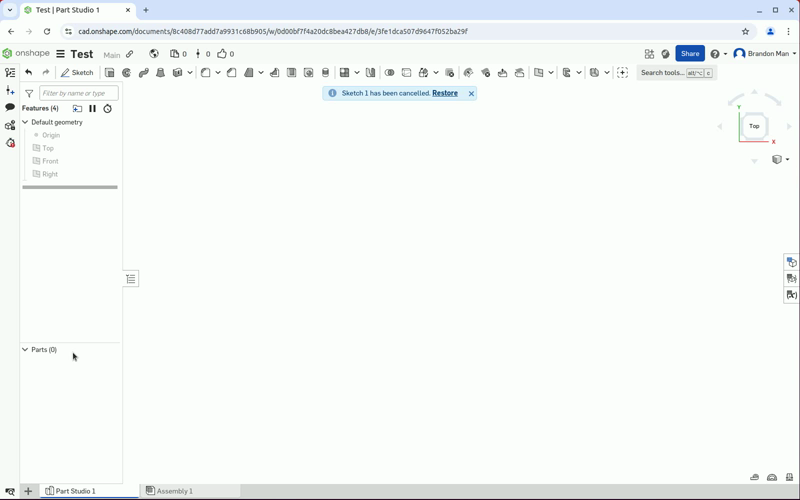
key(y)
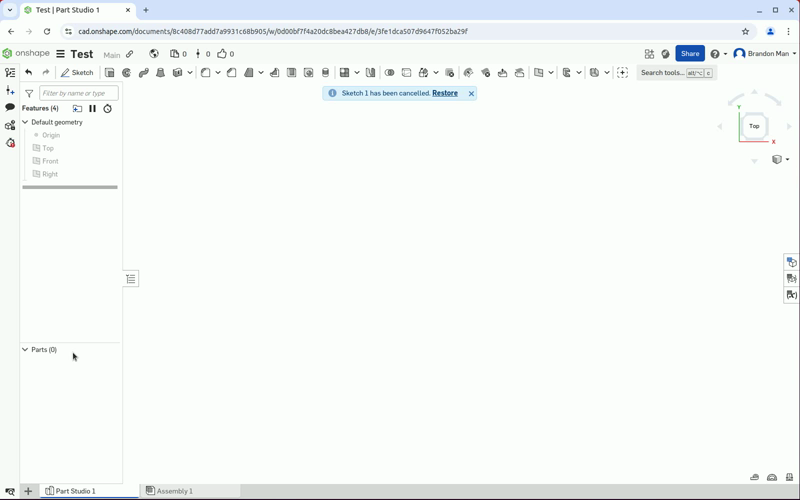
key(shift+p)
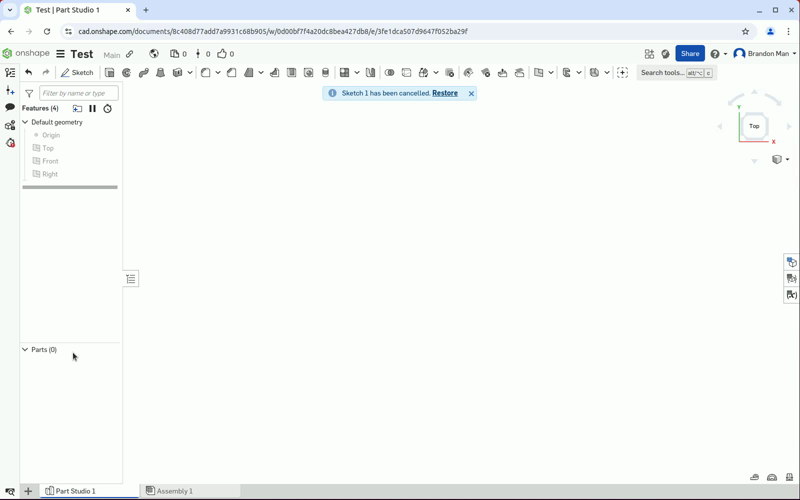
key(space)
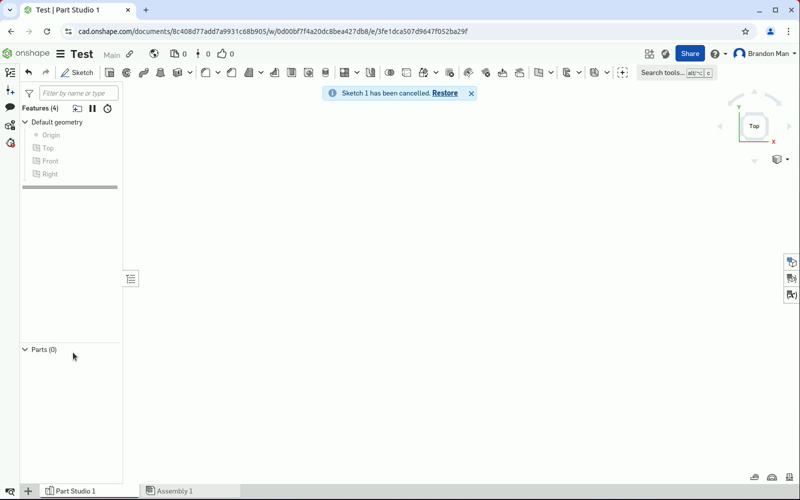
key_down(shift)
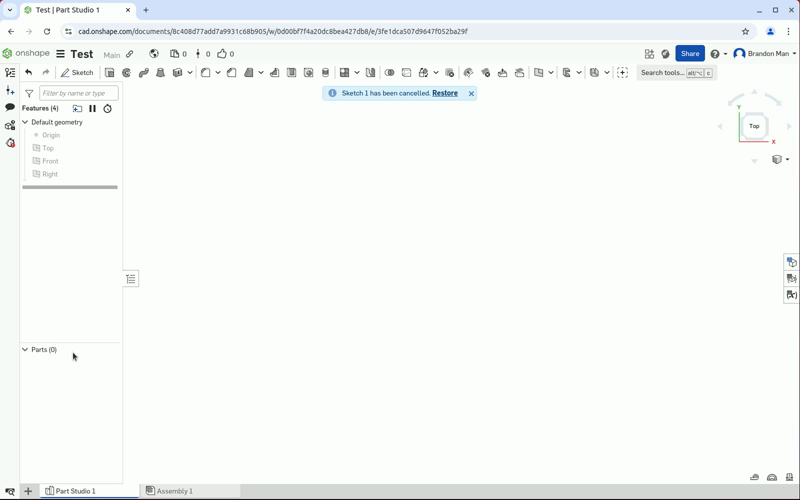
key(up)
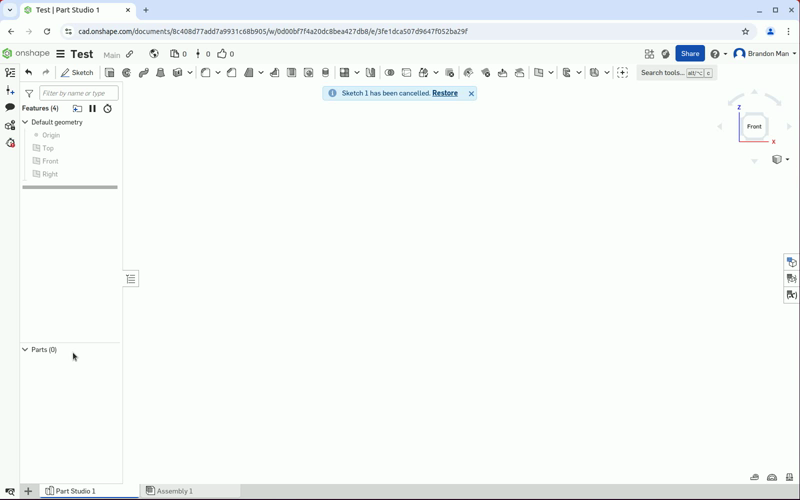
key_up(shift)
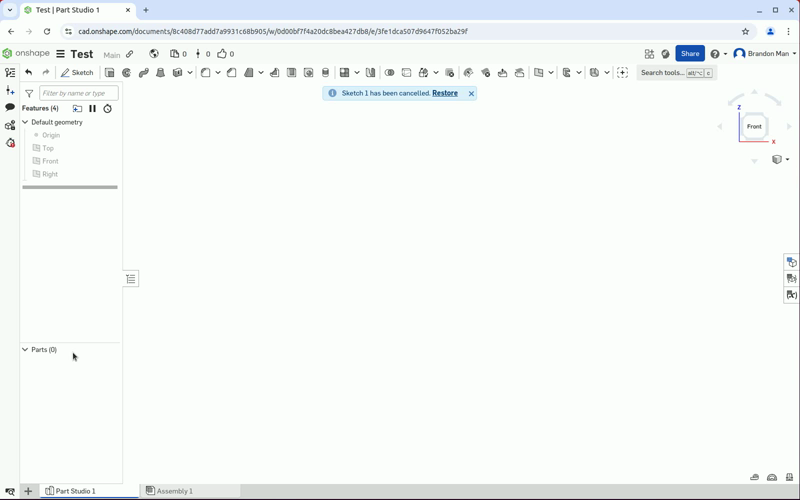
key(space)
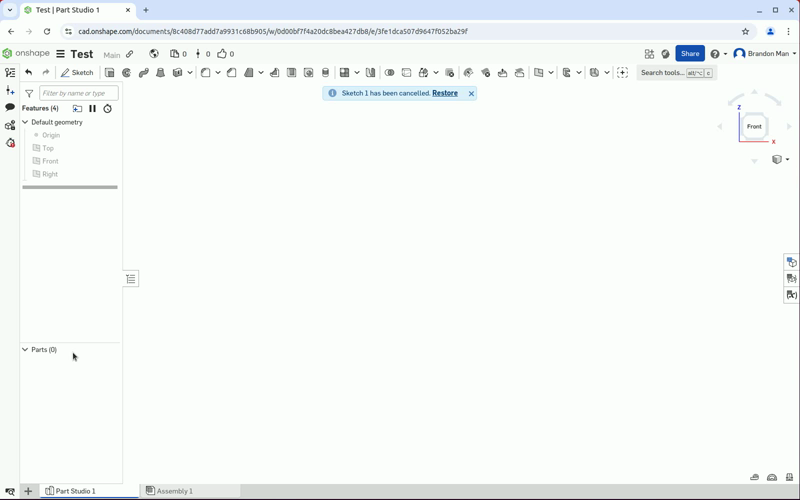
key_down(shift)
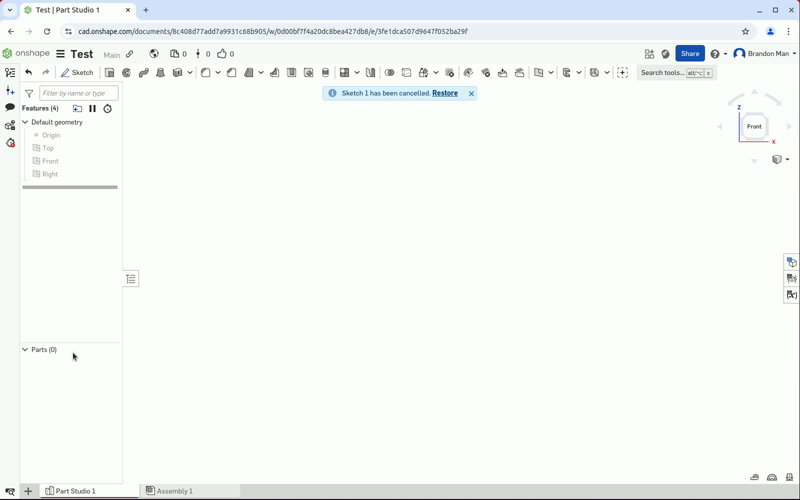
key(left)
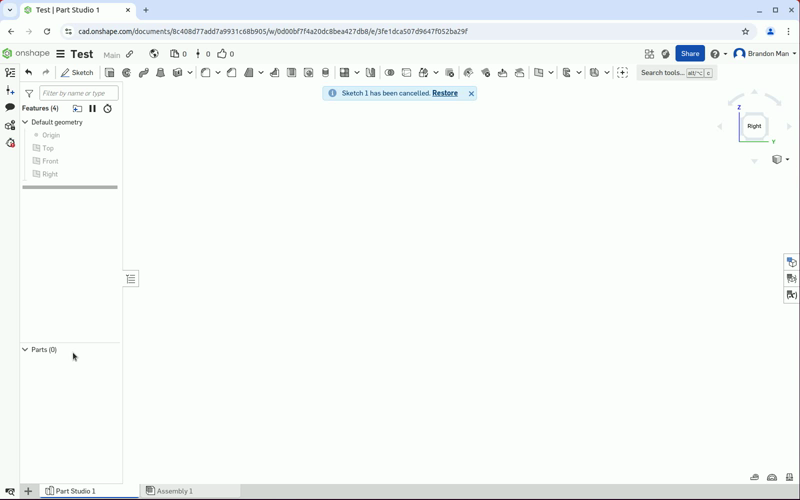
key_up(shift)
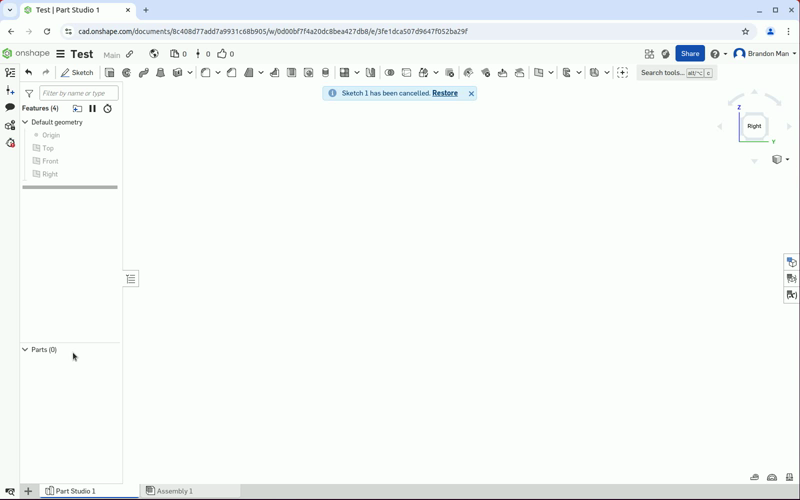
mouse_move(73, 352)
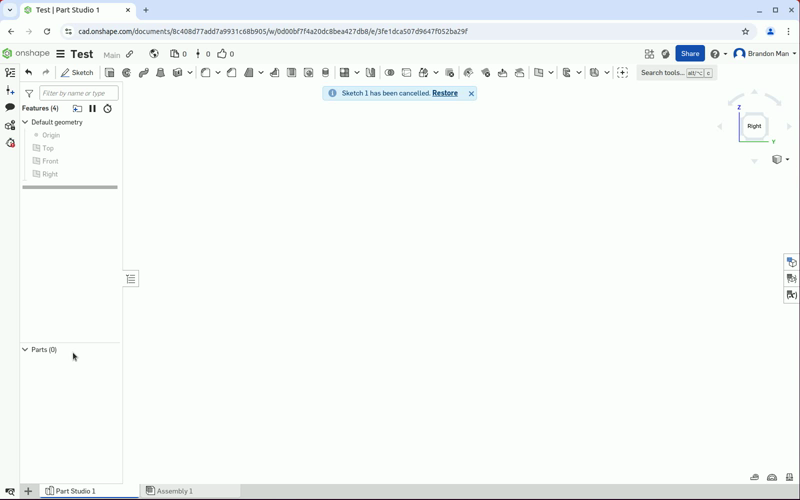
key(shift+y)
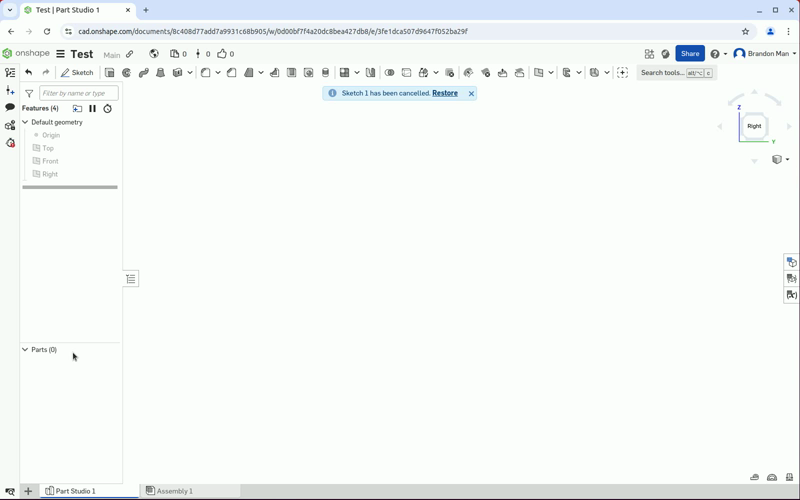
key(shift+s)
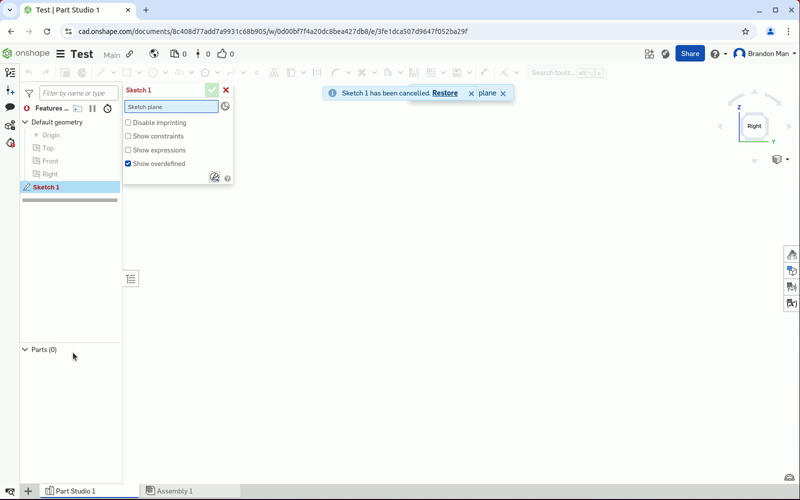
mouse_move(73, 176)
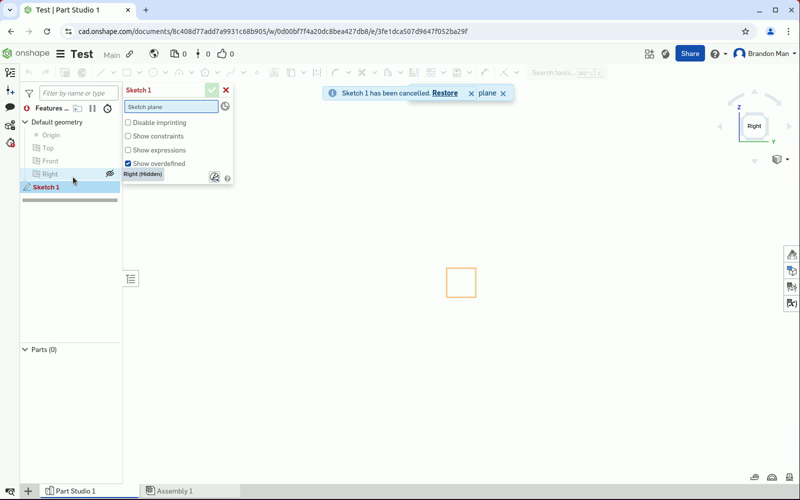
click(73, 176)
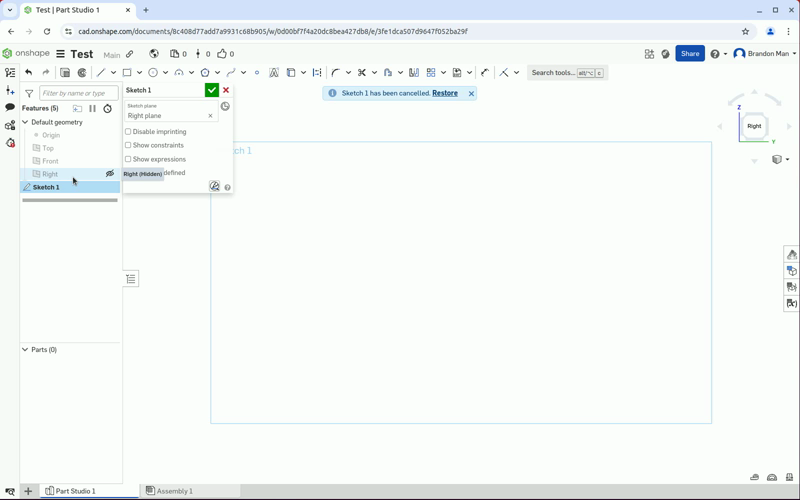
mouse_move(73, 352)
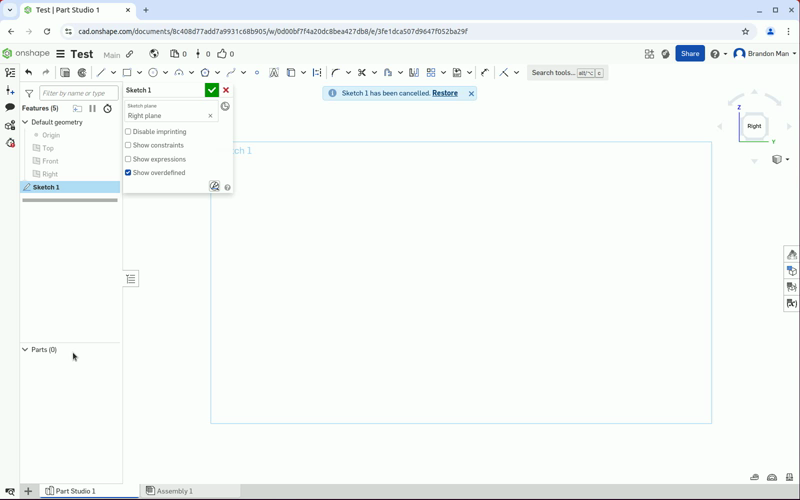
key(y)
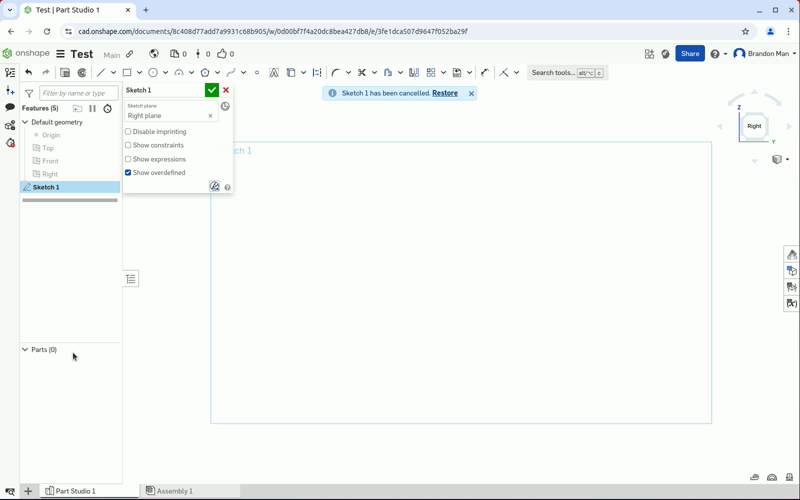
key(l)
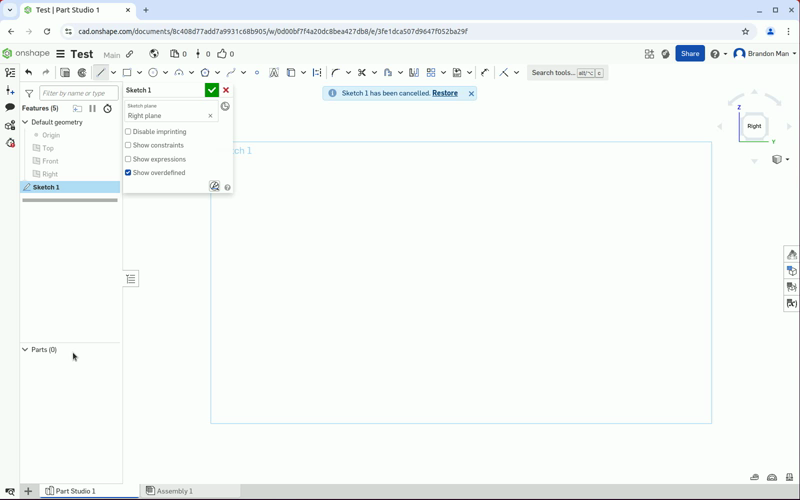
key_down(shift)
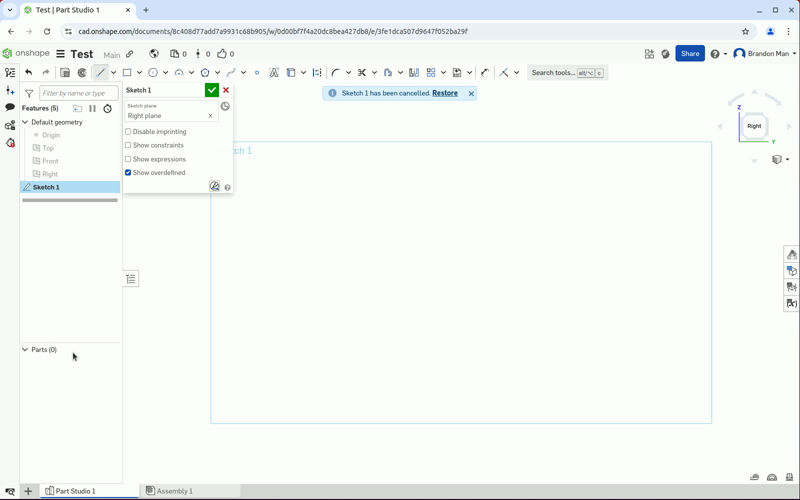
mouse_move(348, 297)
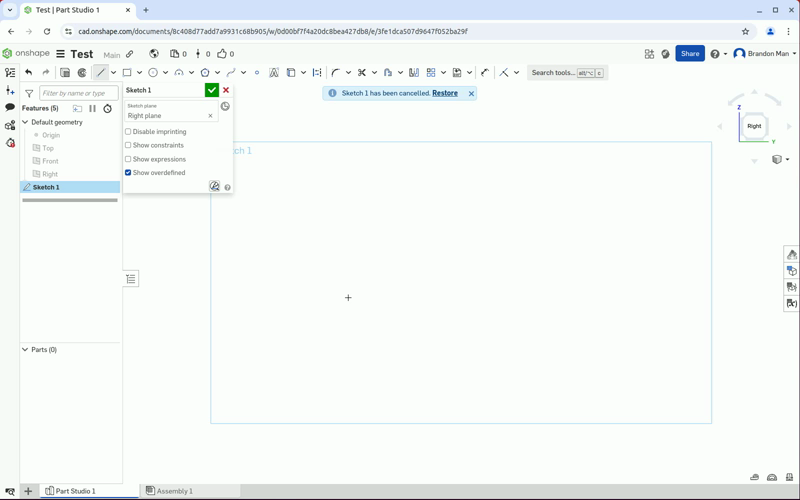
click(348, 297)
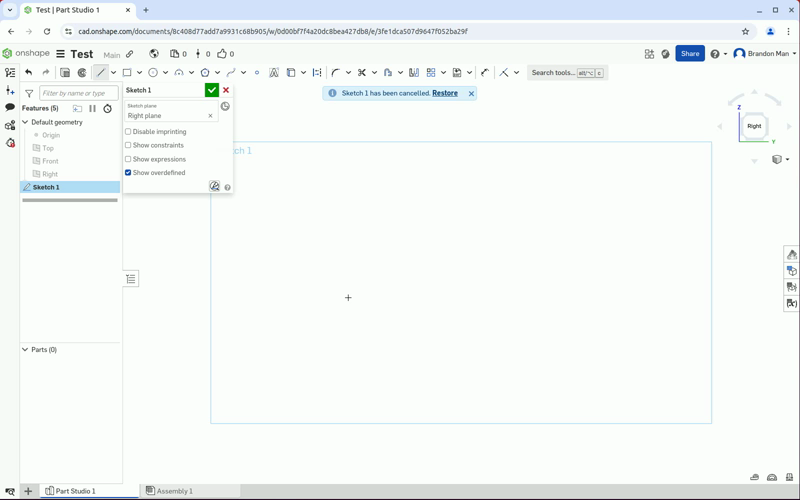
key_up(shift)
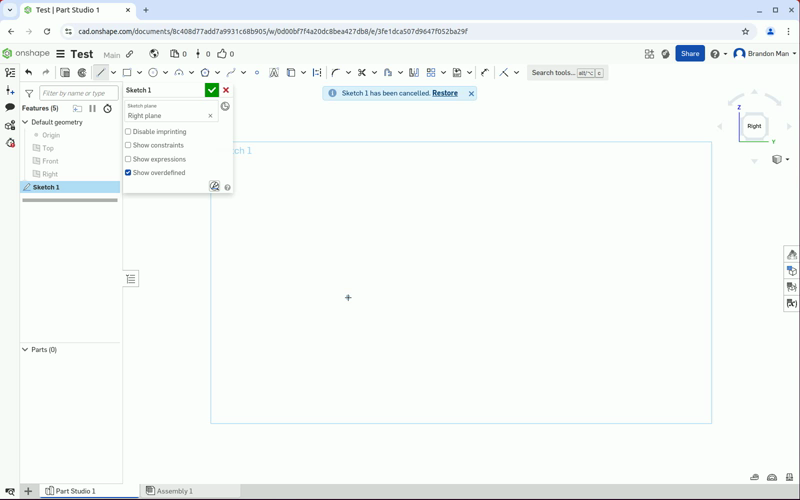
key_down(shift)
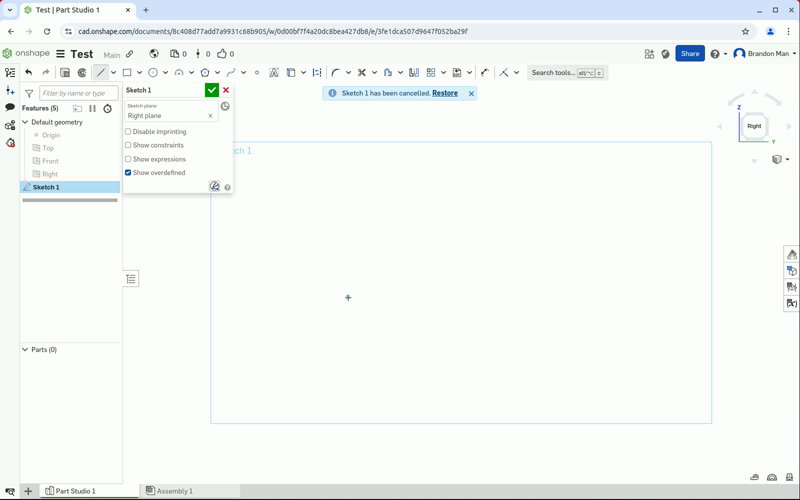
mouse_move(378, 297)
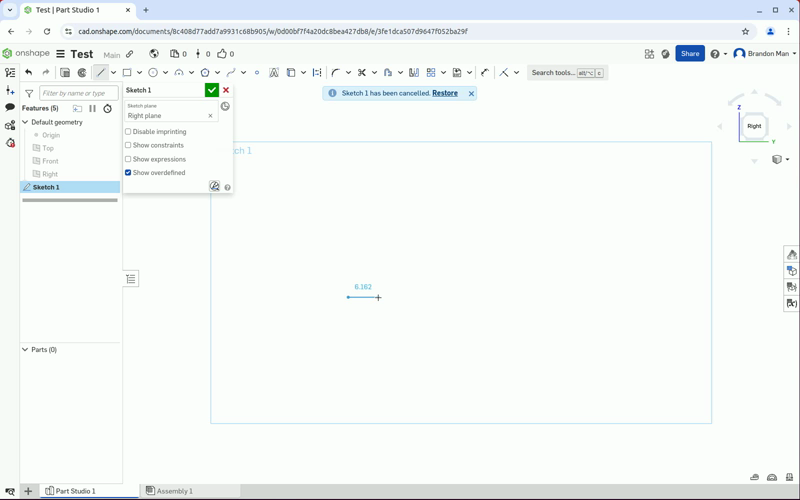
mouse_move(374, 297)
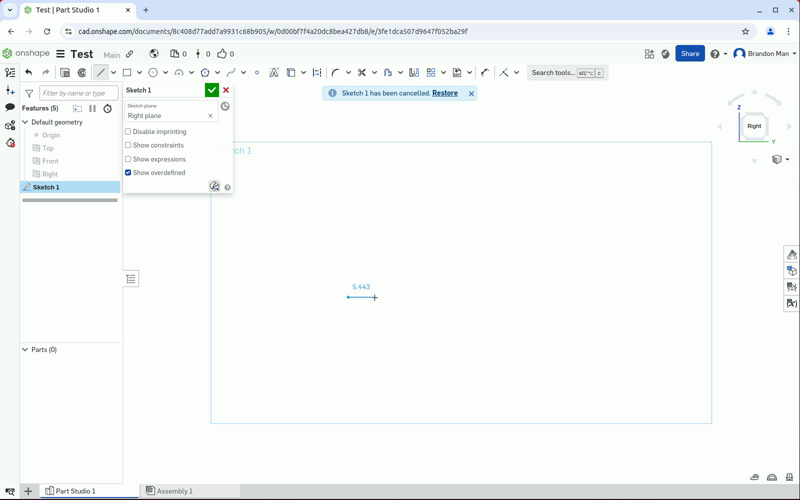
click(374, 297)
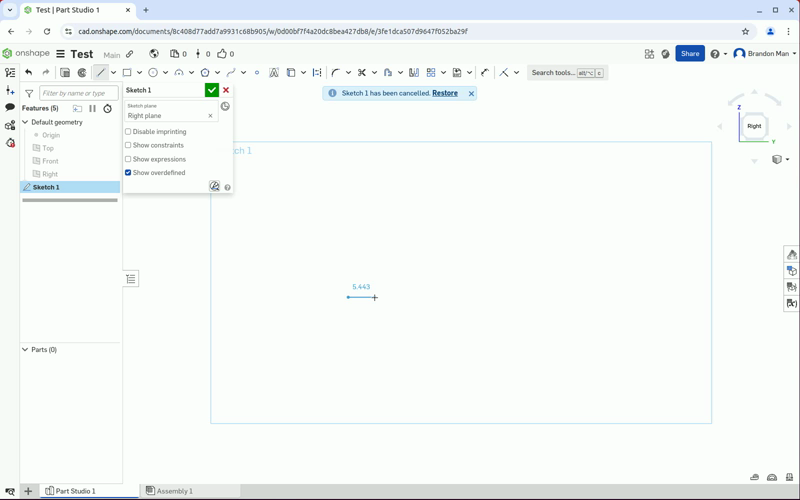
key_up(shift)
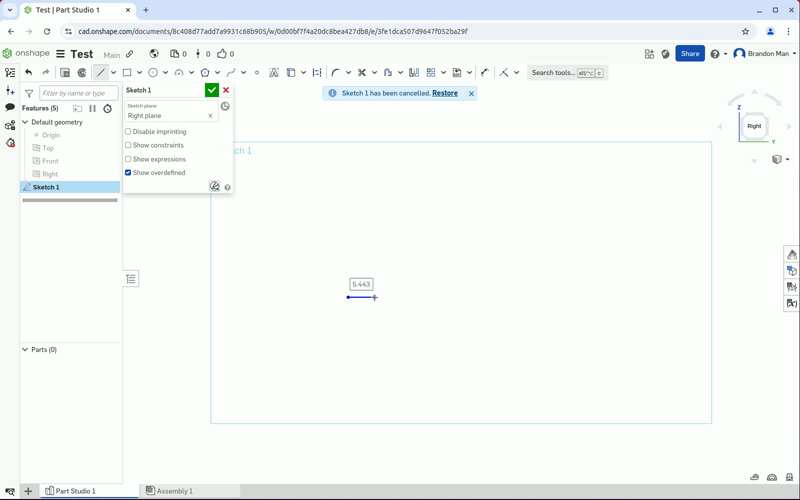
key_down(shift)
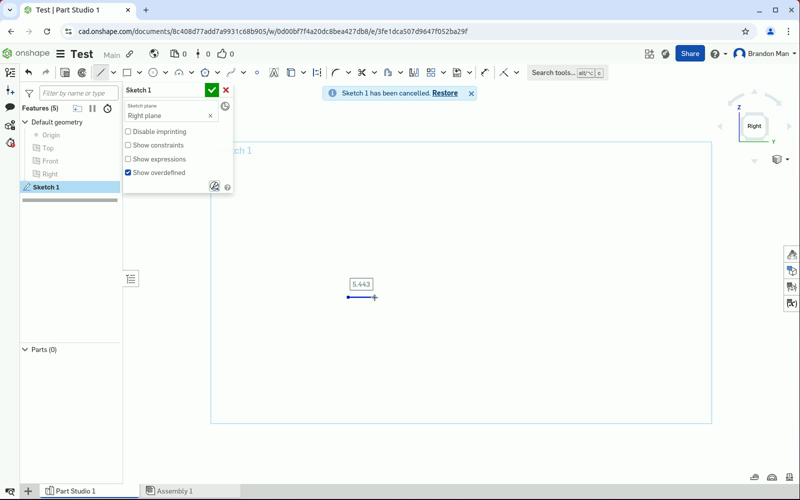
mouse_move(404, 297)
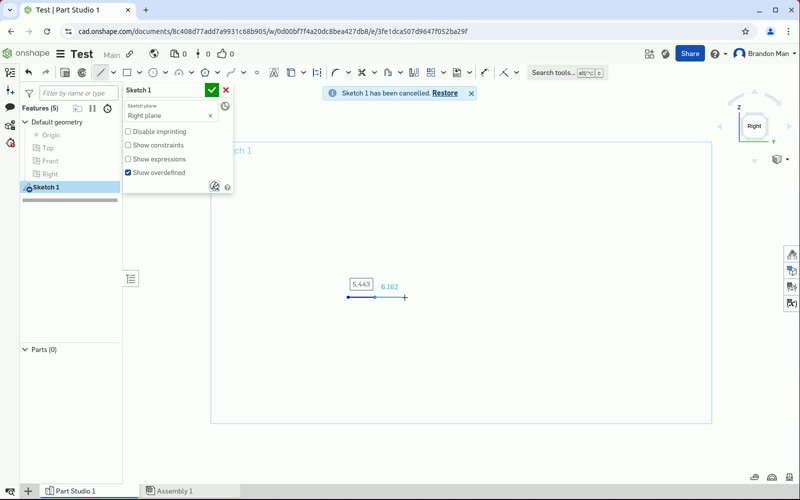
mouse_move(374, 283)
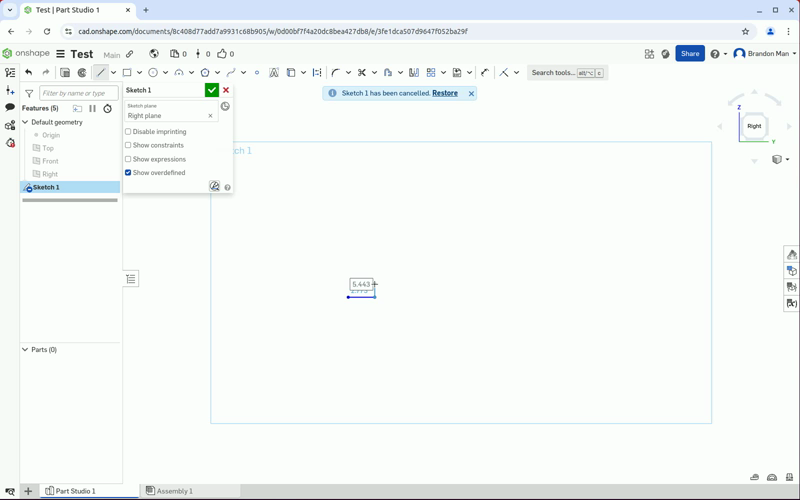
click(374, 283)
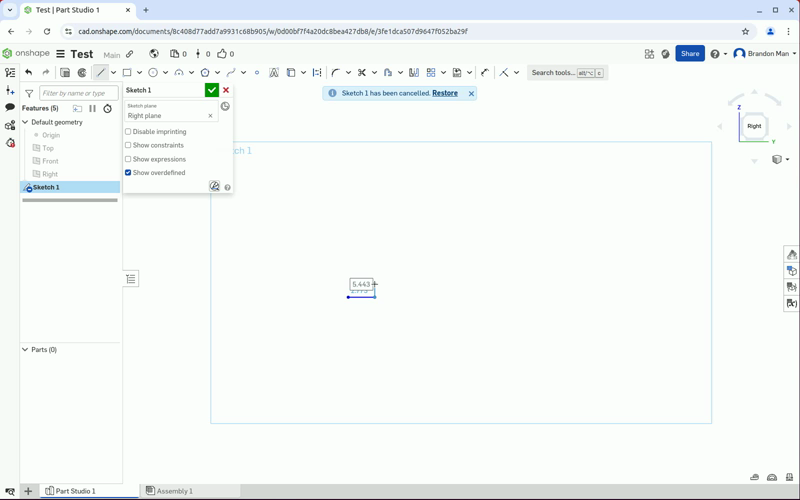
key_up(shift)
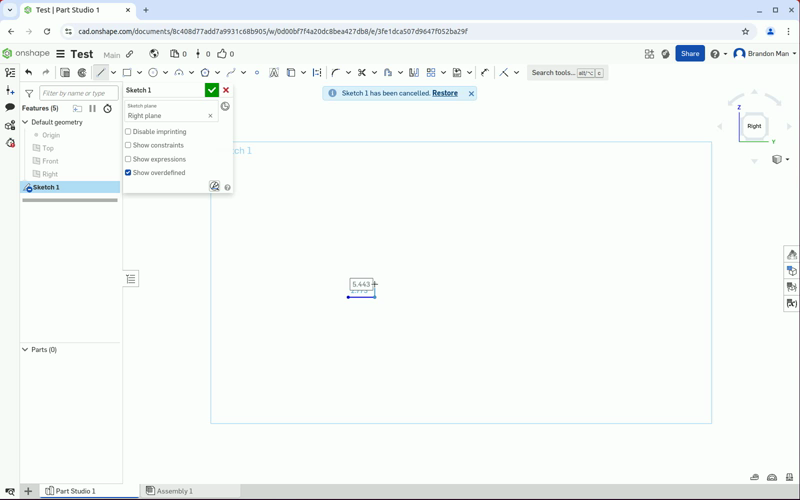
key_down(shift)
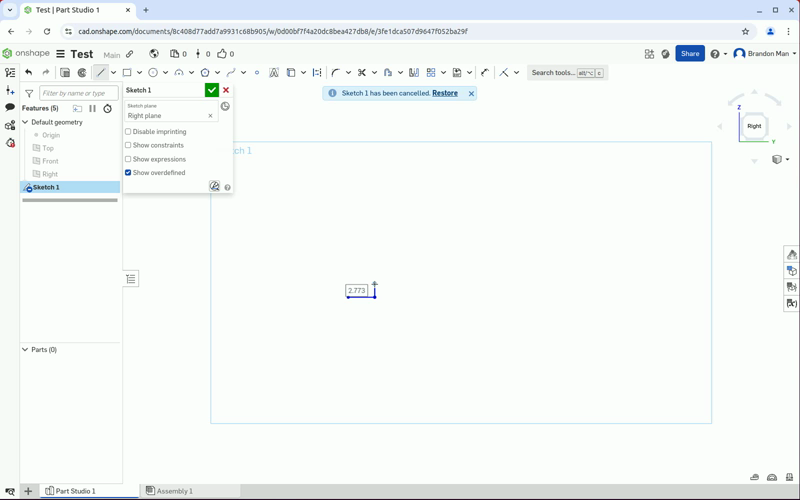
mouse_move(404, 283)
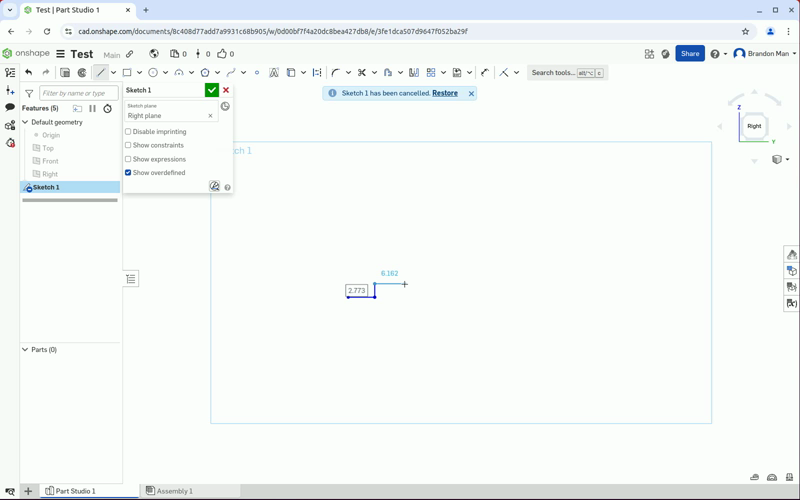
mouse_move(348, 283)
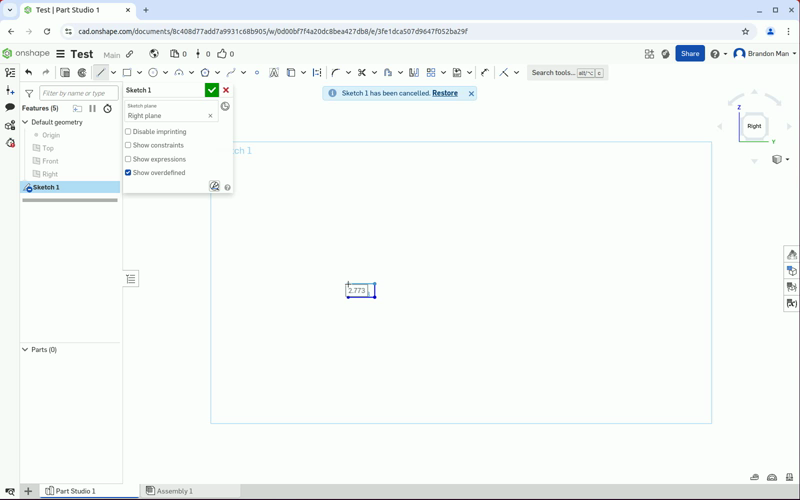
click(348, 283)
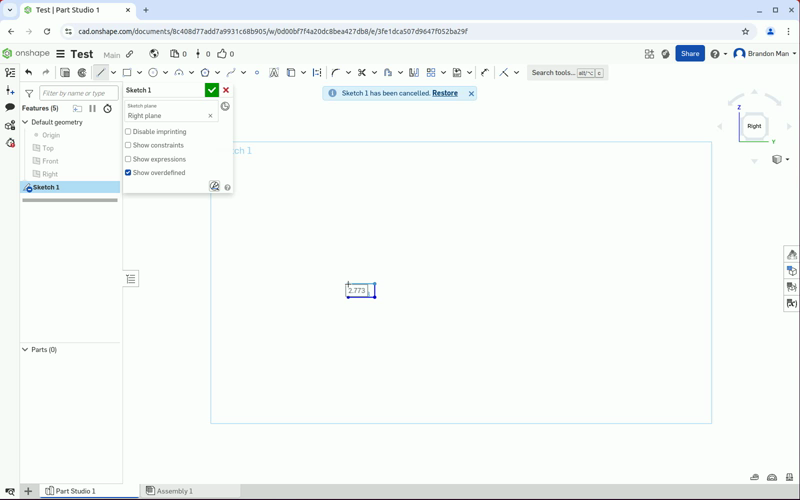
key_up(shift)
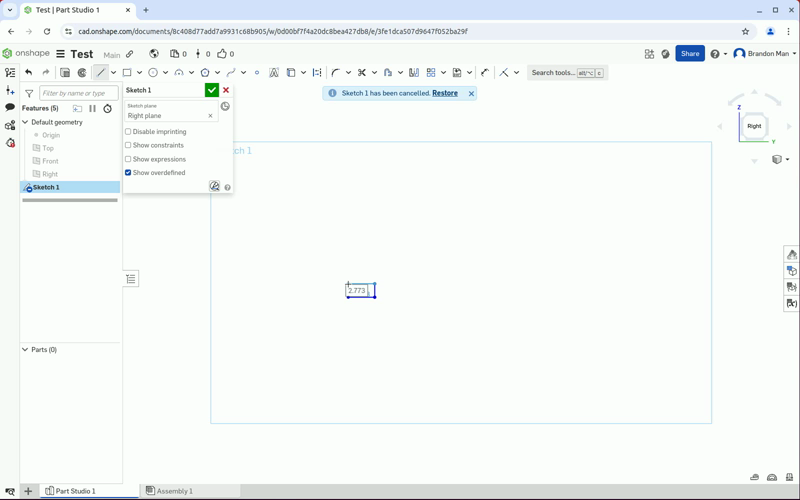
mouse_move(378, 283)
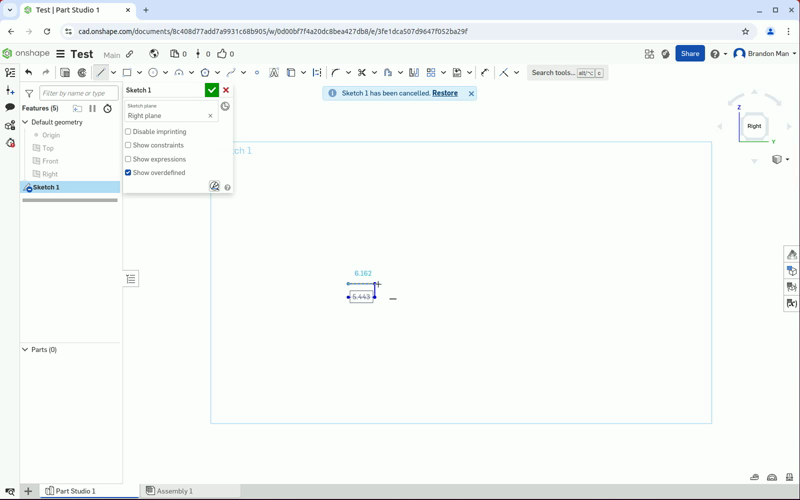
key_down(shift)
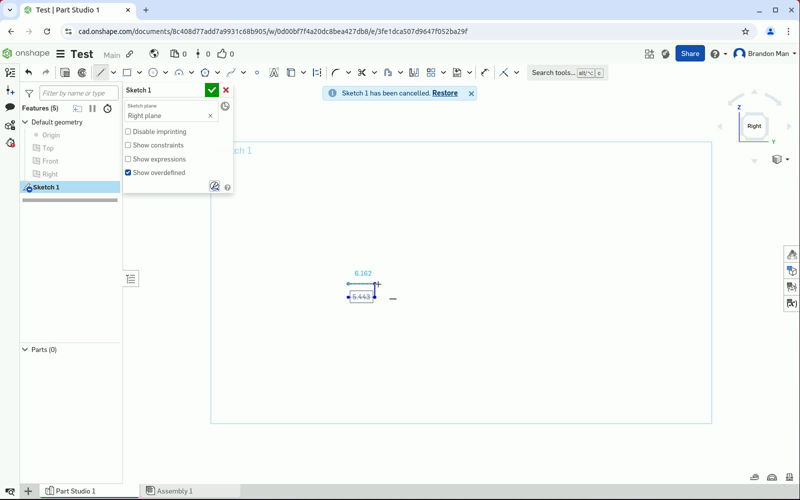
mouse_move(348, 297)
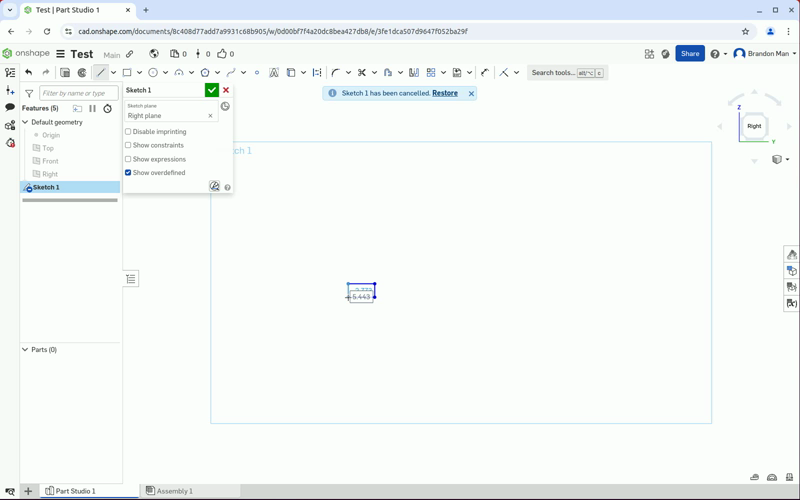
key_up(shift)
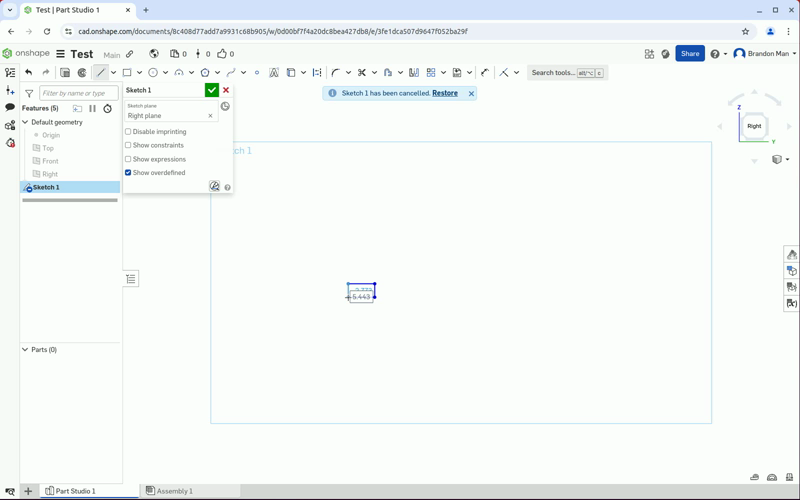
click(348, 297)
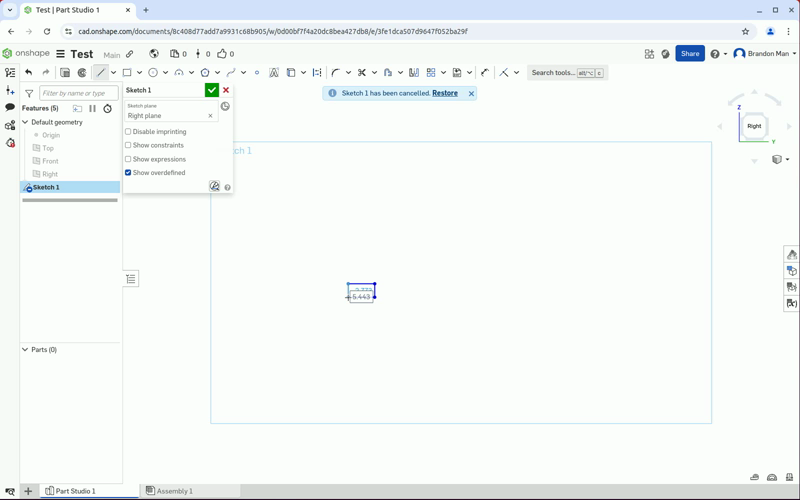
key(esc)
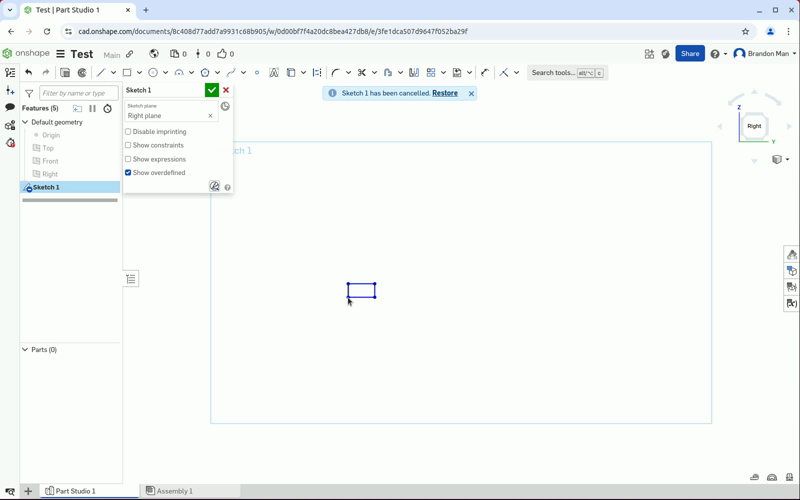
mouse_move(370, 289)
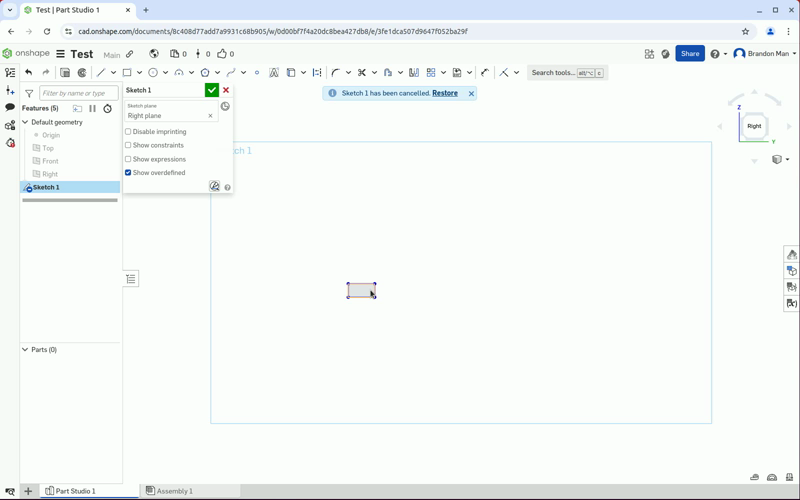
scroll(6)
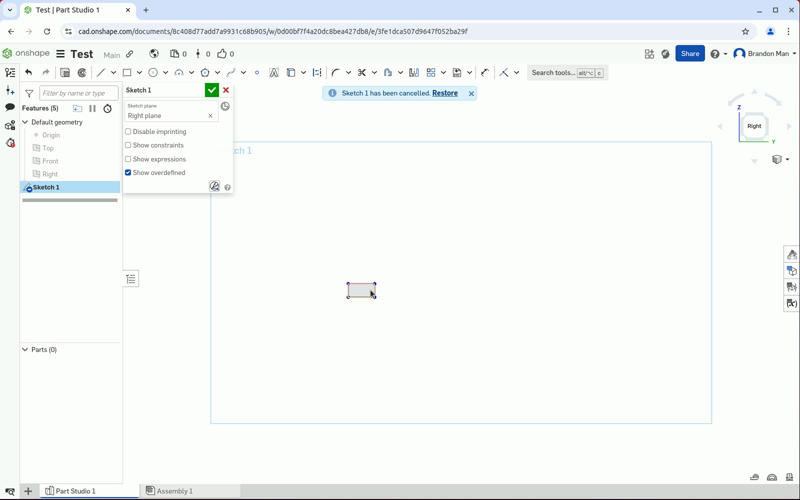
scroll(6)
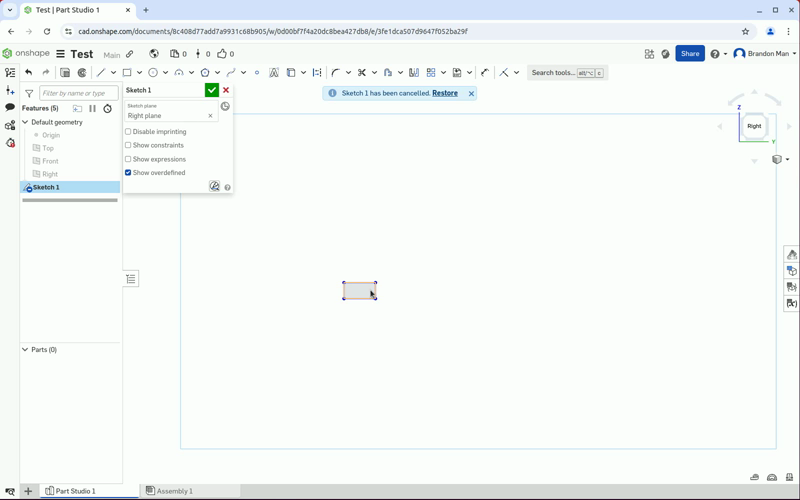
scroll(6)
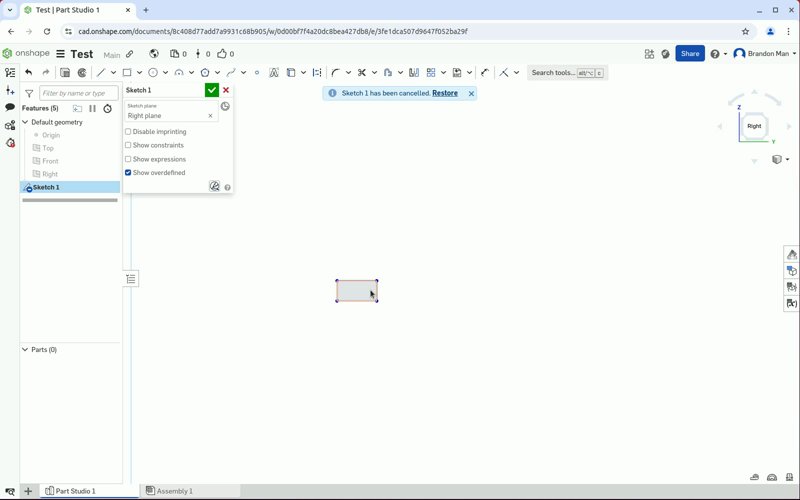
scroll(6)
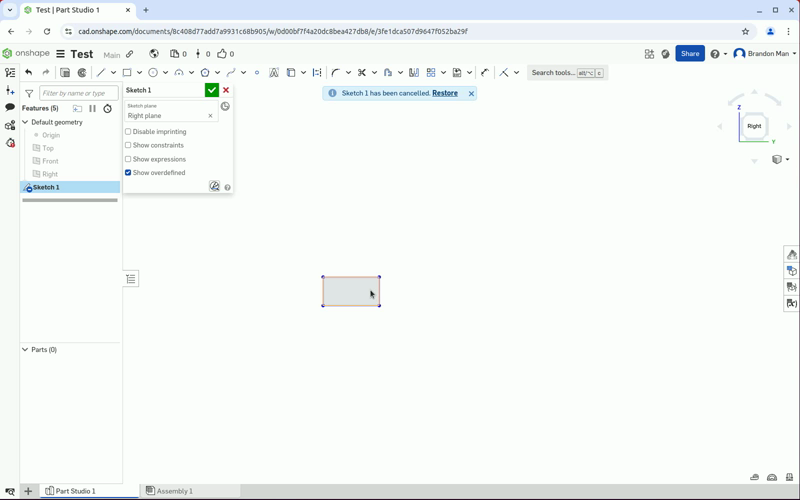
scroll(6)
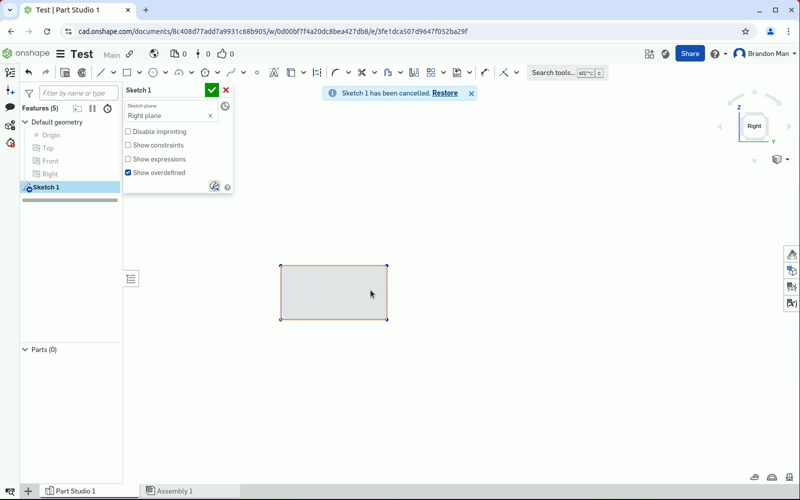
scroll(6)
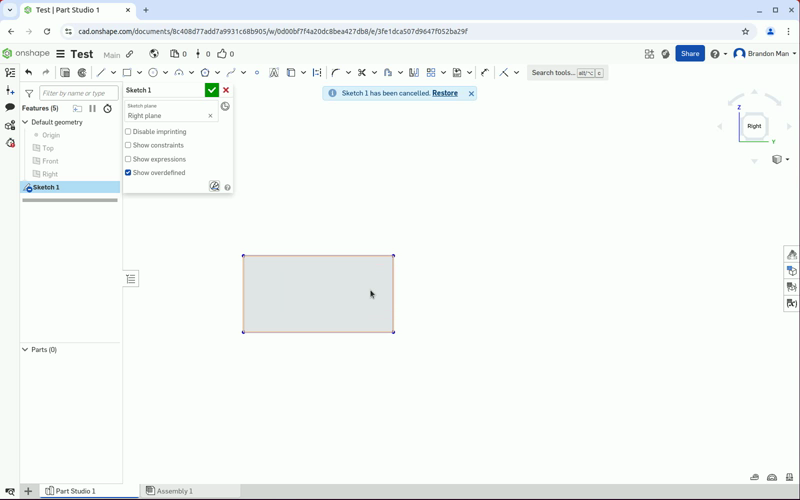
scroll(6)
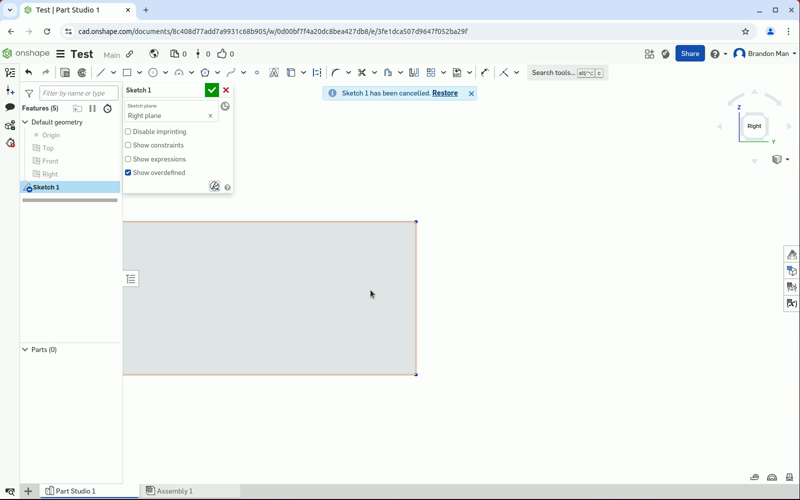
click(370, 289)
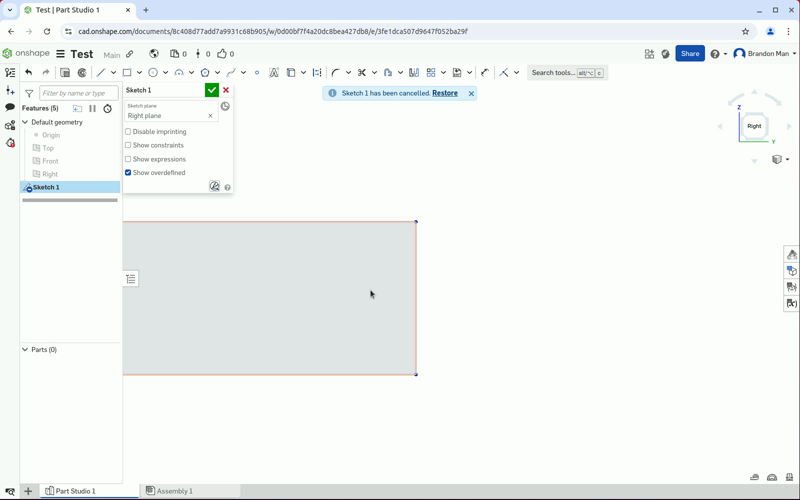
scroll(-6)
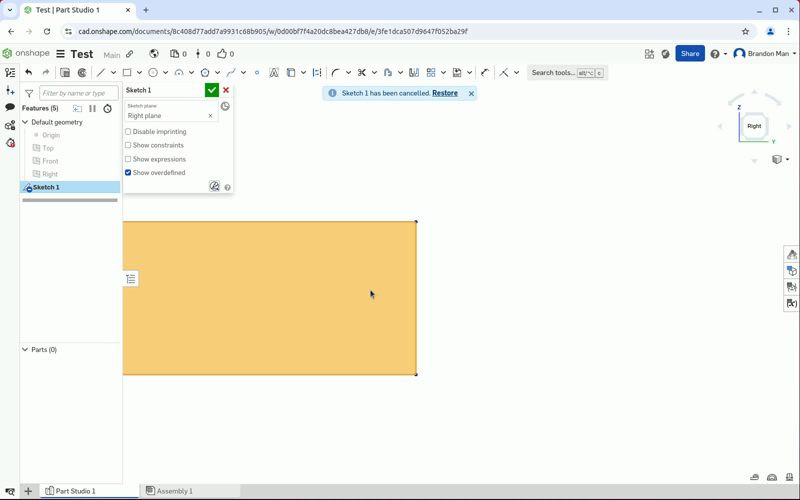
scroll(-6)
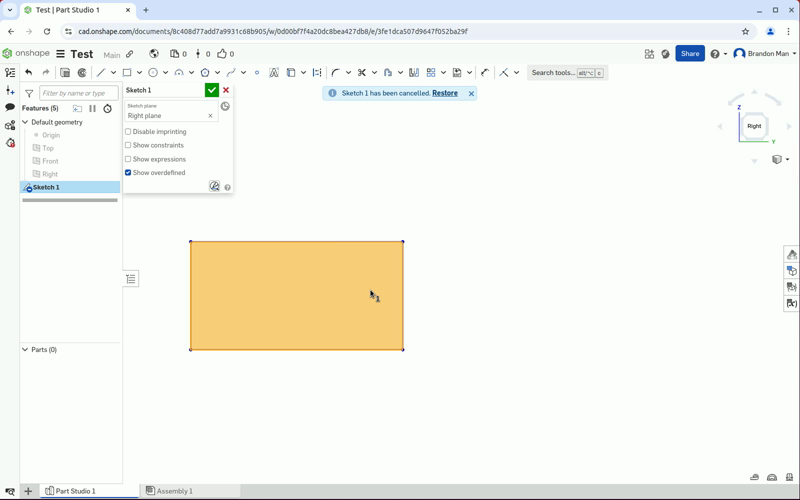
scroll(-6)
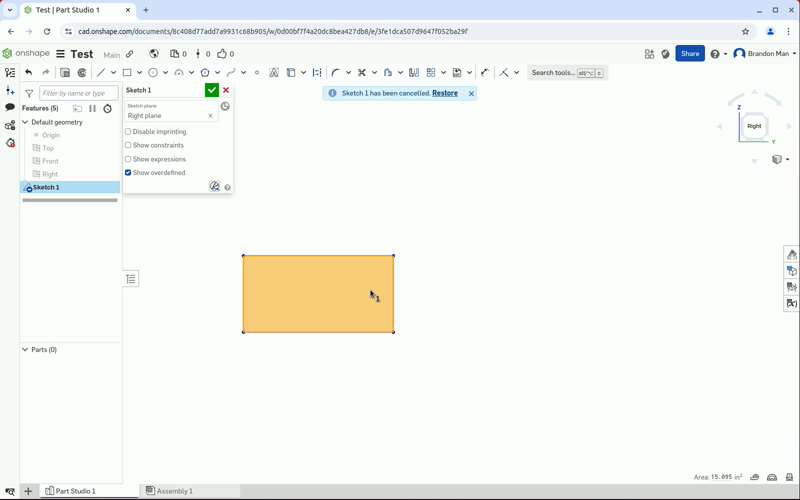
scroll(-6)
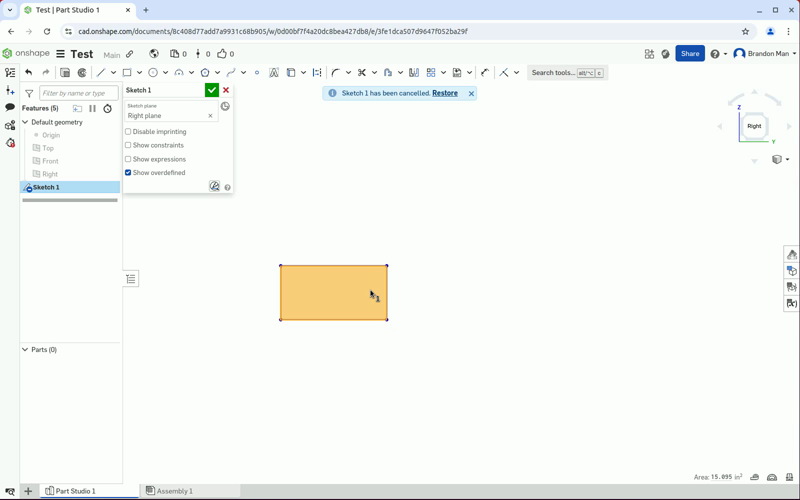
scroll(-6)
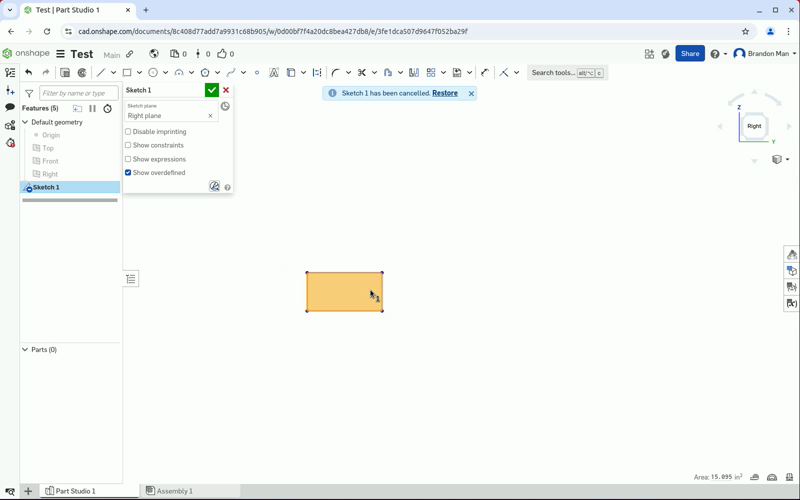
scroll(-6)
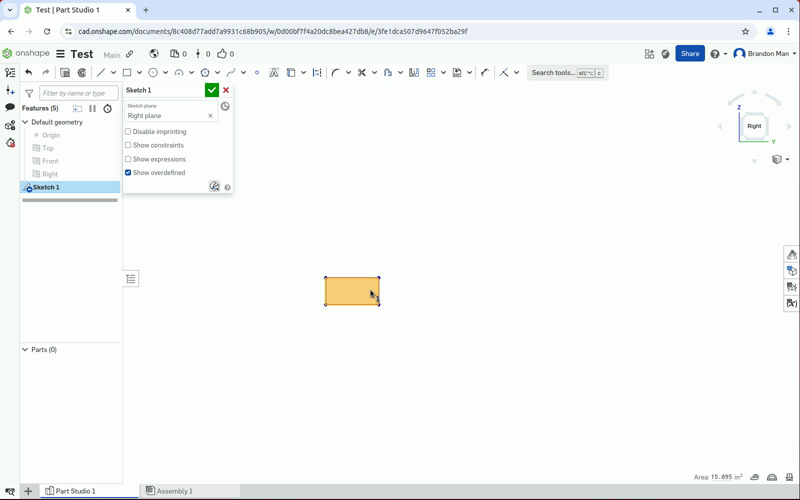
scroll(-6)
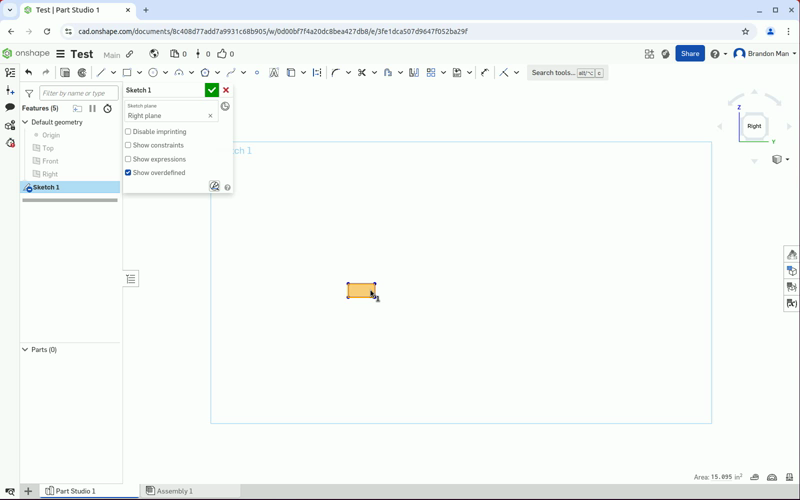
mouse_move(73, 352)
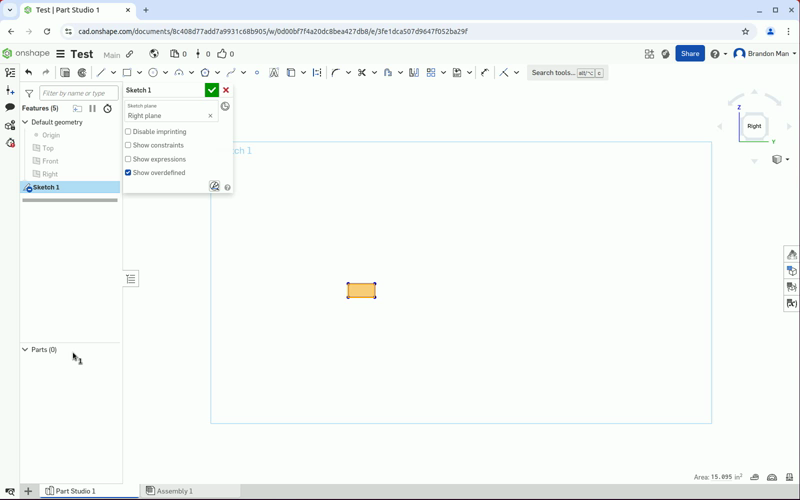
key(shift+y)
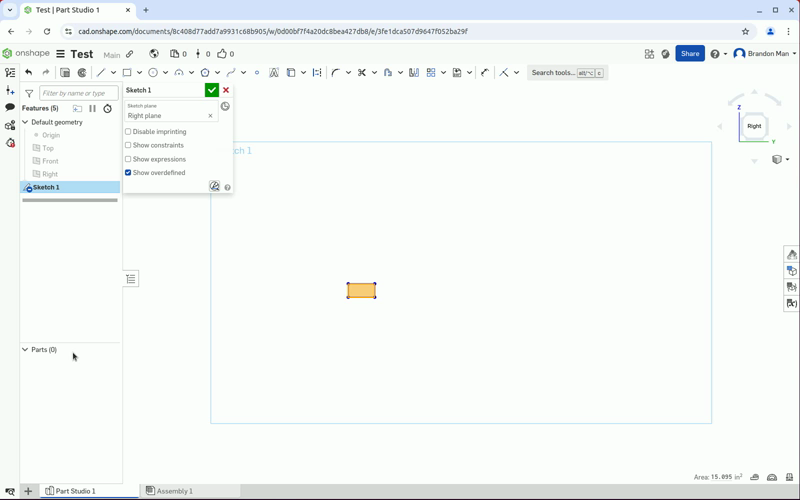
key(shift+e)
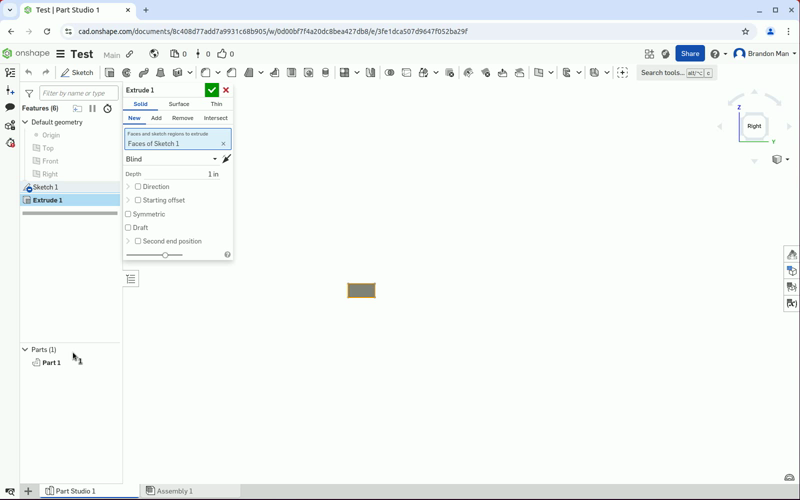
mouse_move(143, 106)
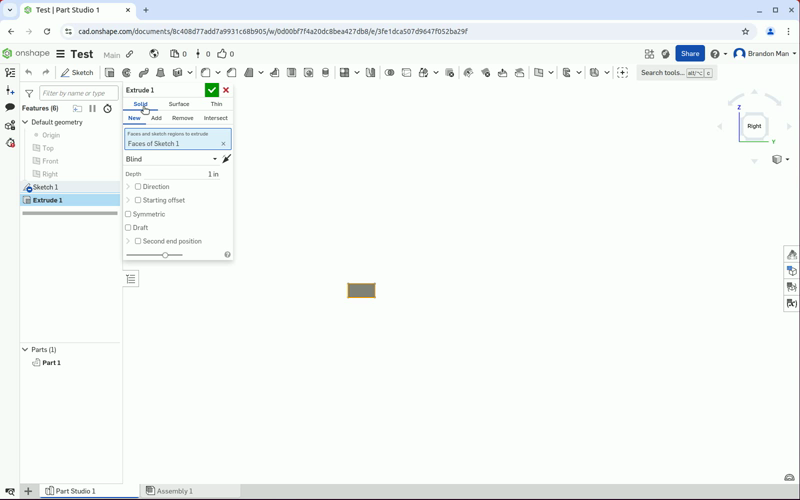
click(143, 106)
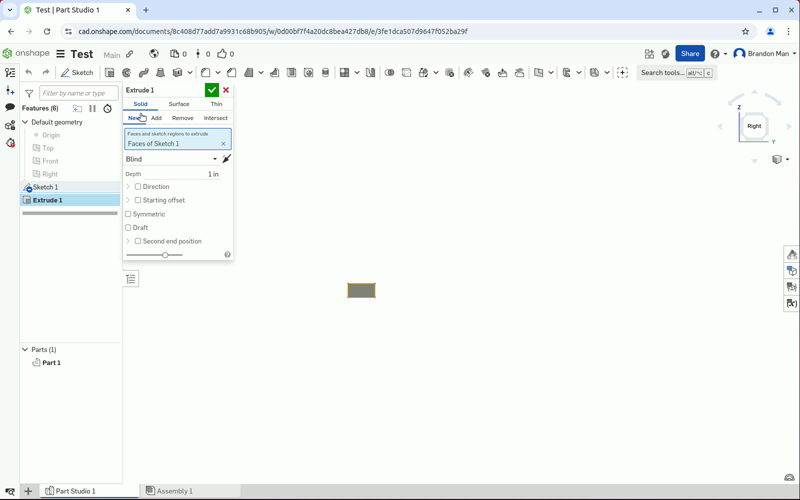
mouse_move(137, 120)
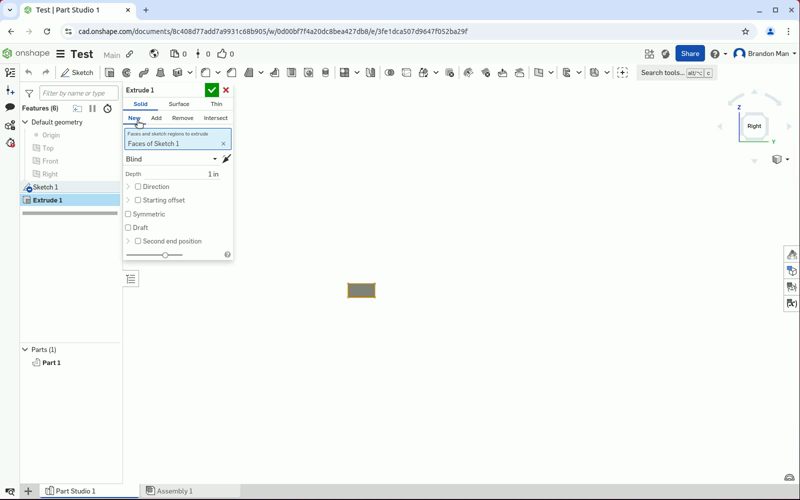
click(137, 120)
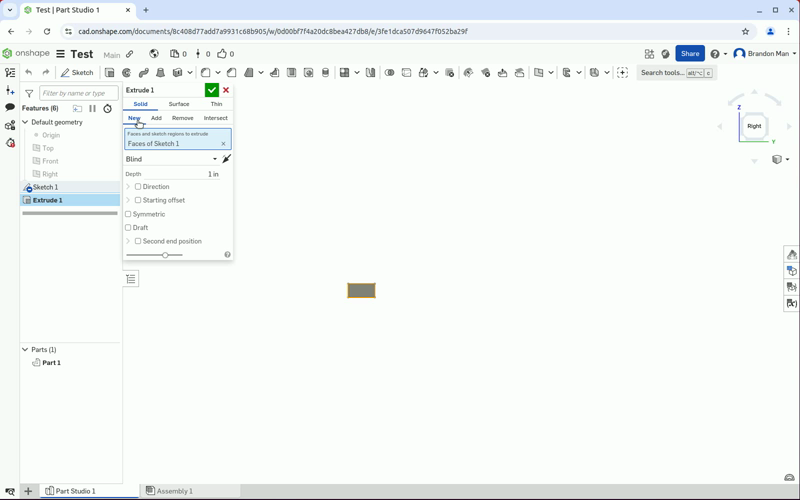
key(tab, 4)
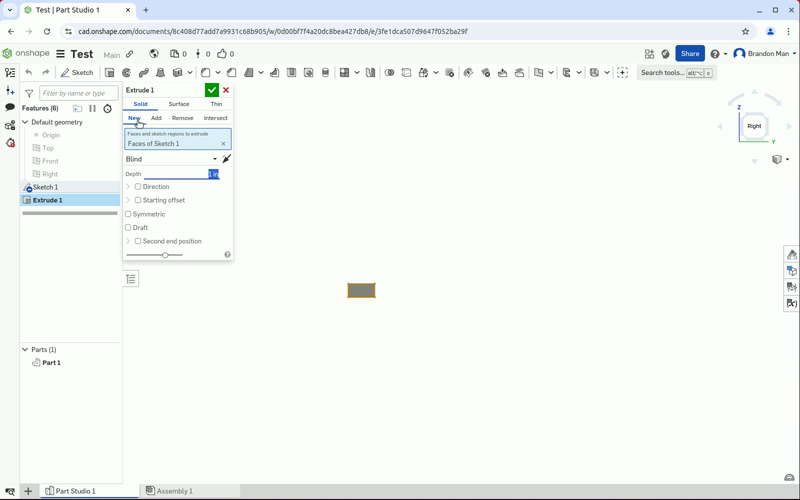
text(7.703)
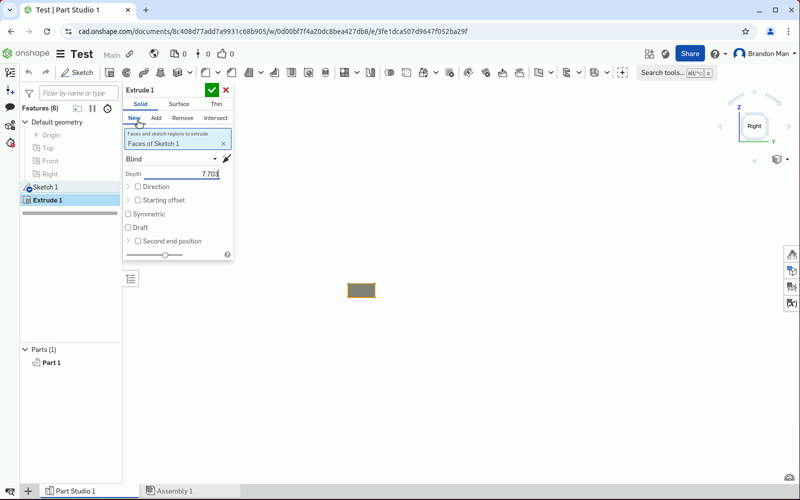
key(enter)
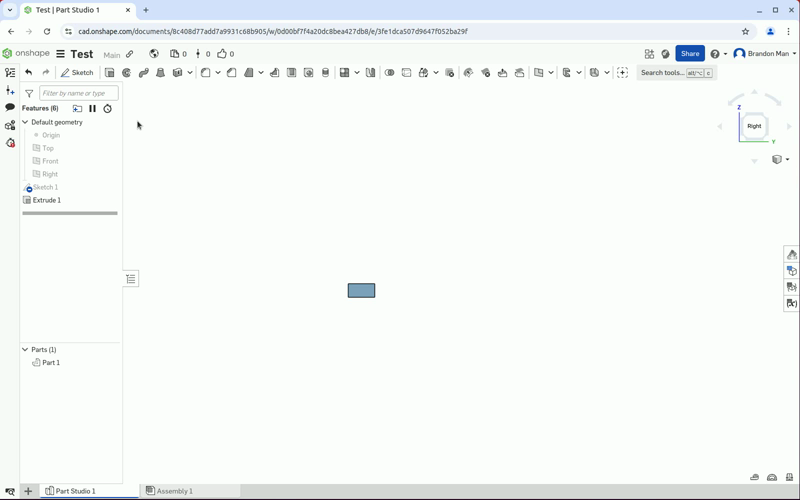
key(shift+h)
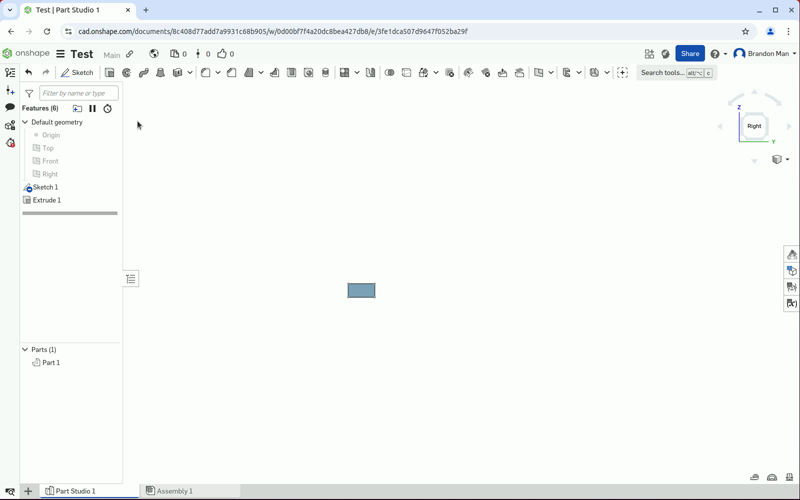
key(shift+h)
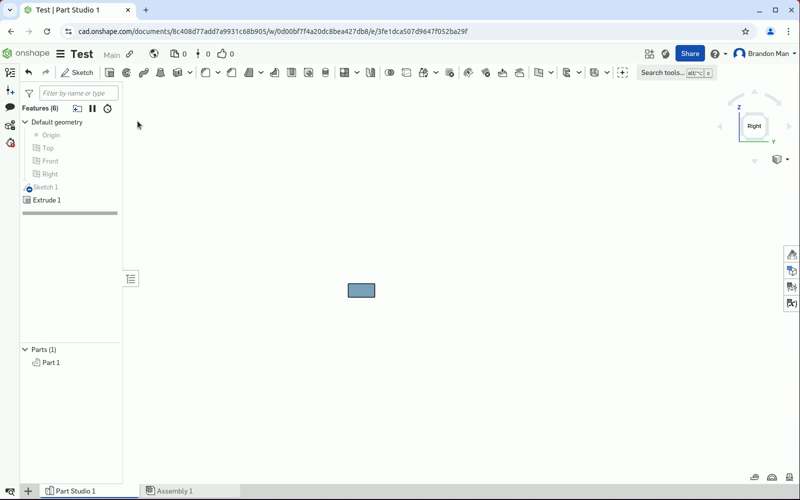
mouse_move(73, 189)
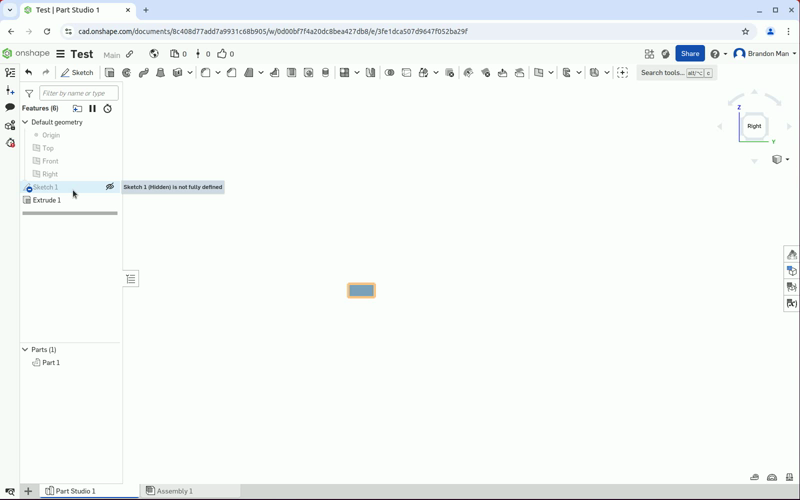
click(73, 189)
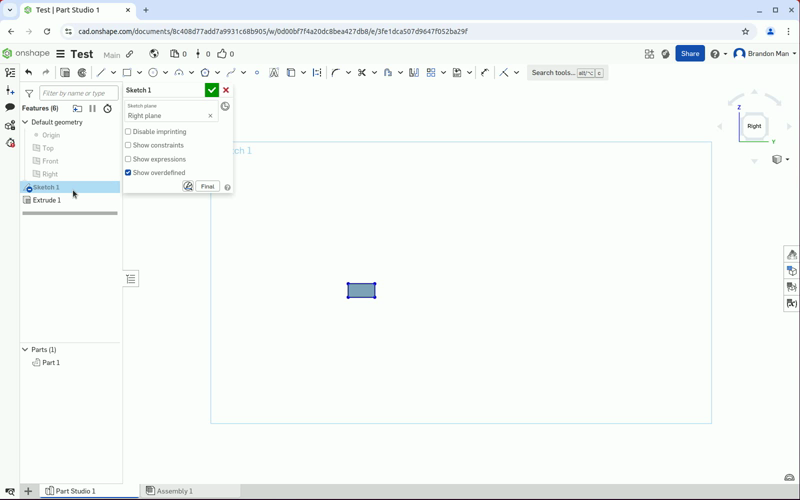
mouse_move(229, 92)
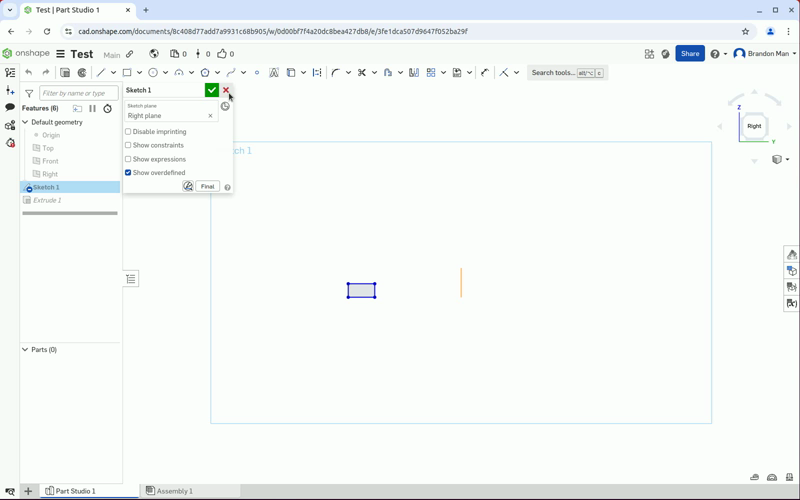
click(229, 92)
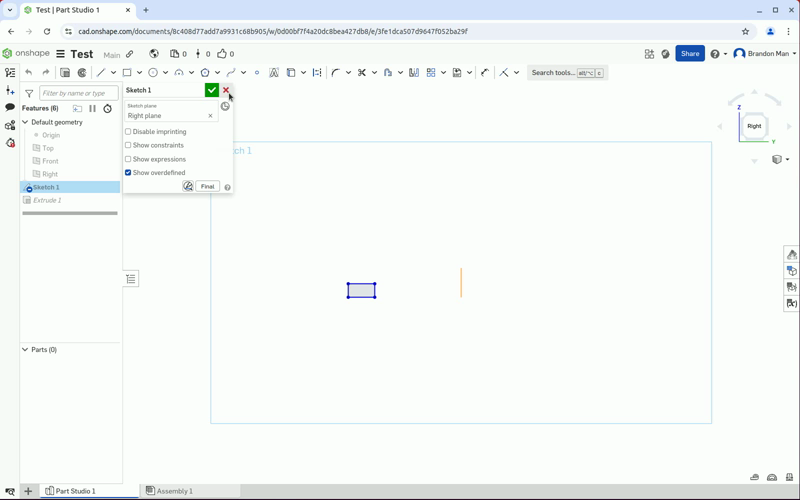
key(shift+s)
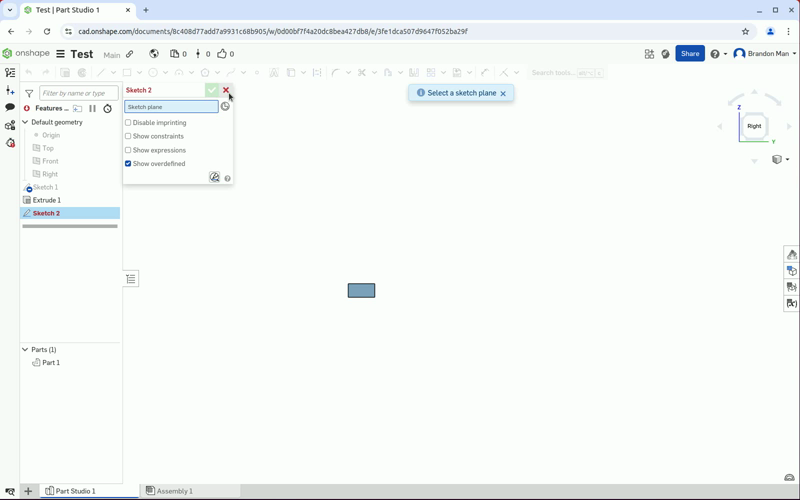
mouse_move(73, 176)
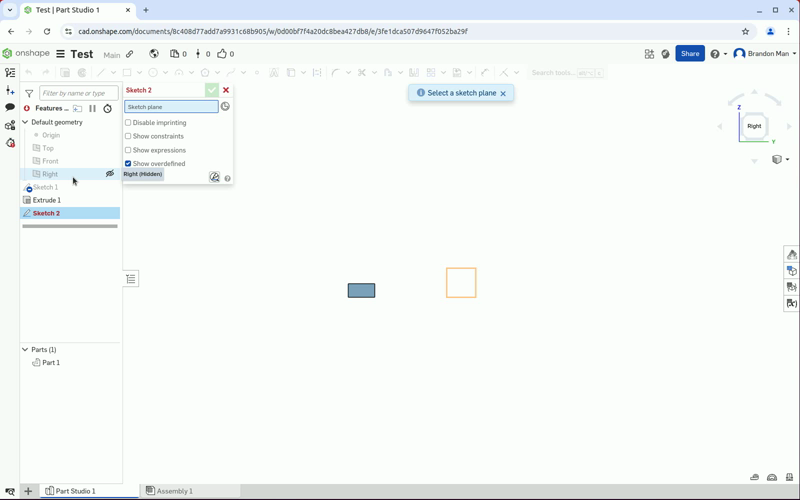
click(73, 176)
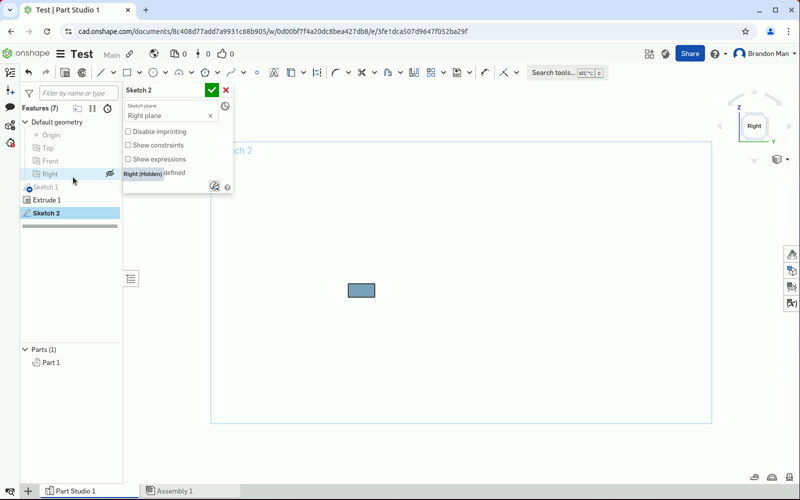
mouse_move(73, 352)
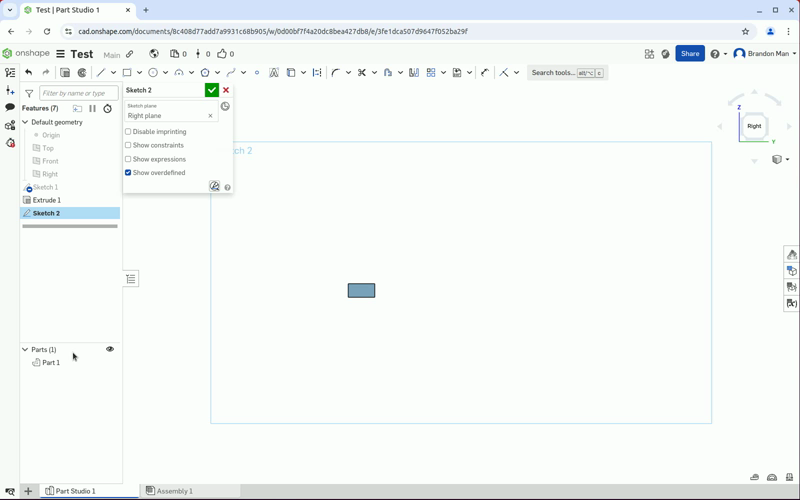
key(y)
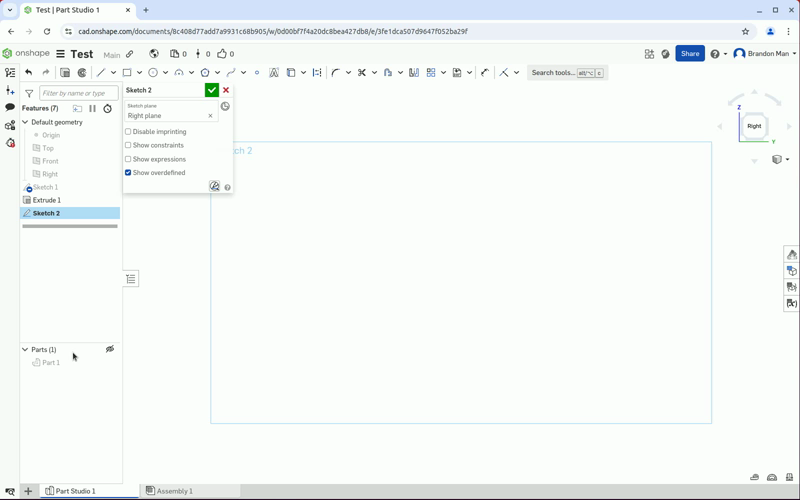
key(l)
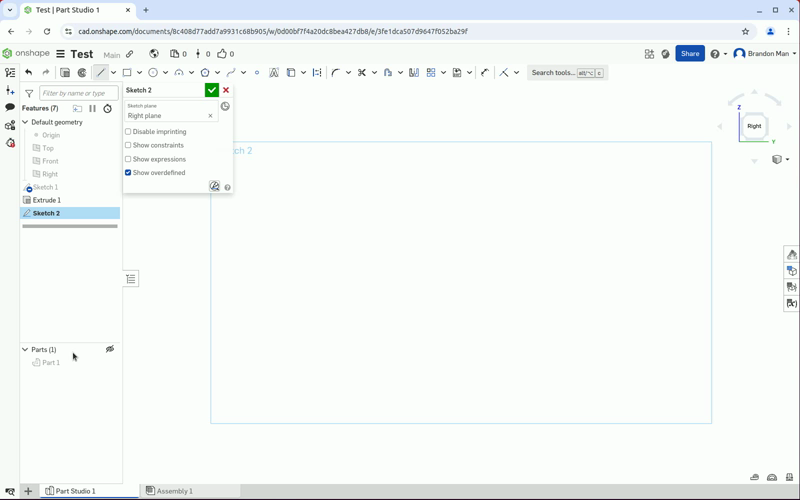
key_down(shift)
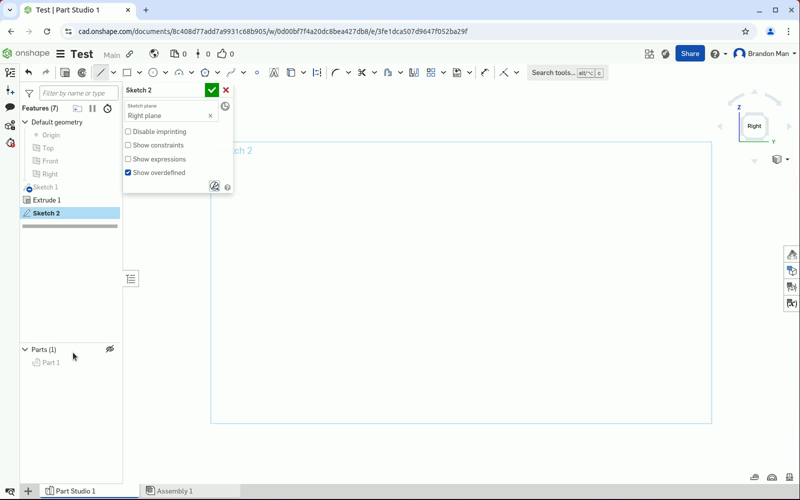
mouse_move(500, 297)
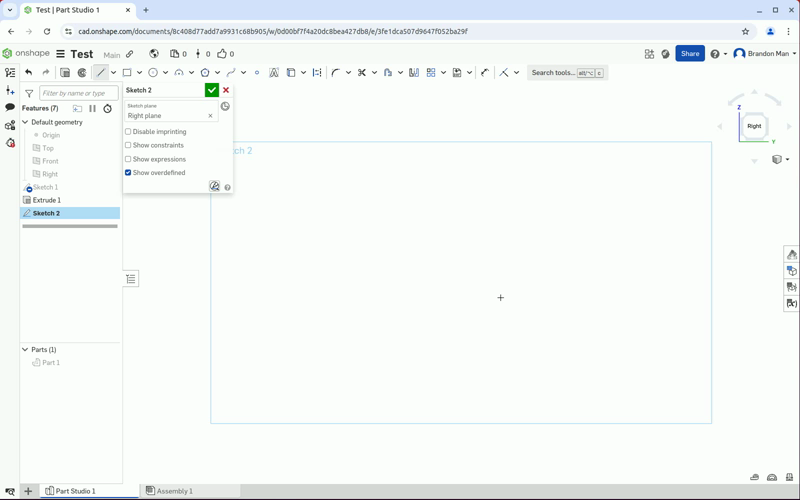
click(500, 297)
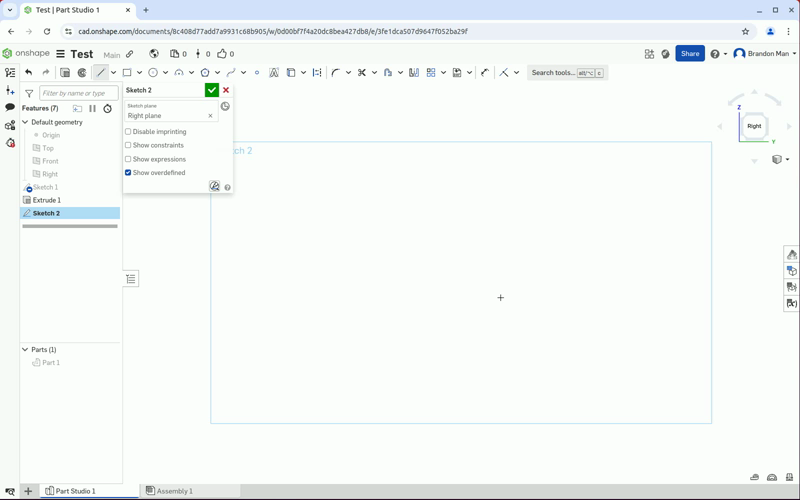
key_up(shift)
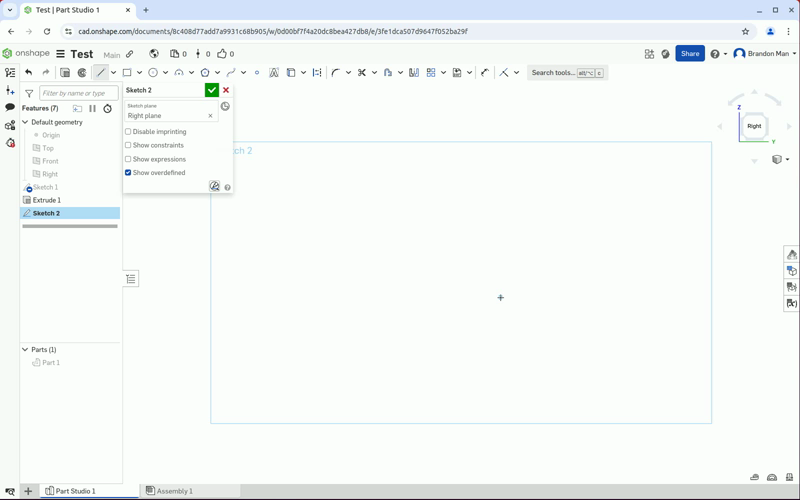
key_down(shift)
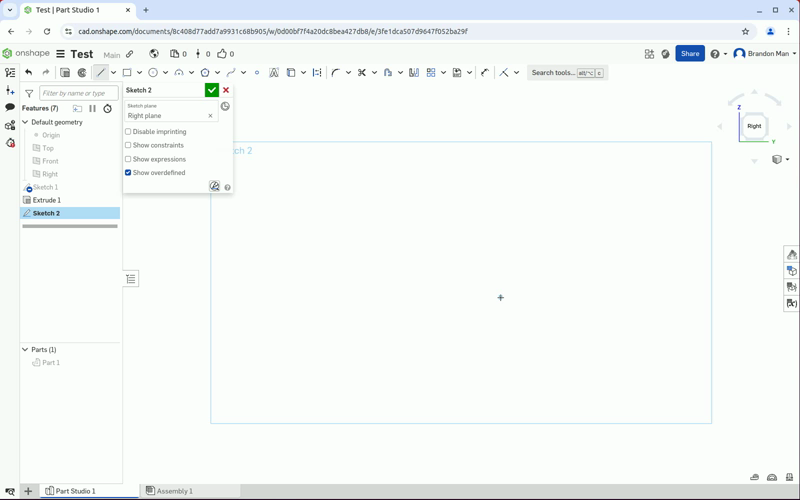
mouse_move(530, 297)
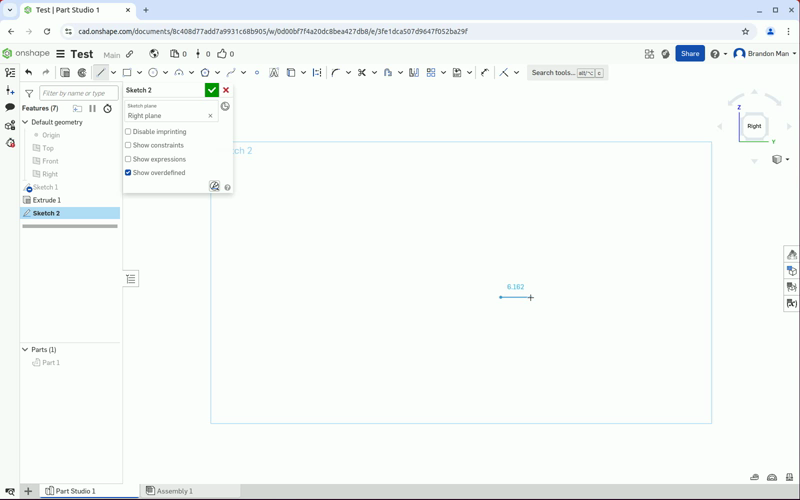
mouse_move(527, 297)
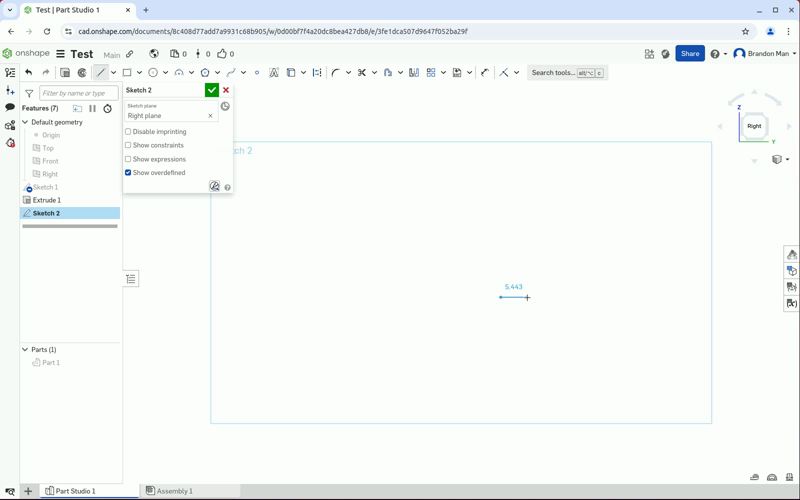
click(527, 297)
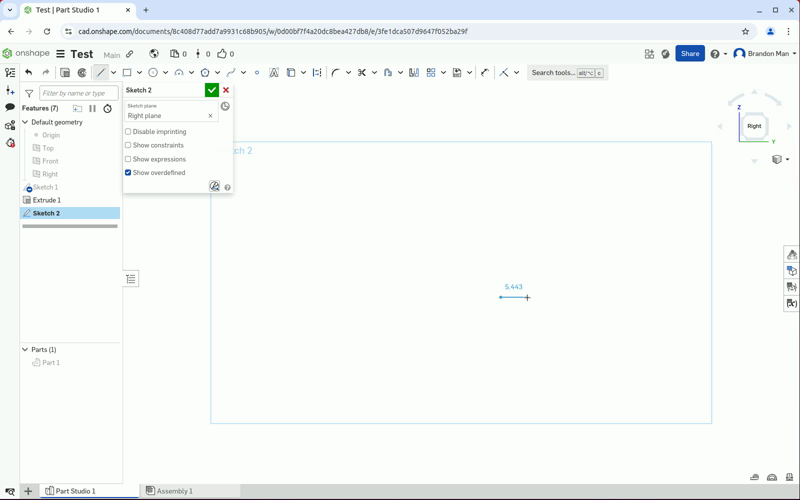
key_up(shift)
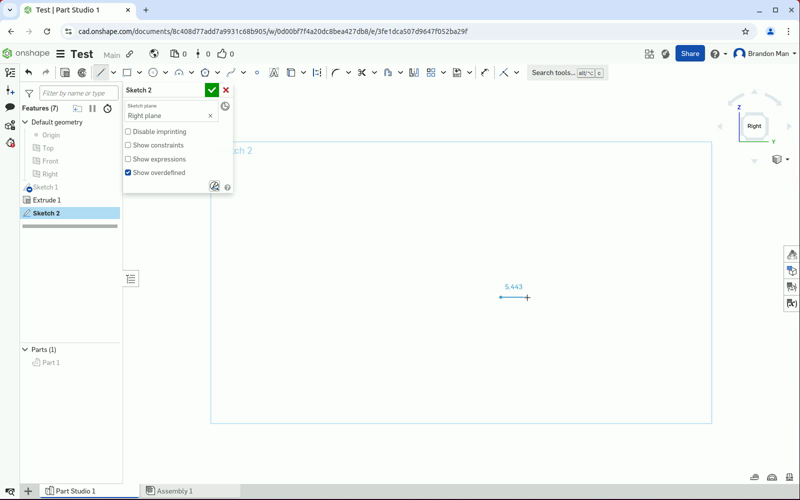
key_down(shift)
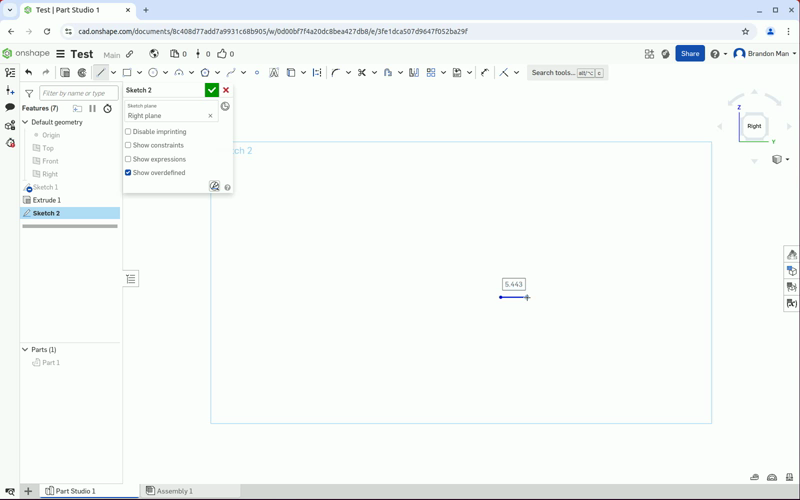
mouse_move(557, 297)
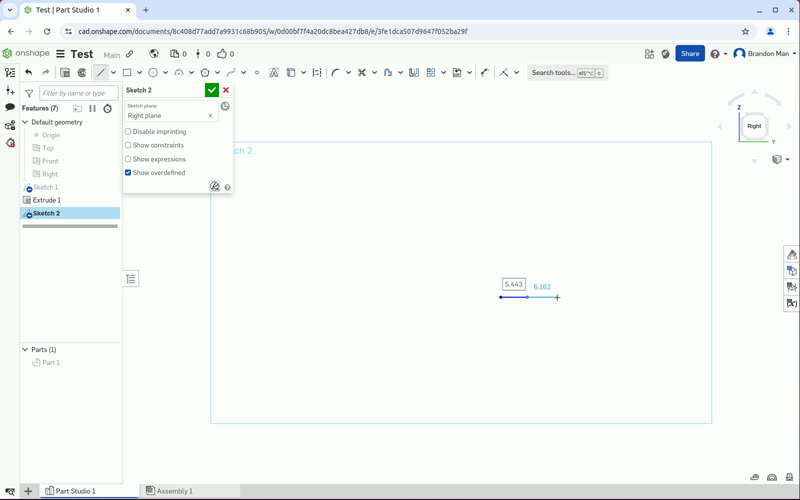
mouse_move(527, 283)
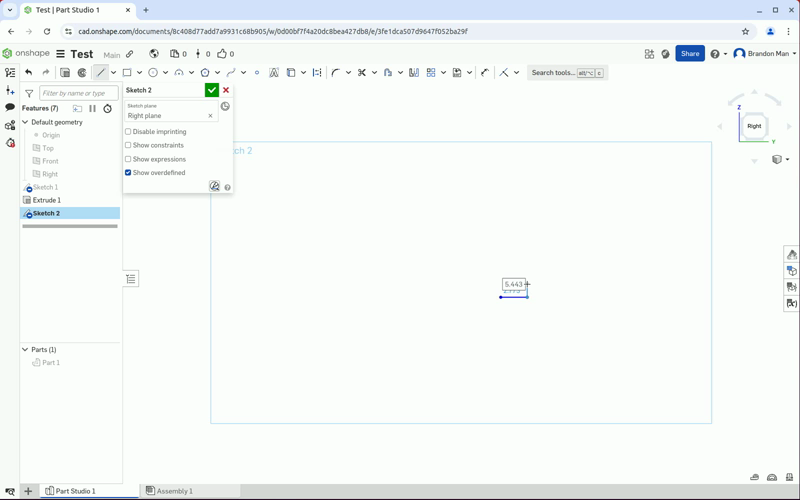
click(527, 283)
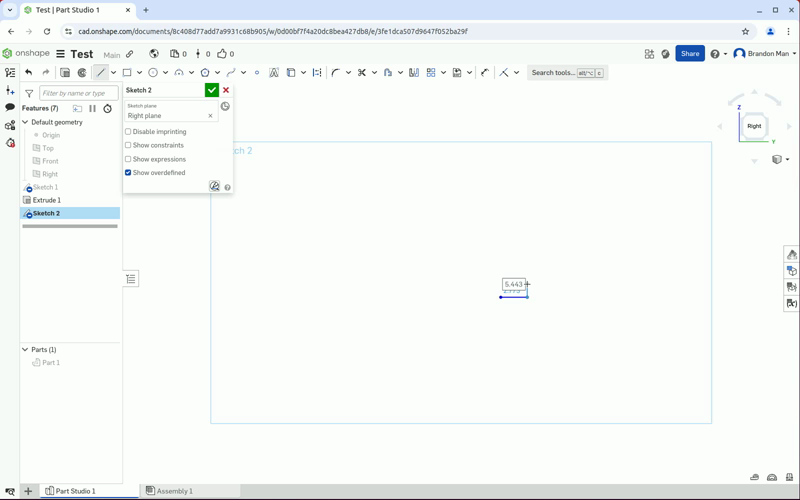
key_up(shift)
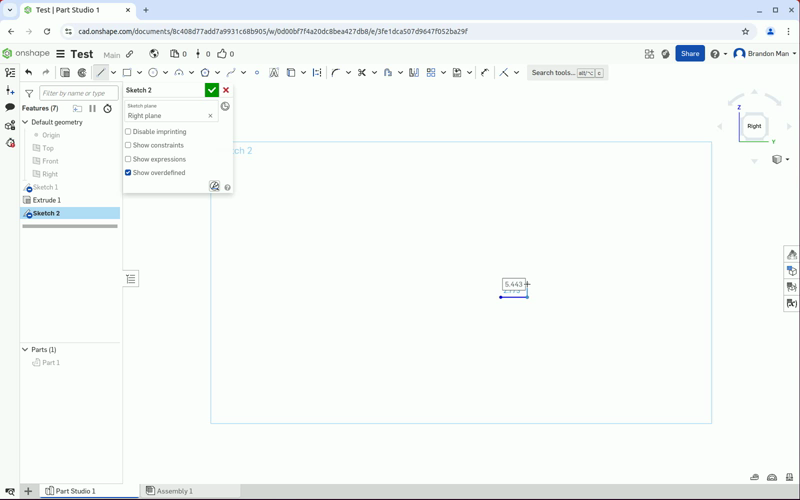
key_down(shift)
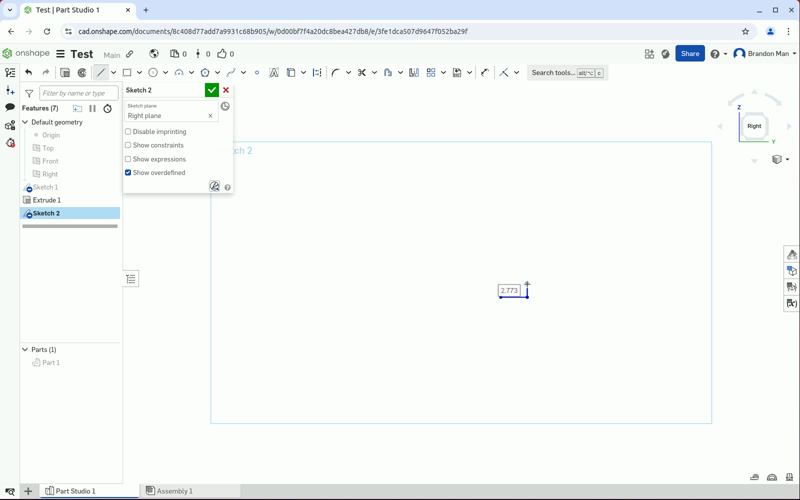
mouse_move(557, 283)
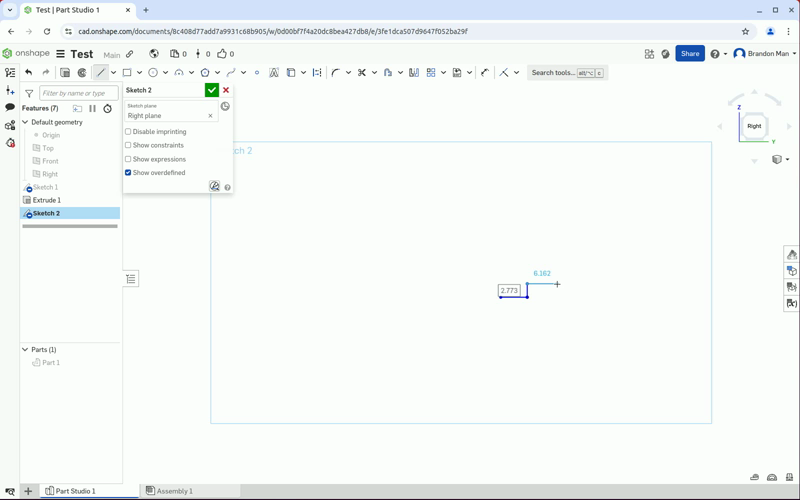
mouse_move(500, 283)
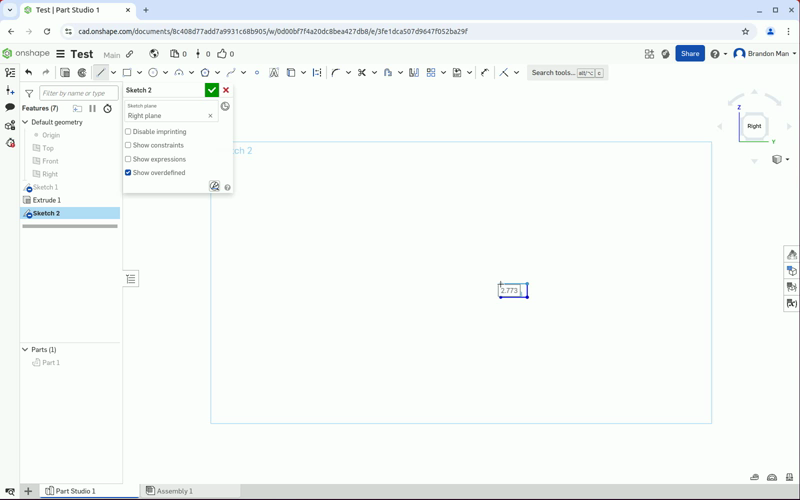
click(500, 283)
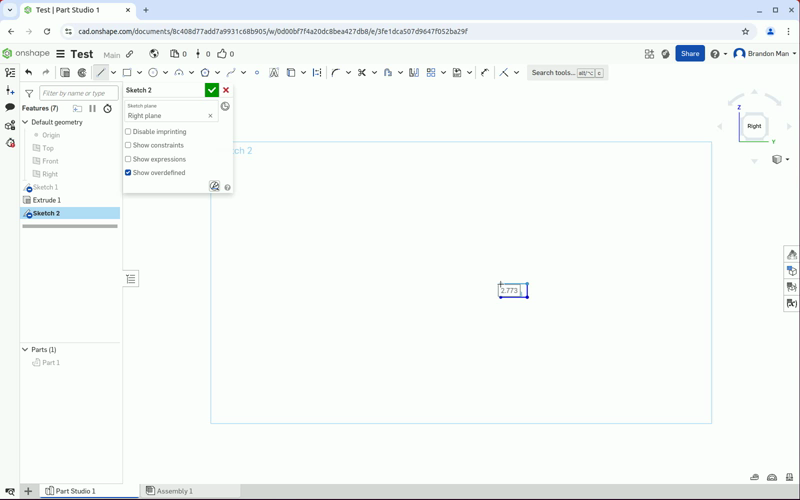
key_up(shift)
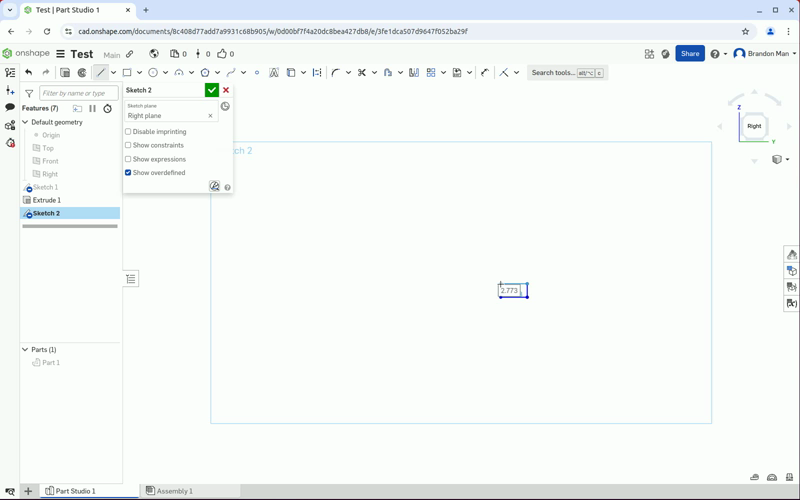
mouse_move(530, 283)
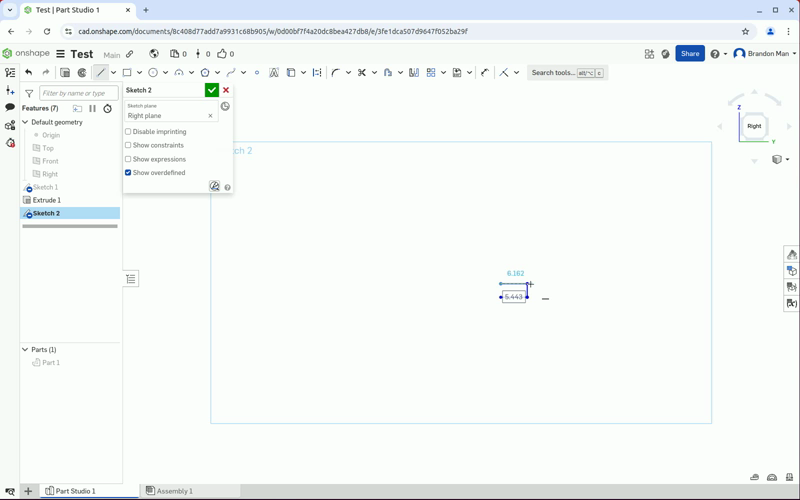
key_down(shift)
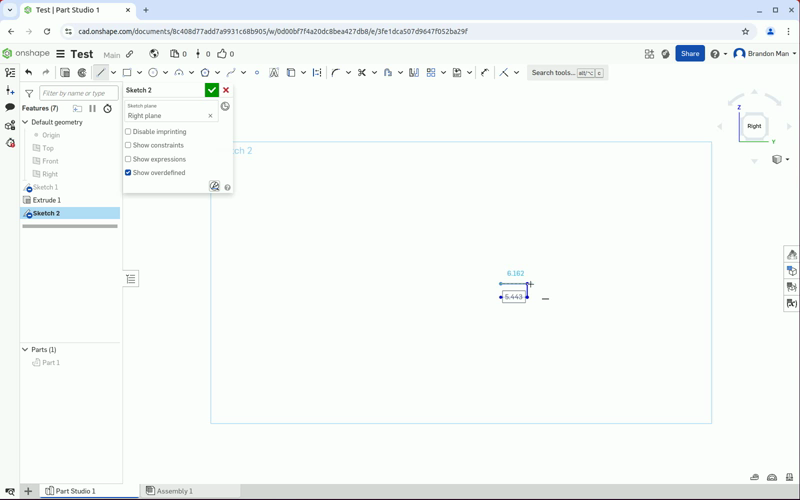
mouse_move(500, 297)
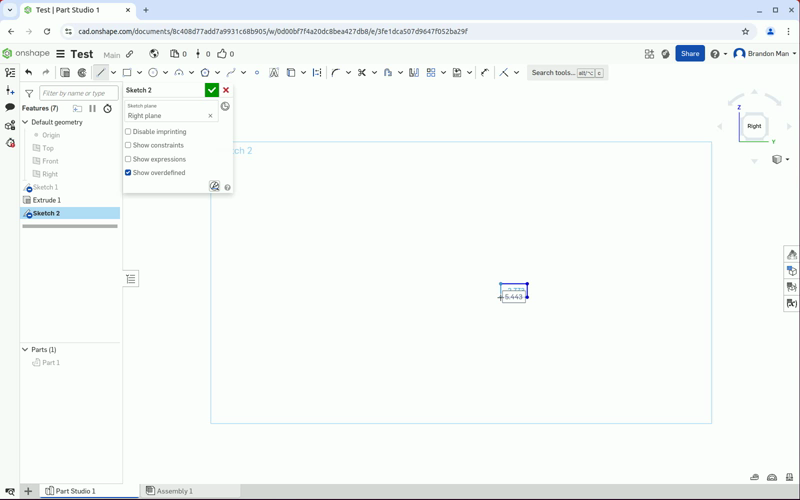
key_up(shift)
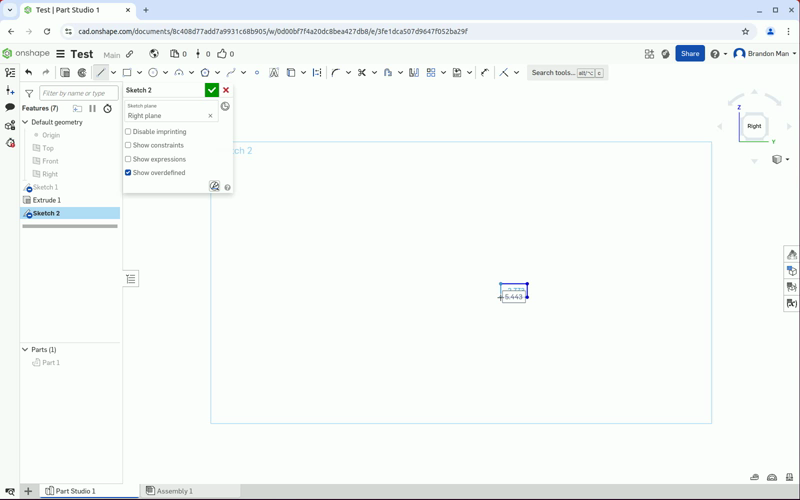
click(500, 297)
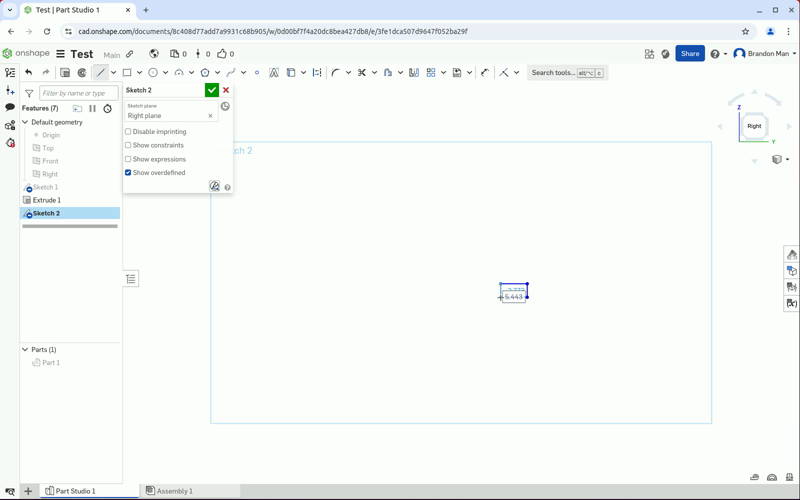
key(esc)
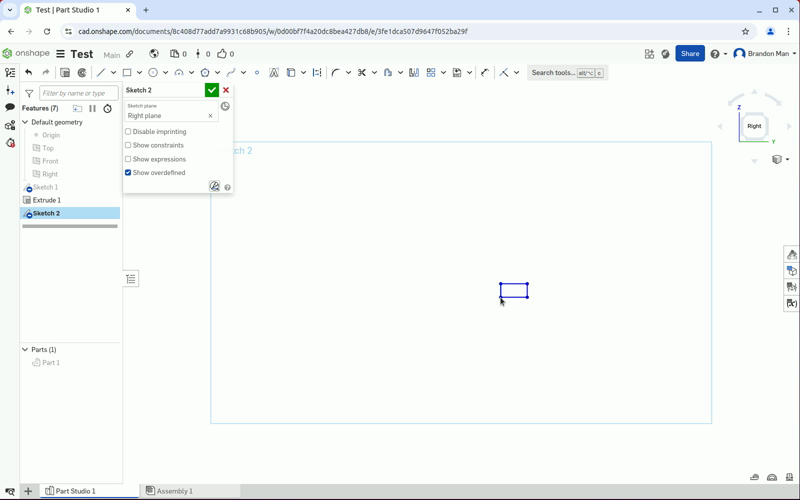
mouse_move(501, 292)
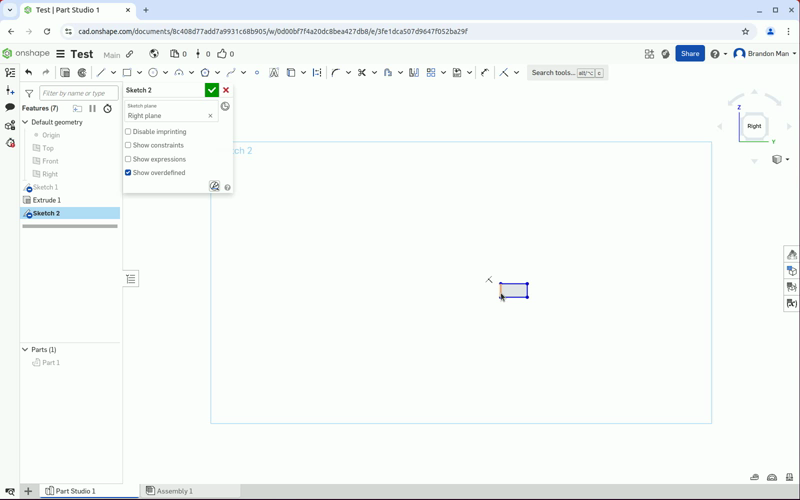
scroll(6)
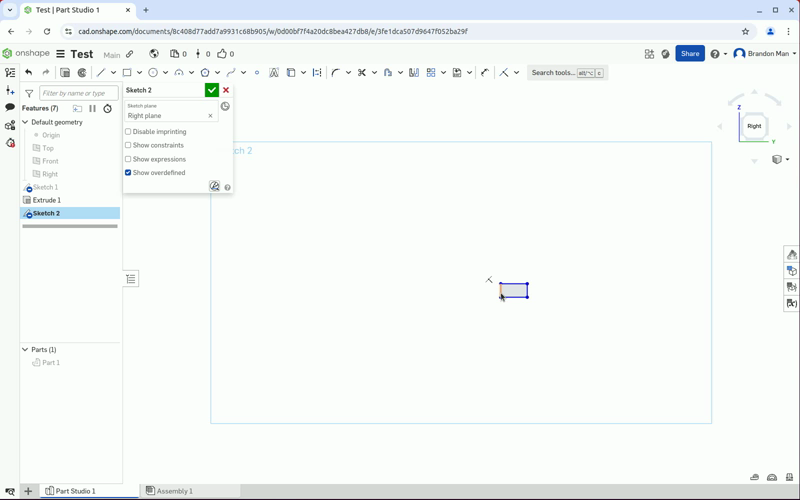
scroll(6)
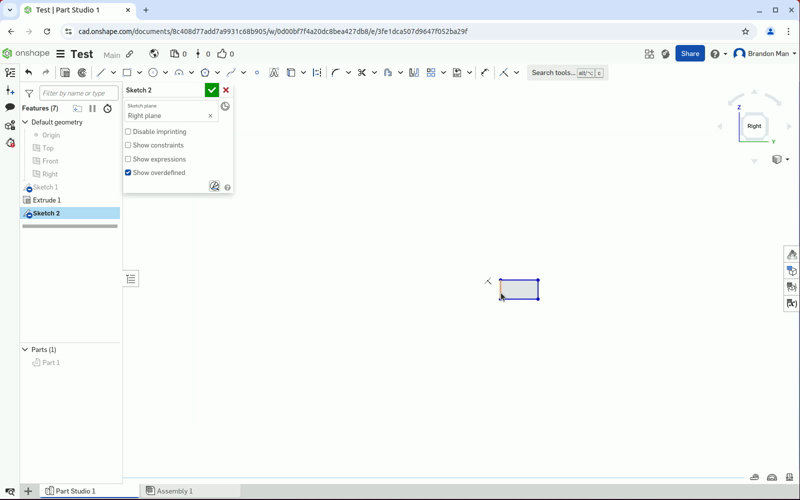
scroll(6)
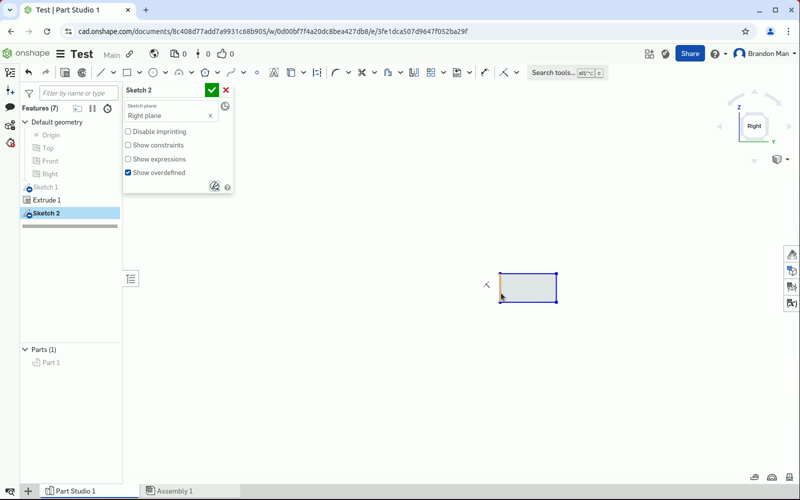
scroll(6)
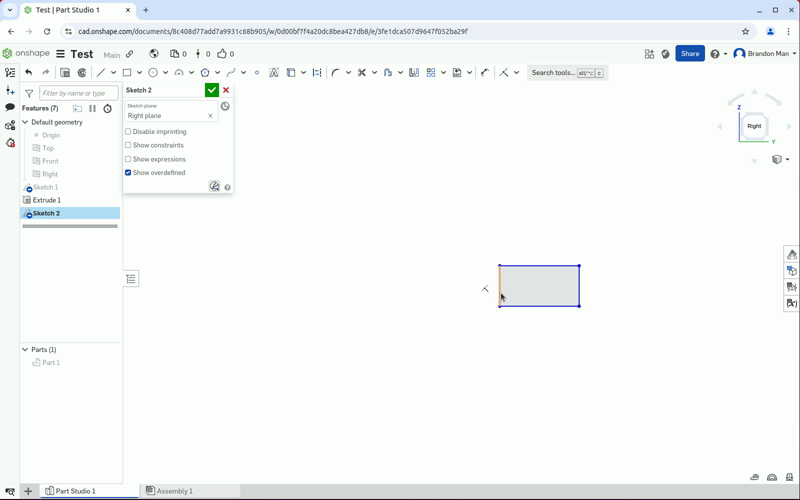
scroll(6)
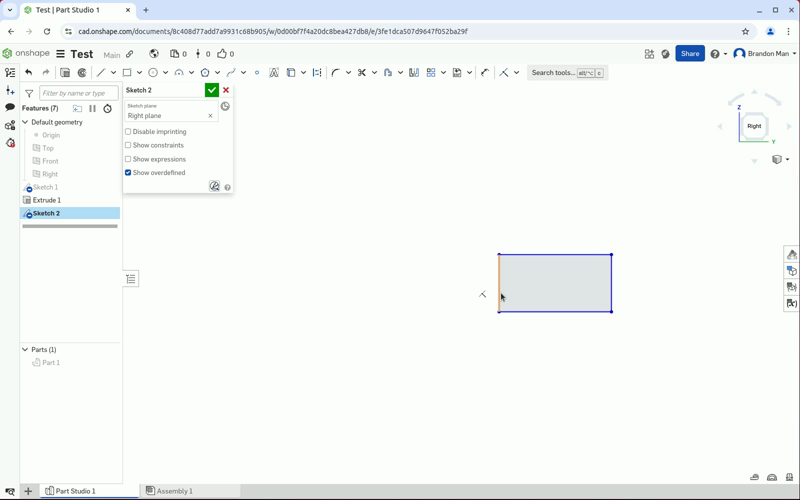
scroll(6)
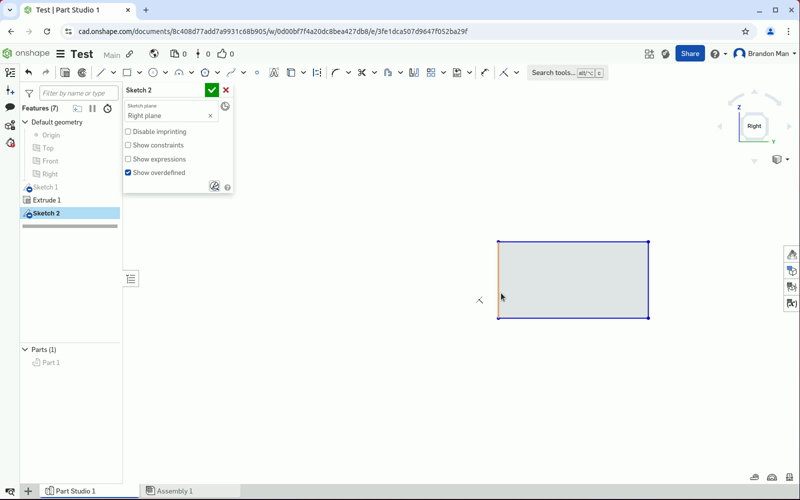
scroll(6)
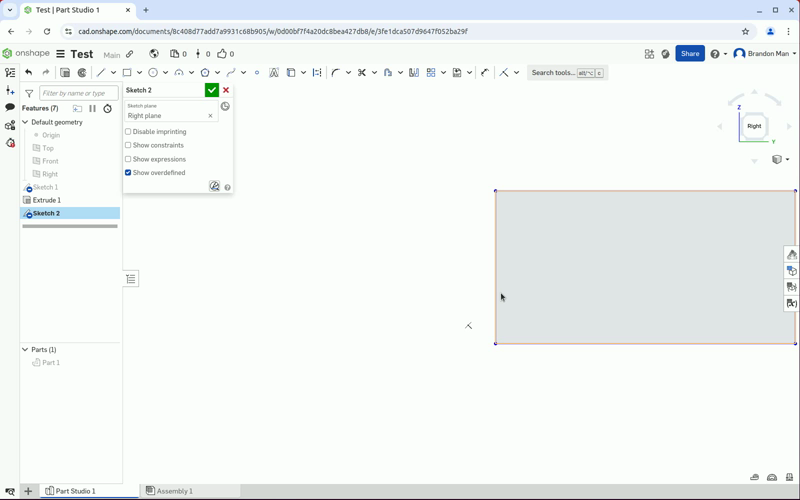
click(501, 292)
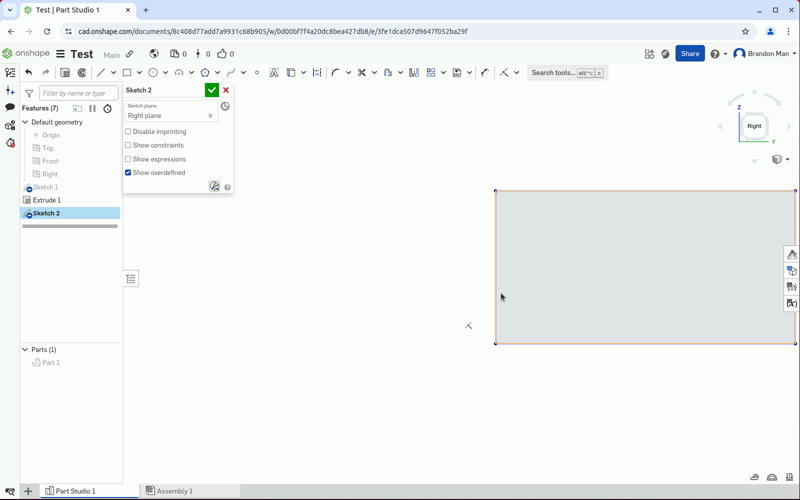
scroll(-6)
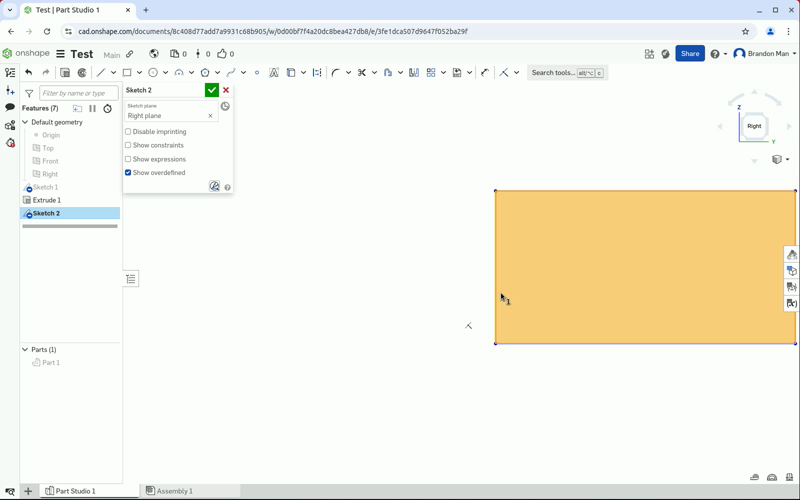
scroll(-6)
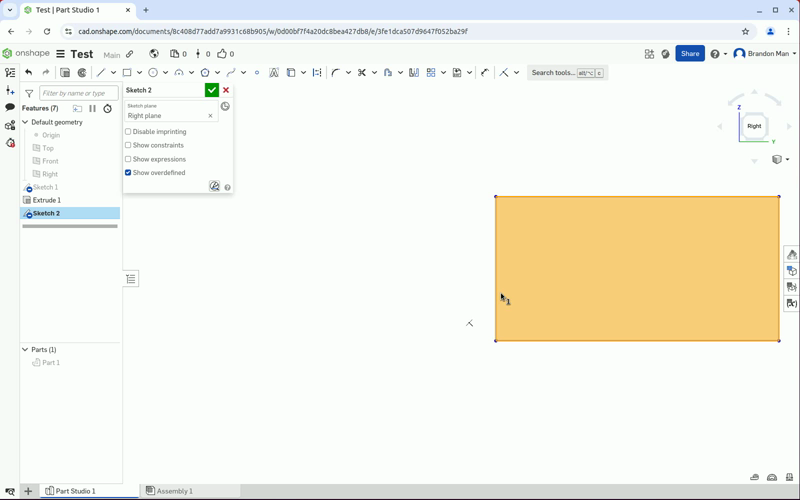
scroll(-6)
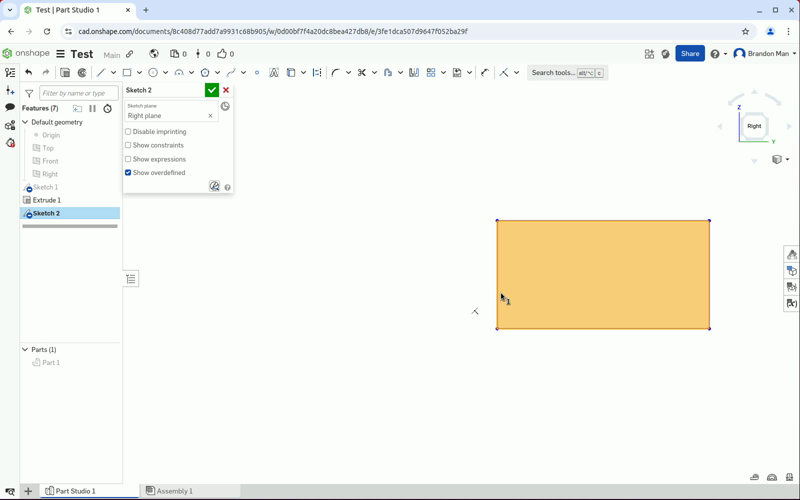
scroll(-6)
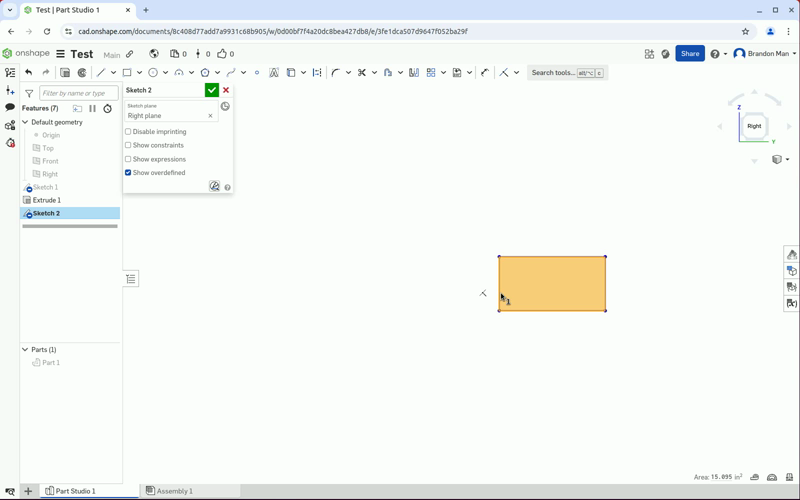
scroll(-6)
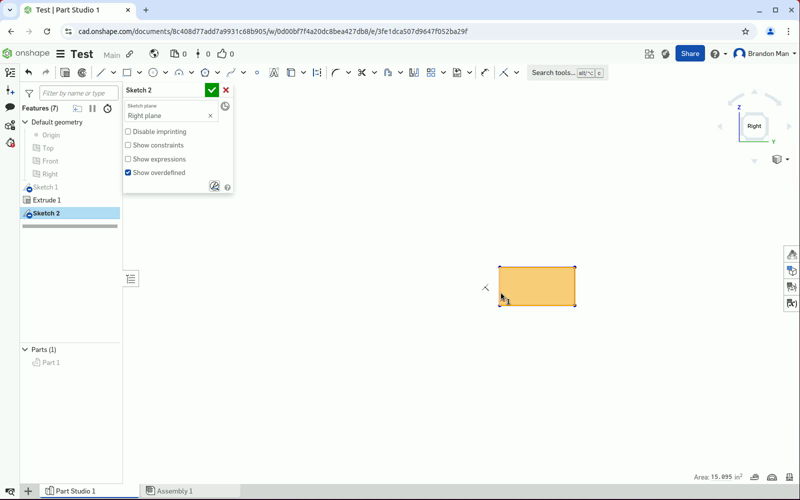
scroll(-6)
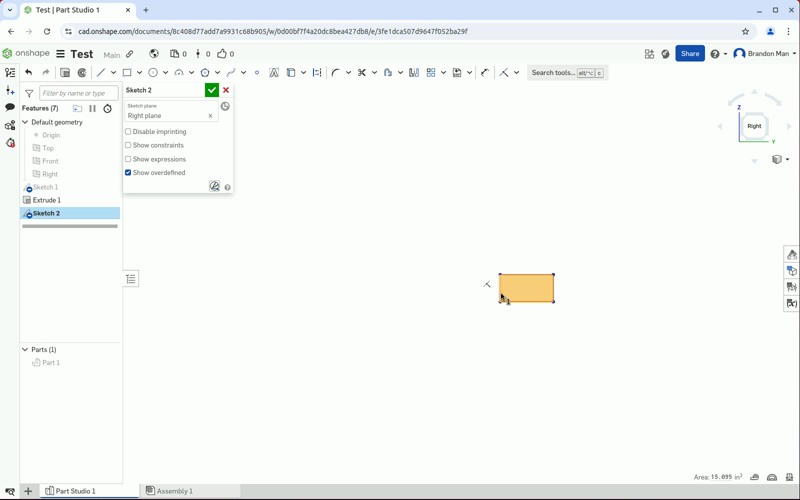
scroll(-6)
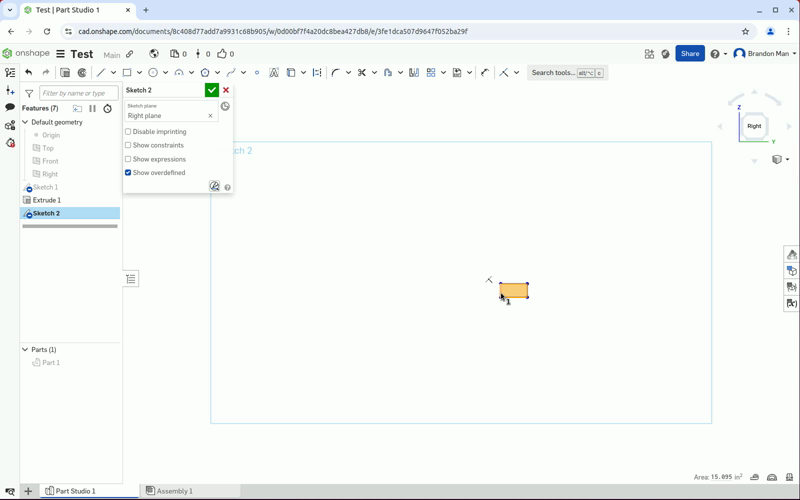
mouse_move(73, 352)
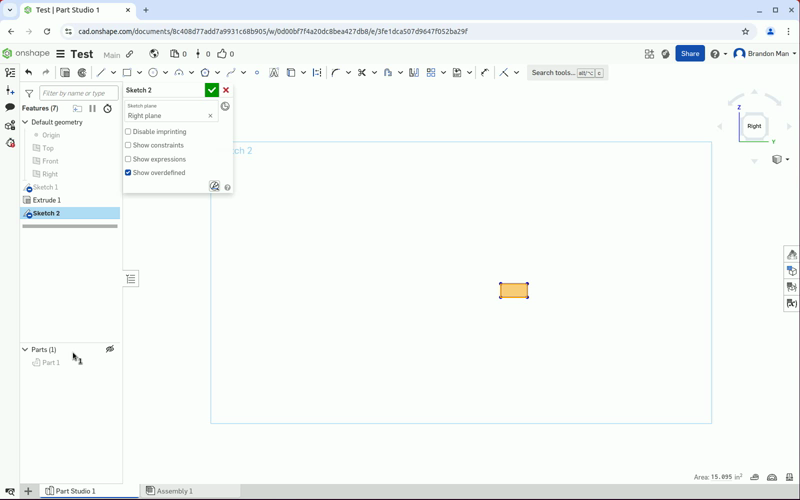
key(shift+y)
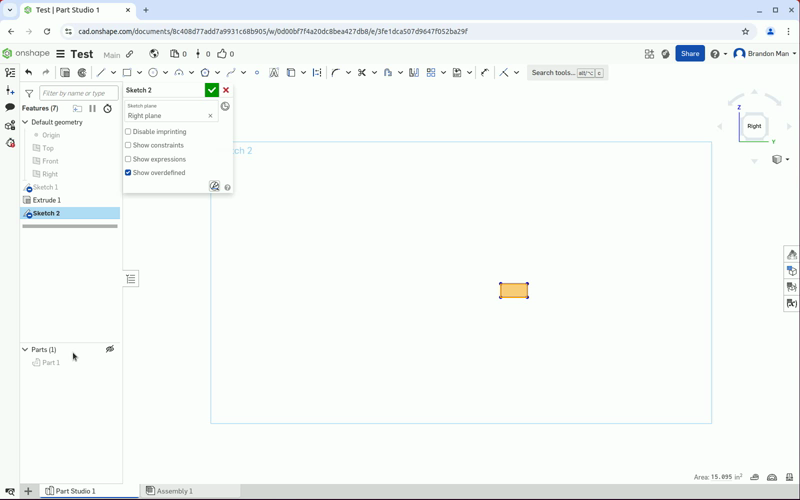
key(shift+e)
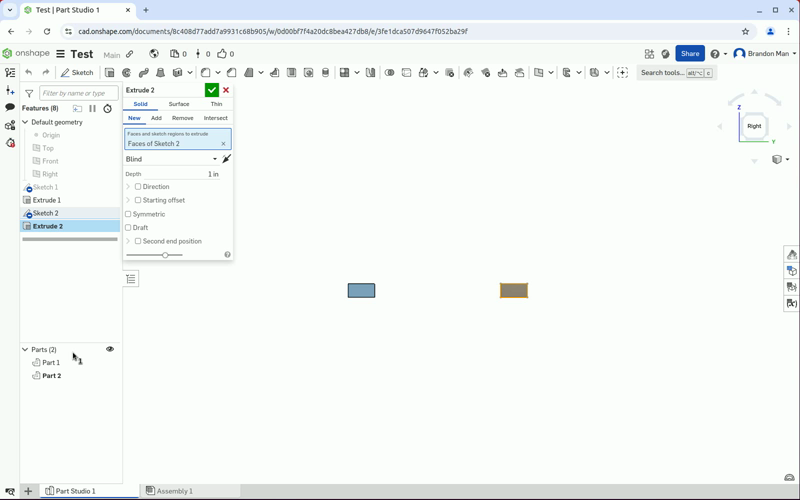
mouse_move(143, 106)
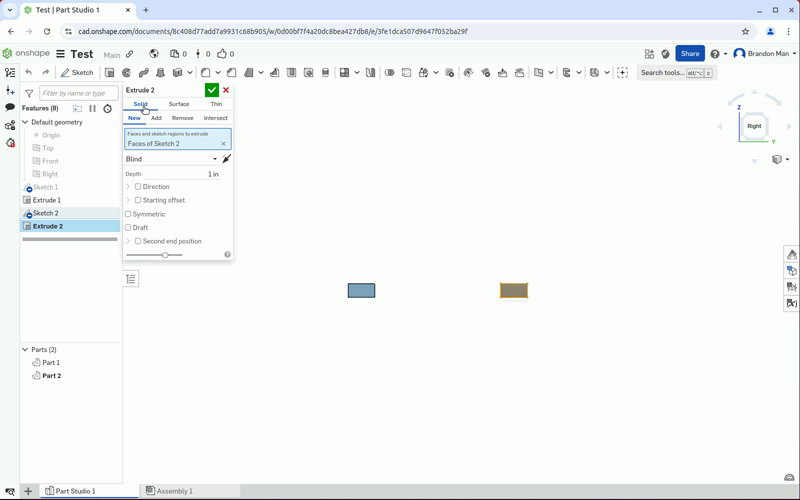
click(143, 106)
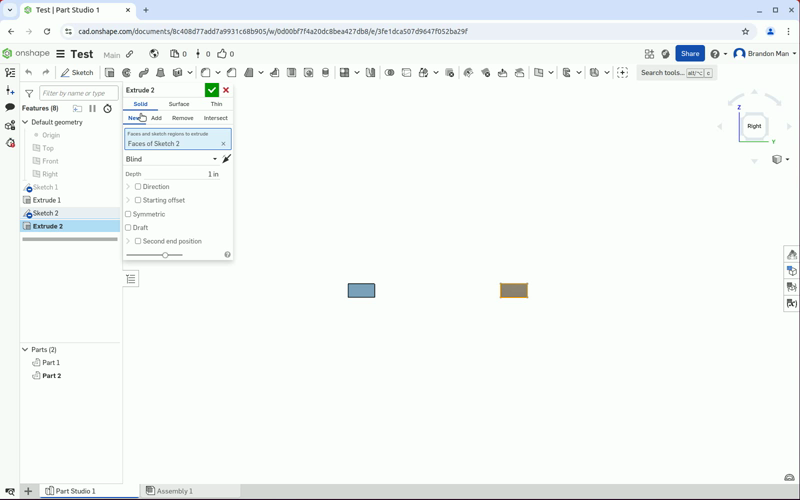
mouse_move(137, 120)
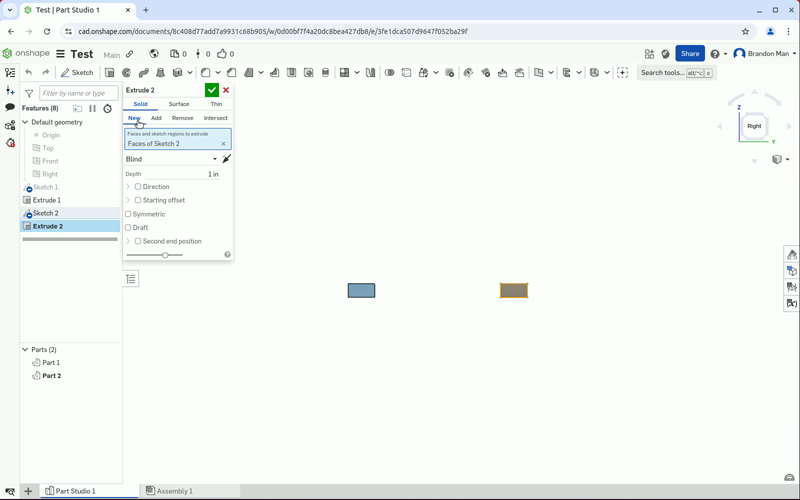
click(137, 120)
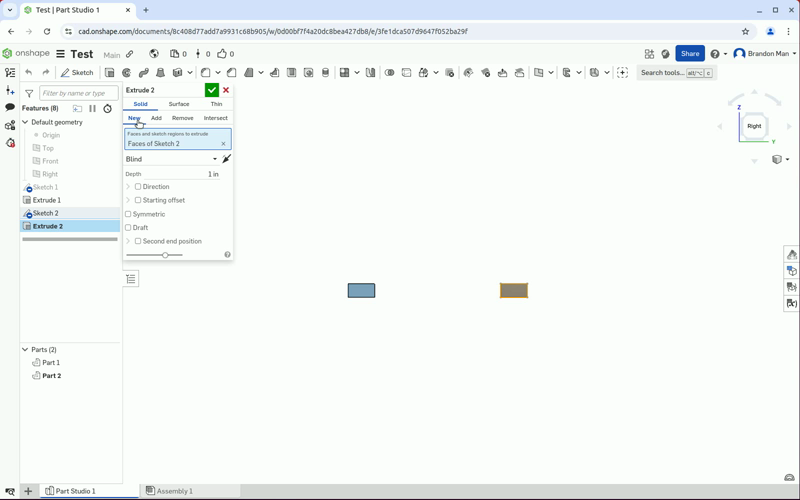
key(tab, 4)
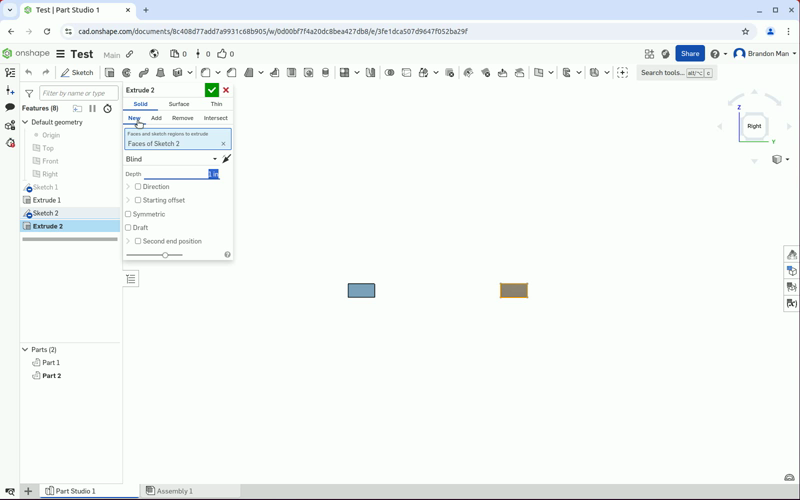
text(7.703)
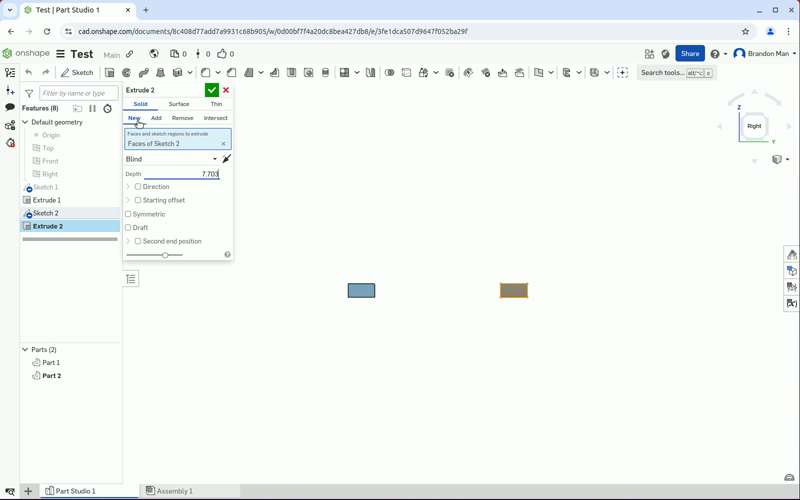
key(enter)
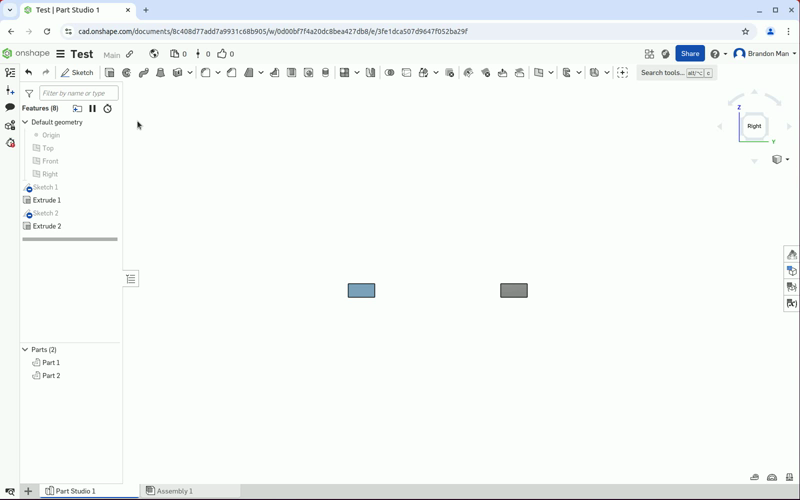
key(shift+h)
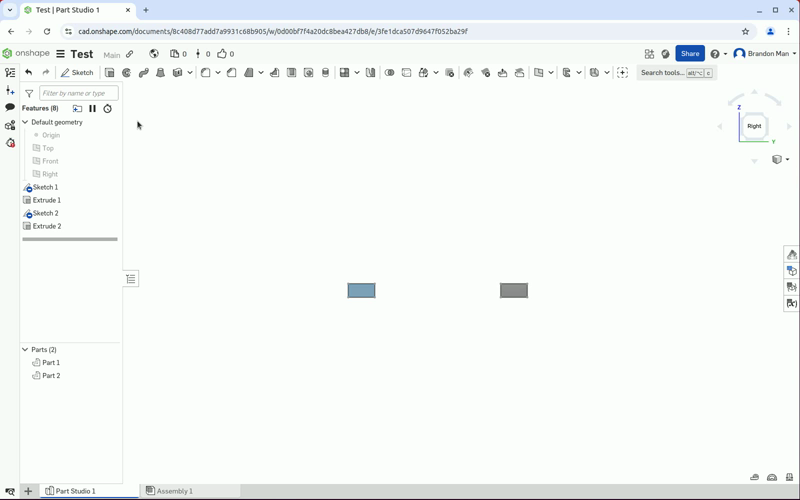
key(shift+h)
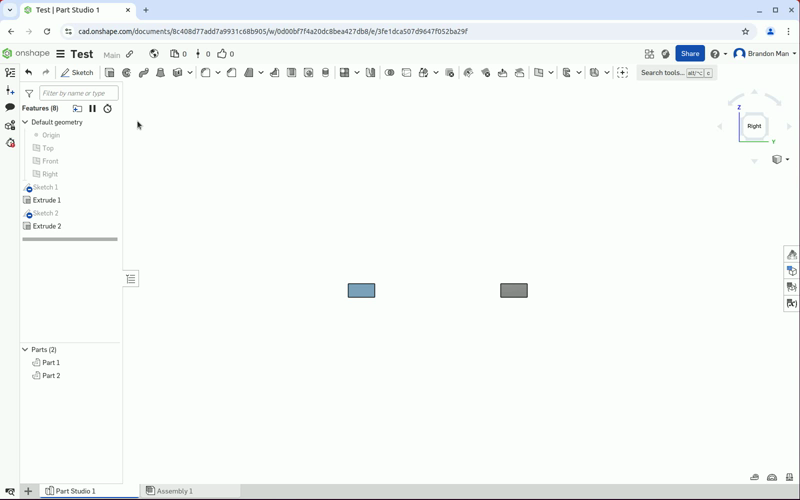
mouse_move(73, 189)
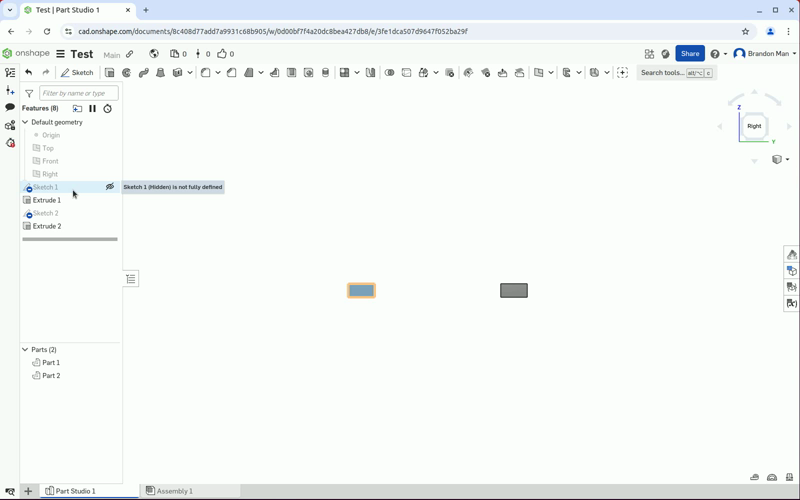
click(73, 189)
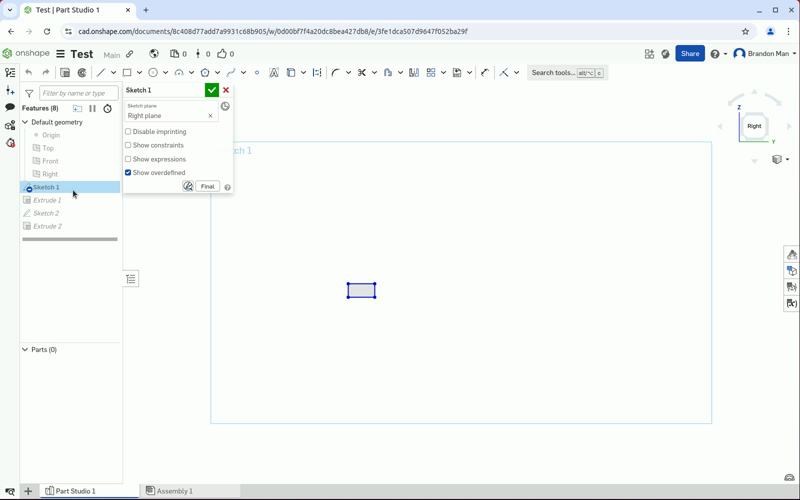
mouse_move(229, 92)
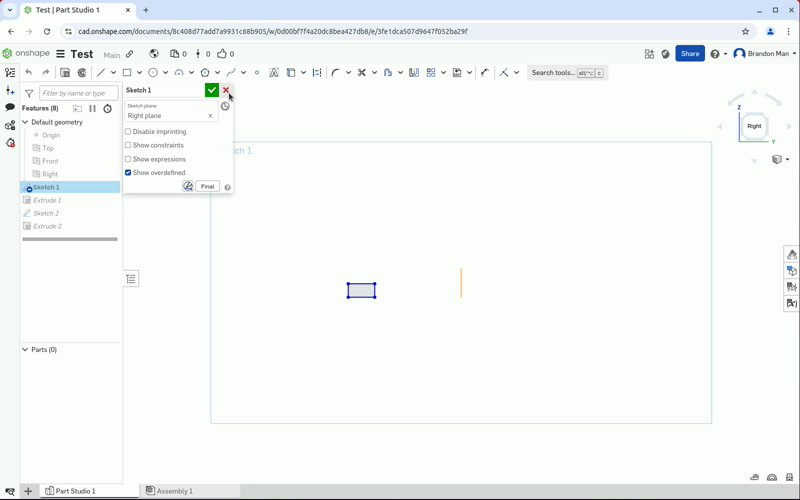
click(229, 92)
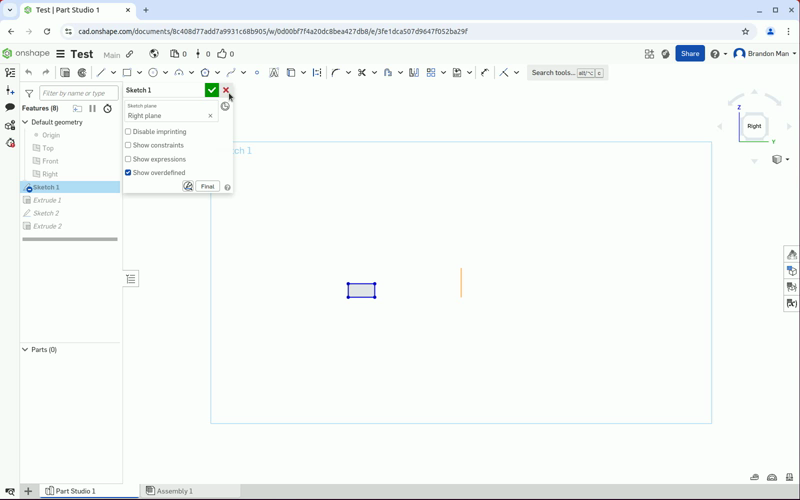
key(shift+s)
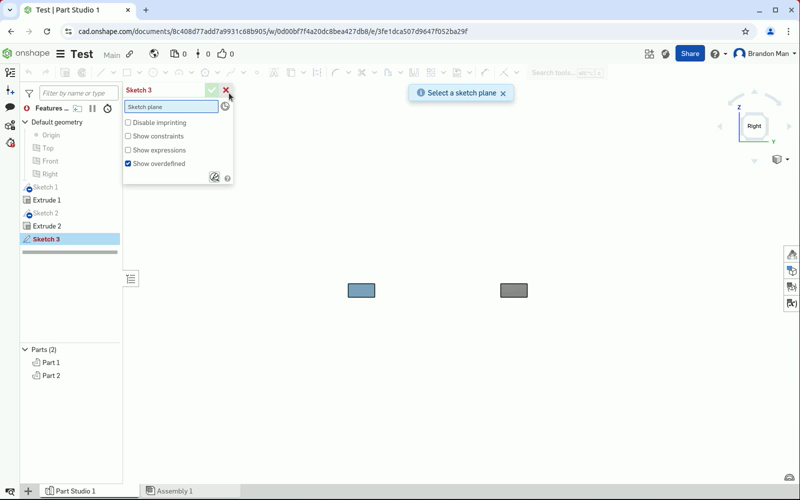
mouse_move(73, 176)
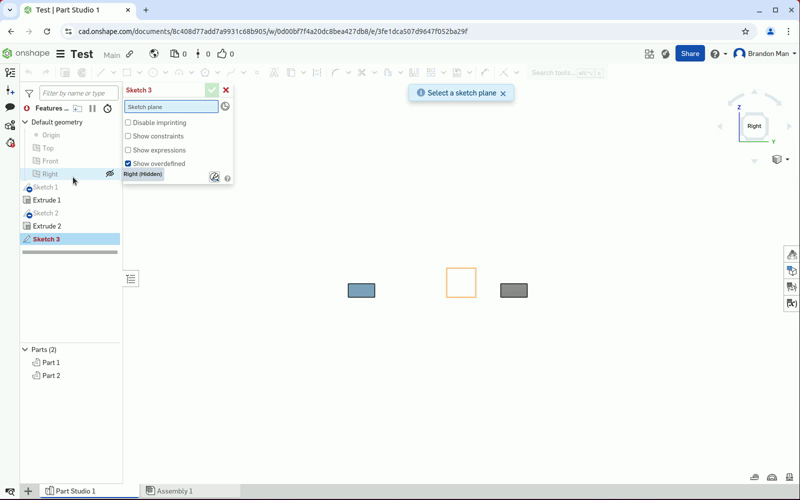
click(73, 176)
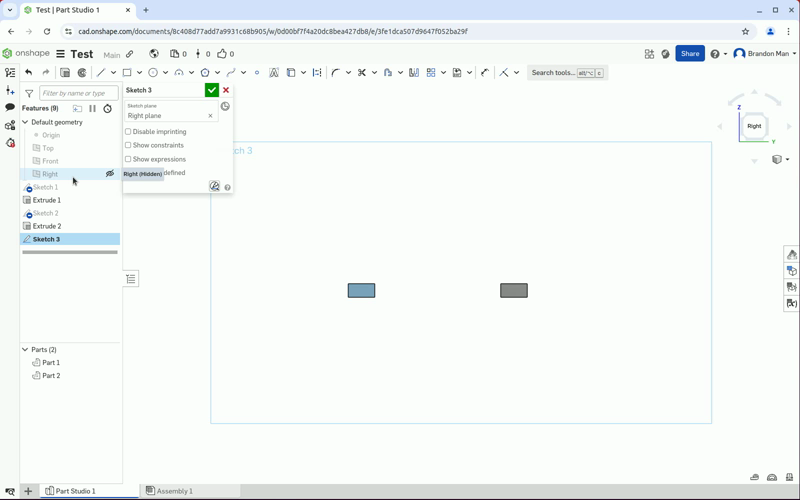
mouse_move(73, 352)
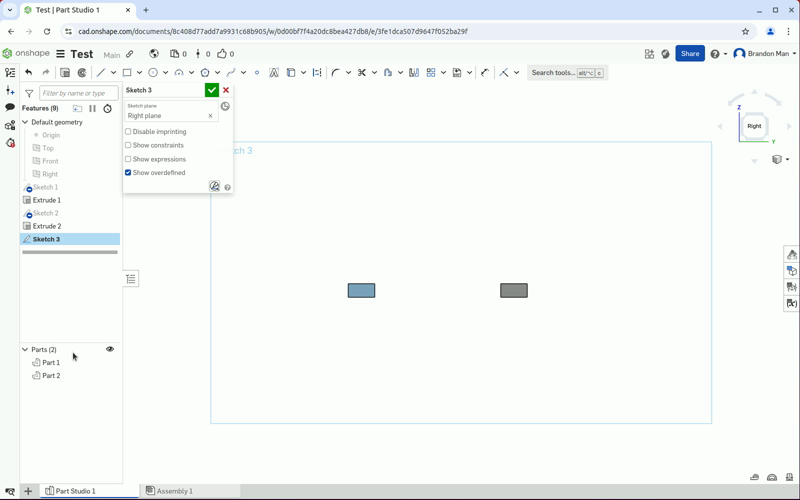
key(y)
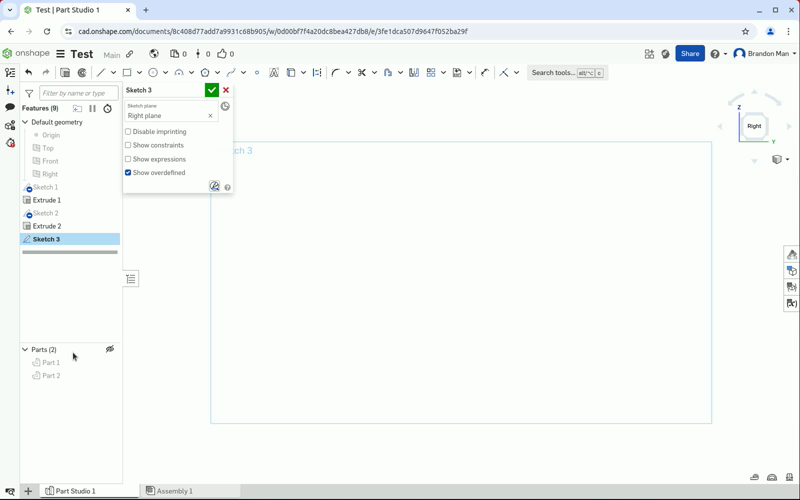
key(l)
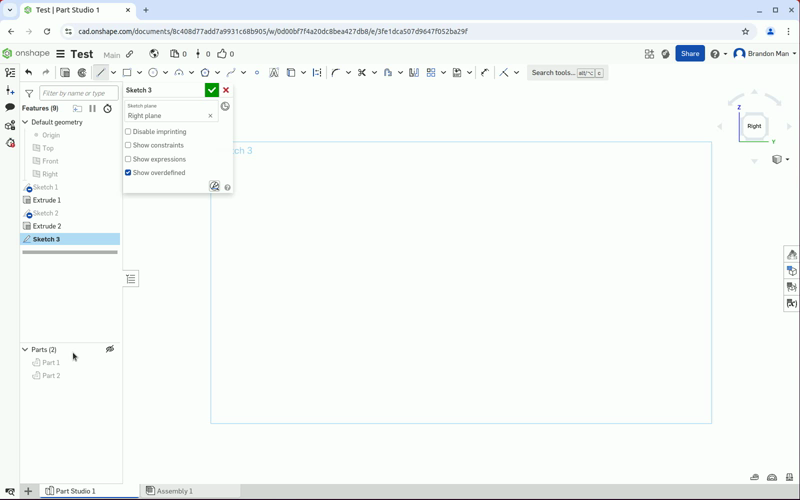
key_down(shift)
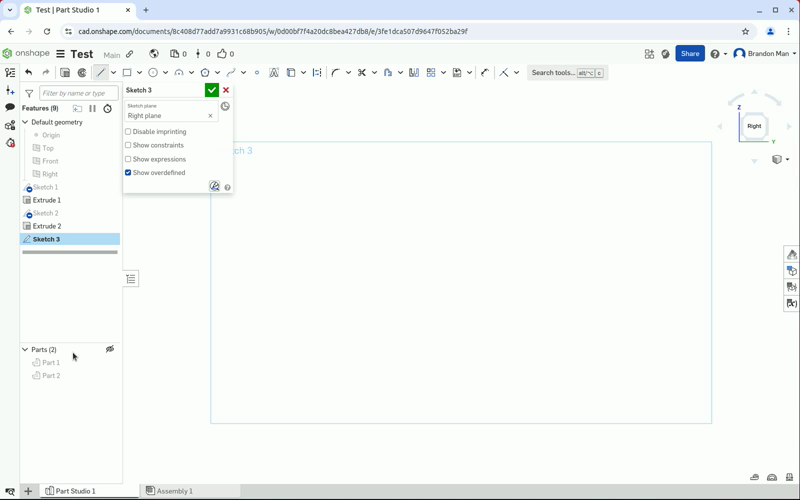
mouse_move(374, 297)
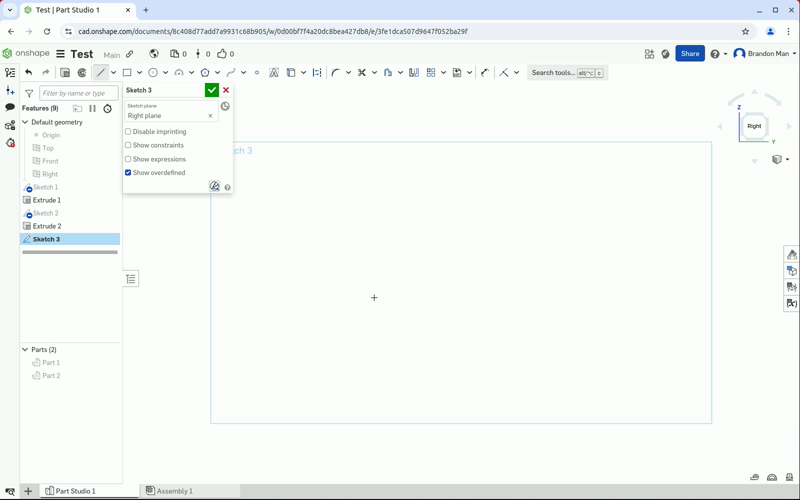
click(374, 297)
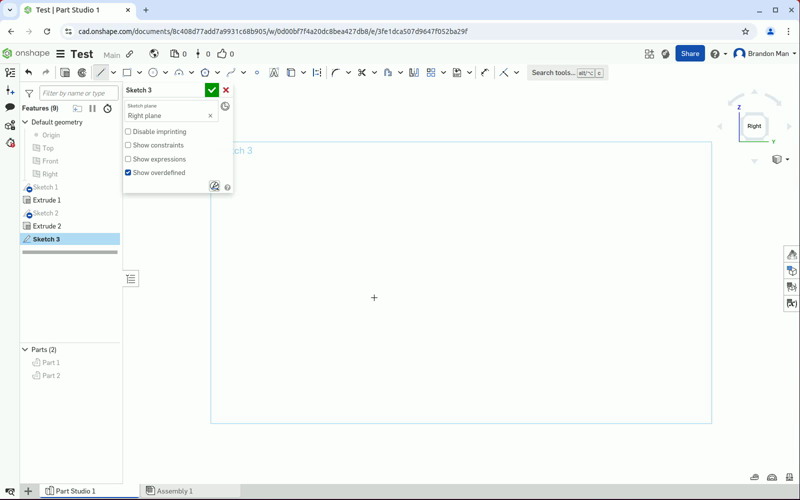
key_up(shift)
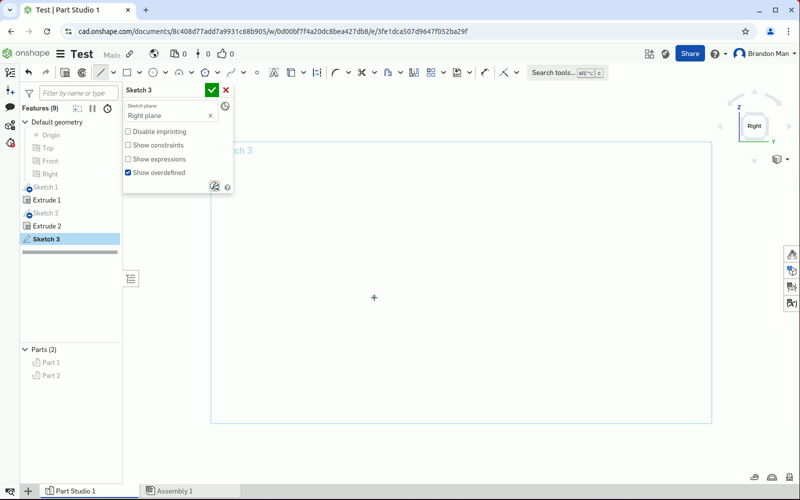
key_down(shift)
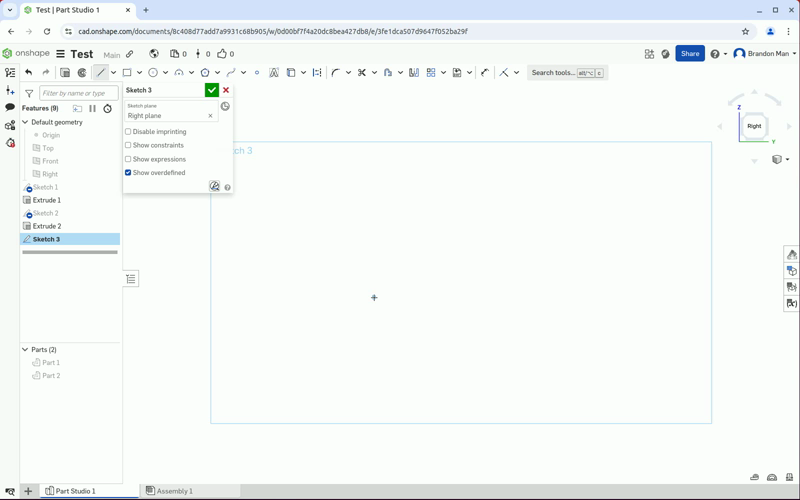
mouse_move(500, 297)
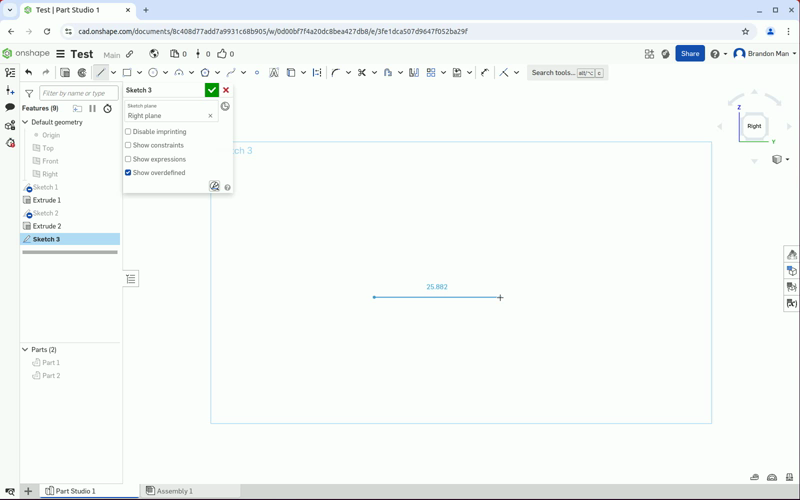
click(500, 297)
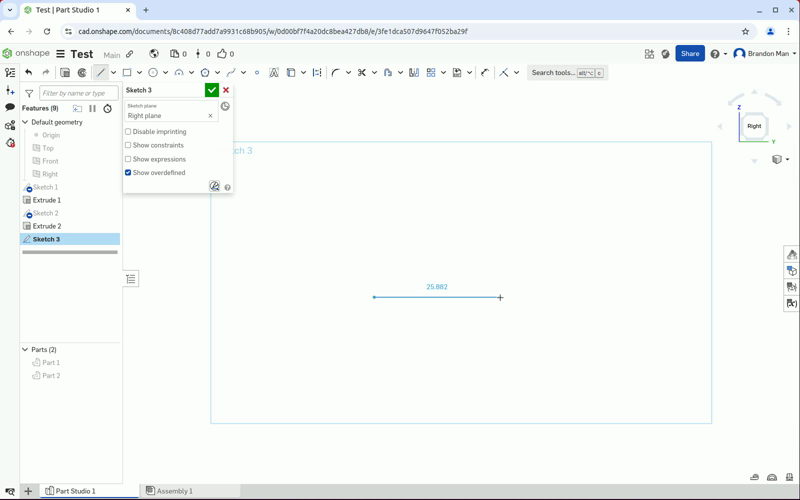
key_up(shift)
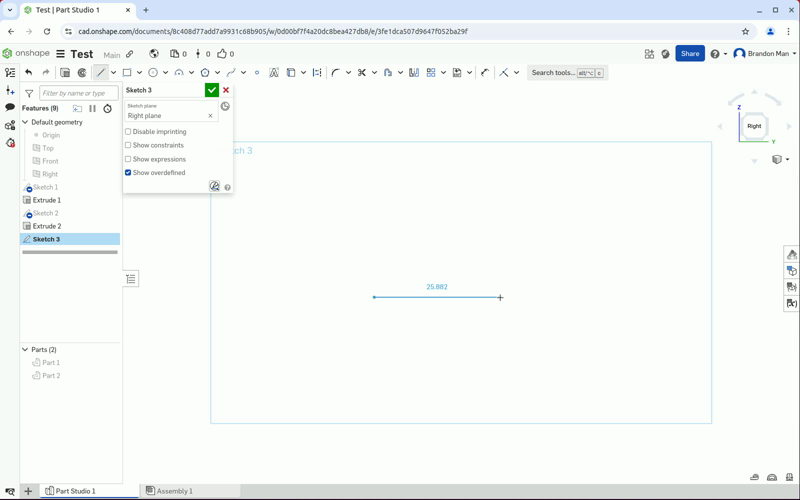
key_down(shift)
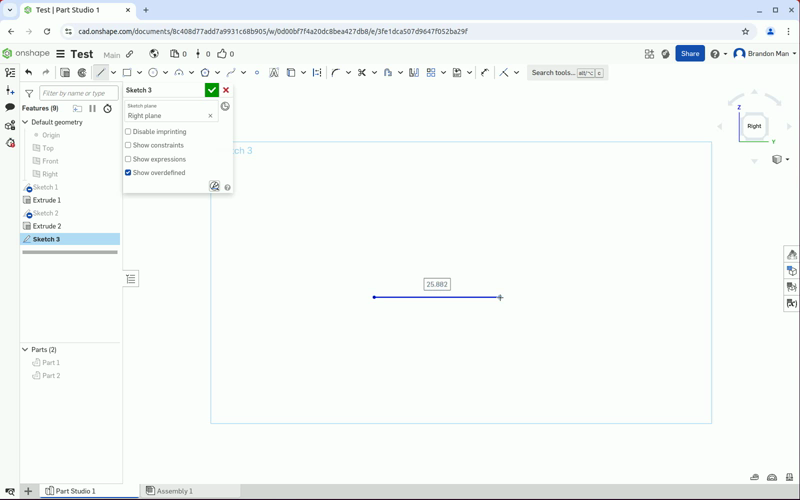
mouse_move(530, 297)
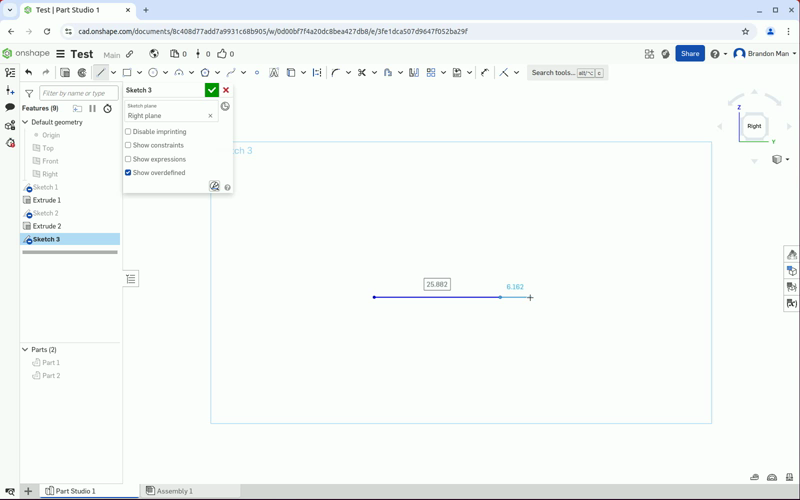
mouse_move(500, 283)
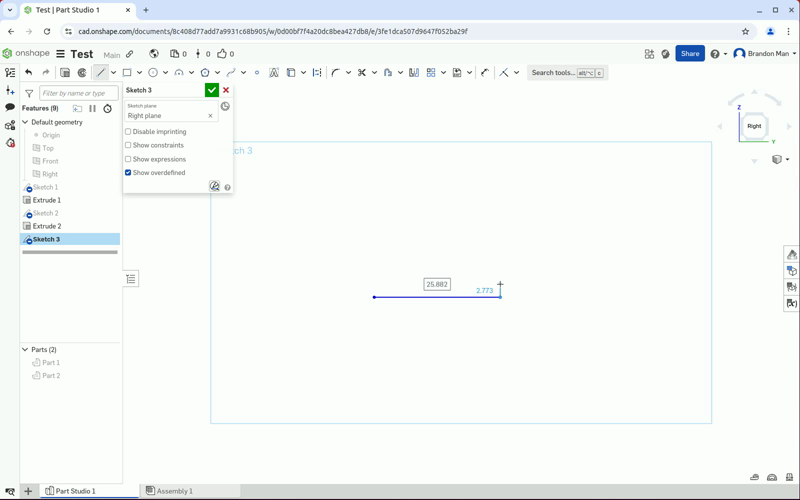
click(500, 283)
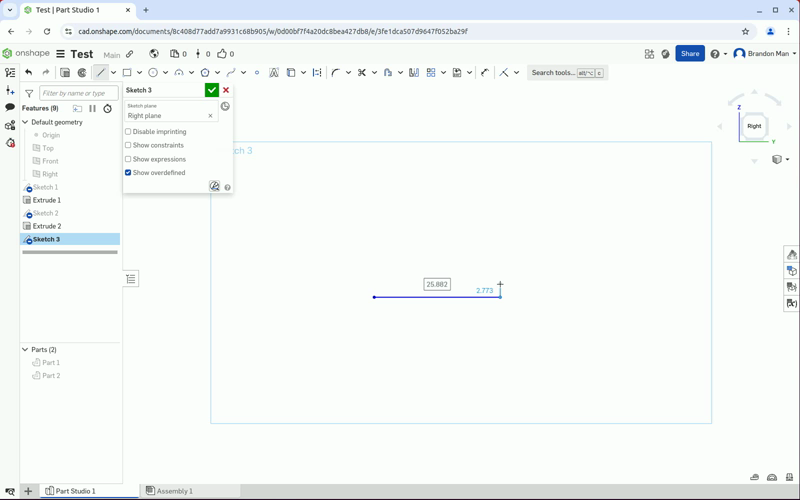
key_up(shift)
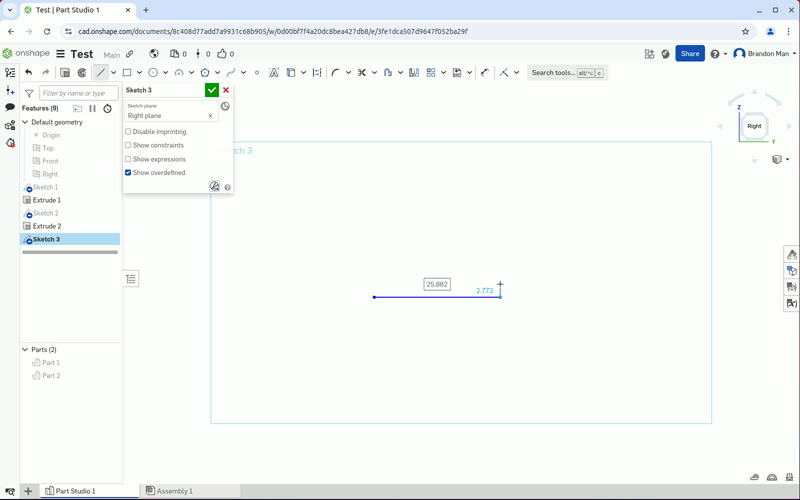
key_down(shift)
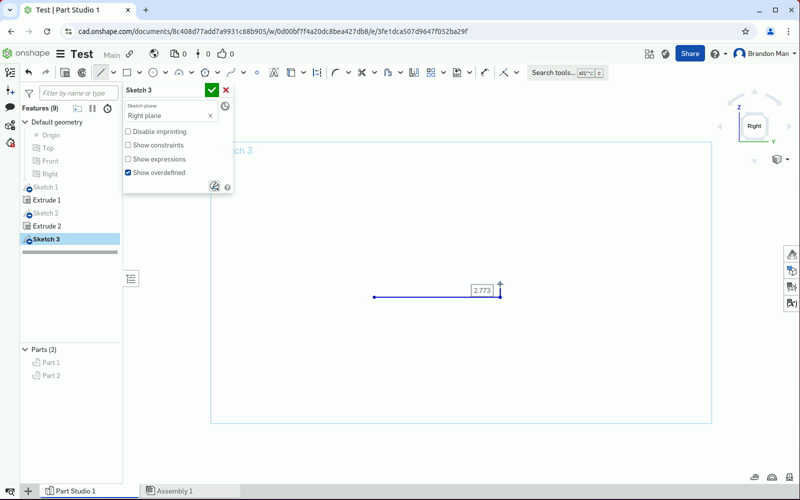
mouse_move(374, 283)
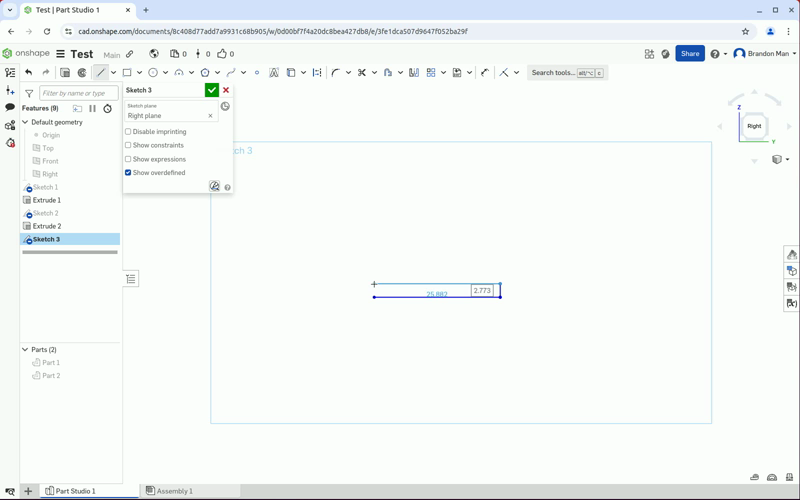
click(374, 283)
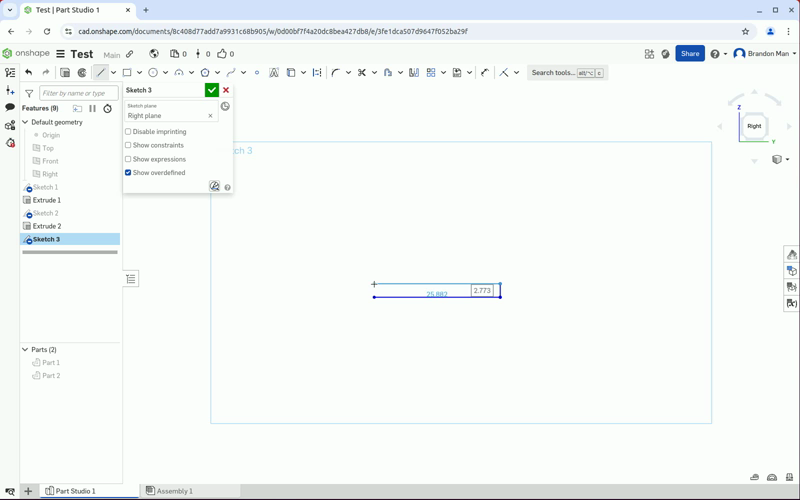
key_up(shift)
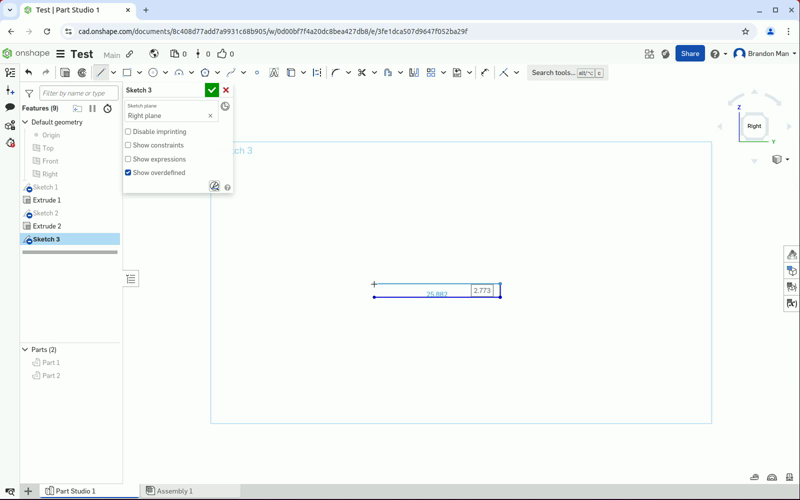
mouse_move(404, 283)
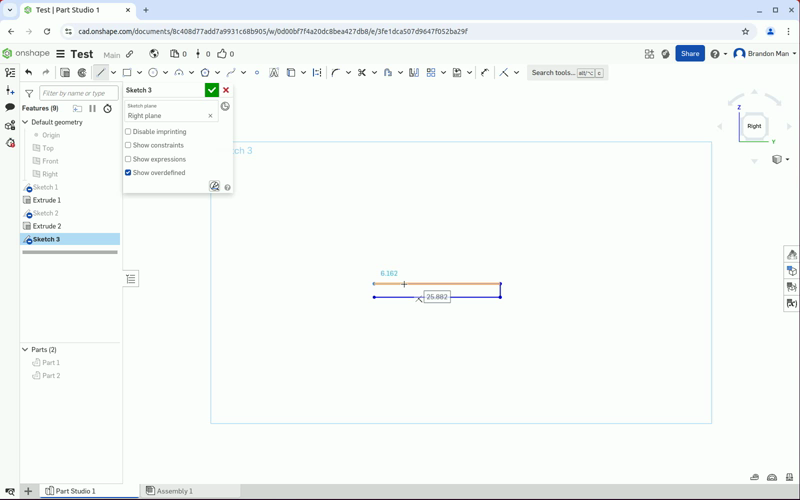
key_down(shift)
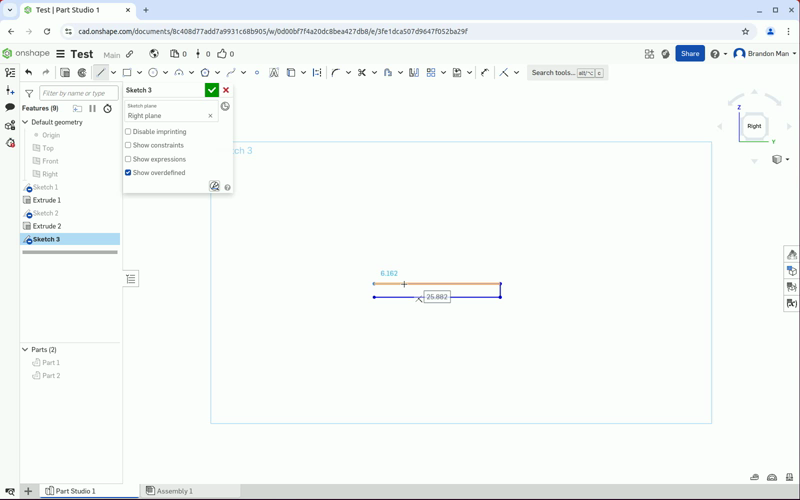
mouse_move(374, 297)
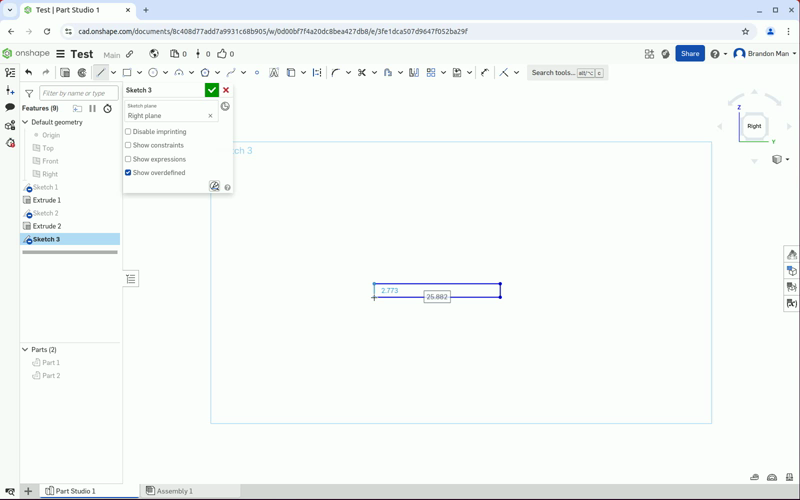
key_up(shift)
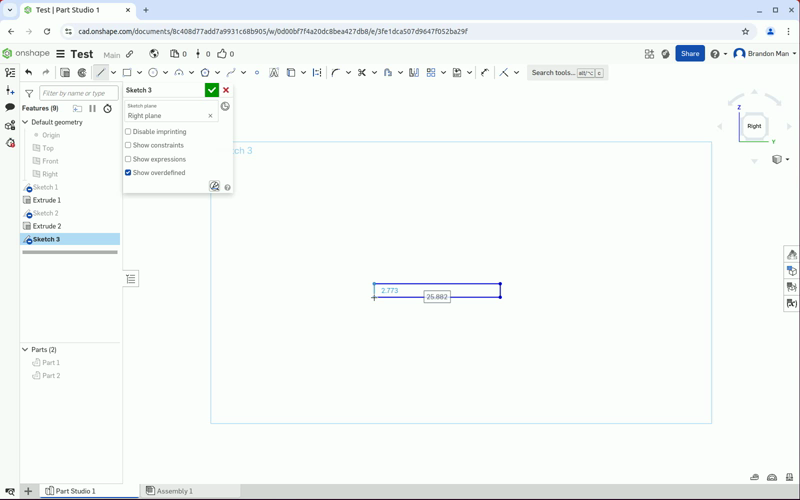
click(374, 297)
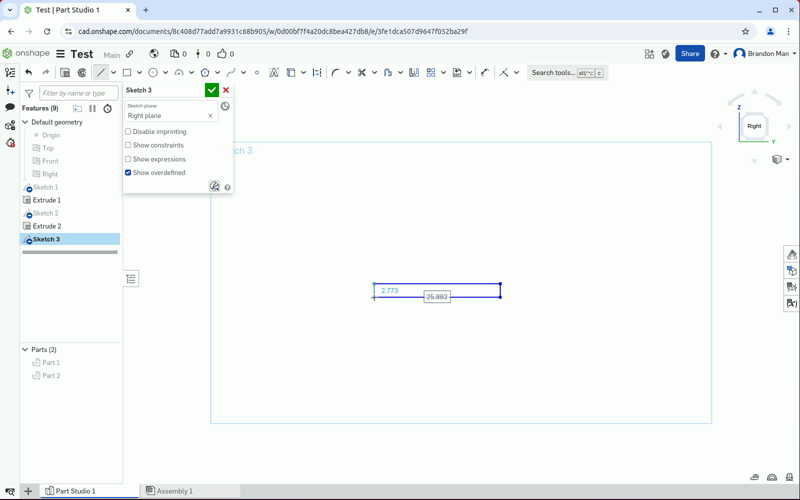
key(esc)
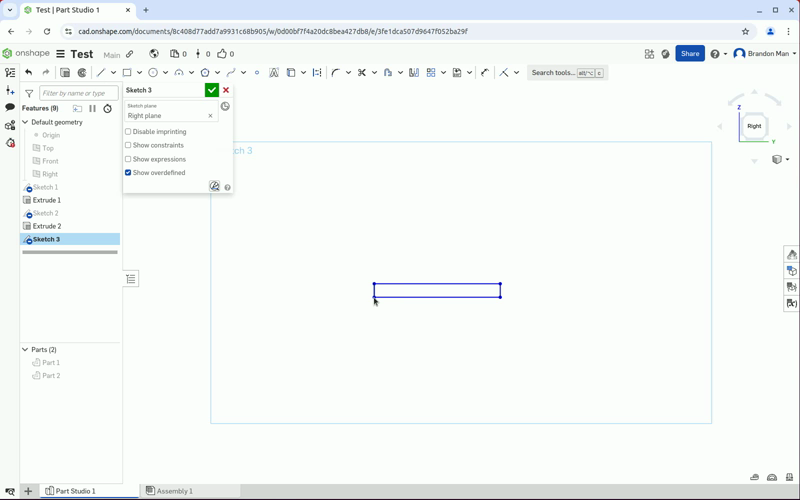
mouse_move(412, 288)
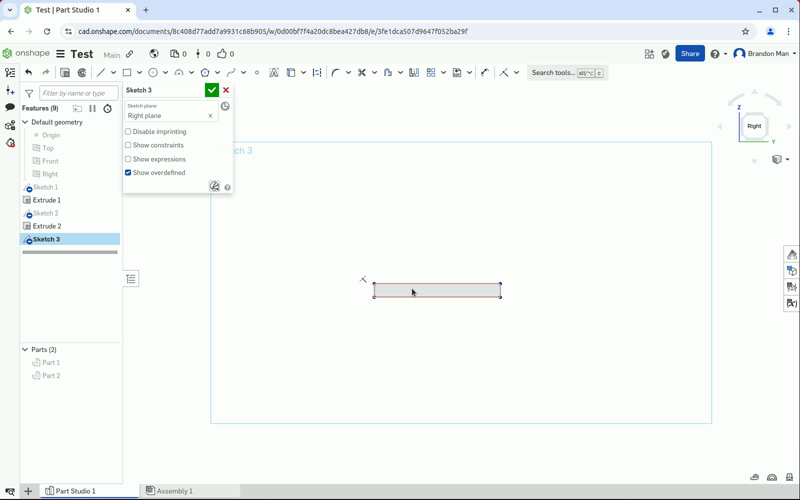
scroll(6)
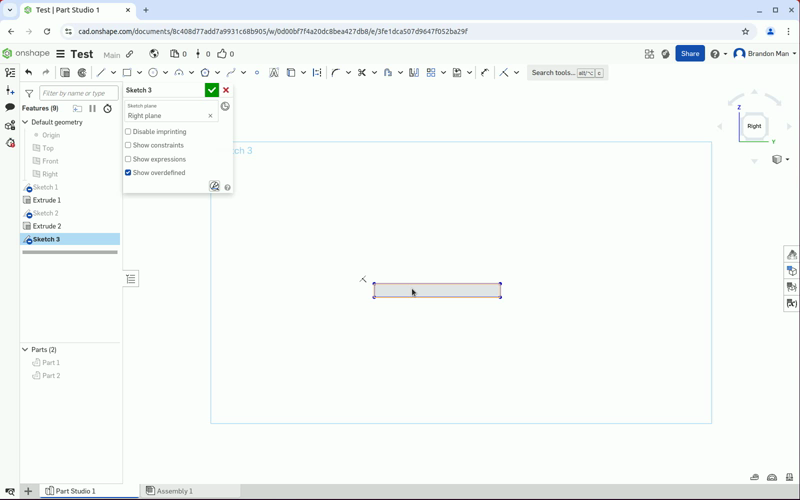
scroll(6)
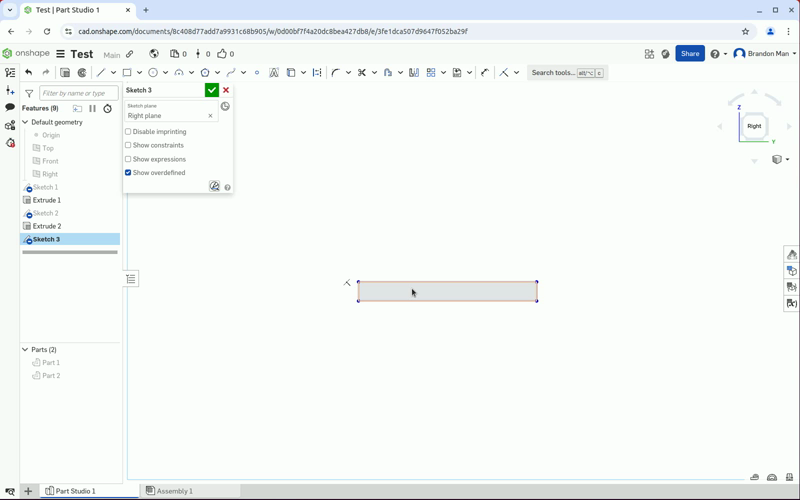
scroll(6)
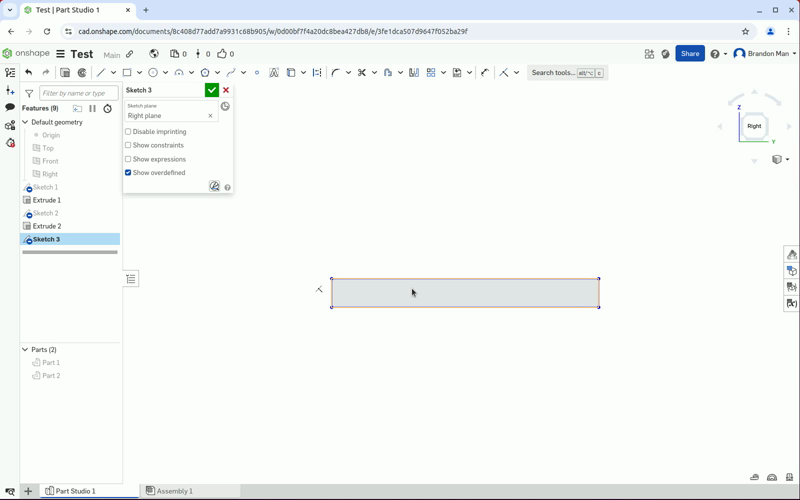
scroll(6)
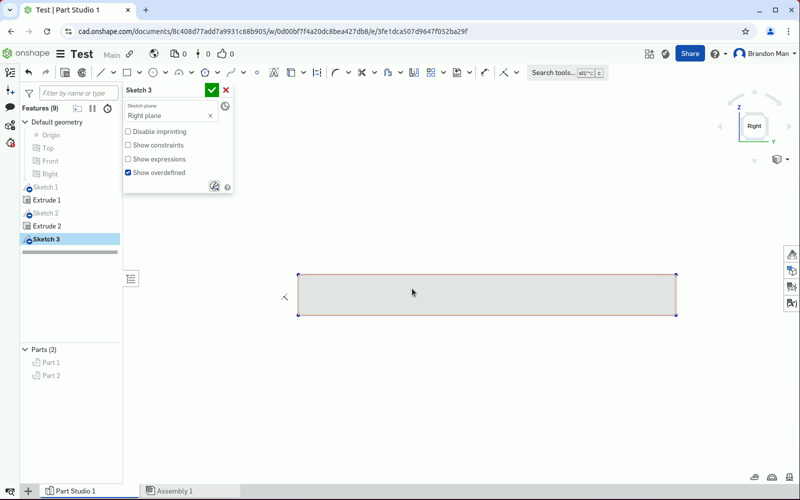
scroll(6)
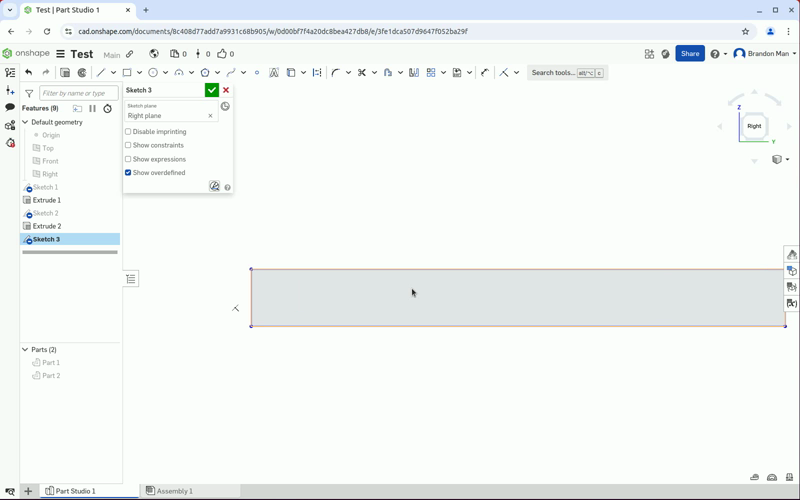
scroll(6)
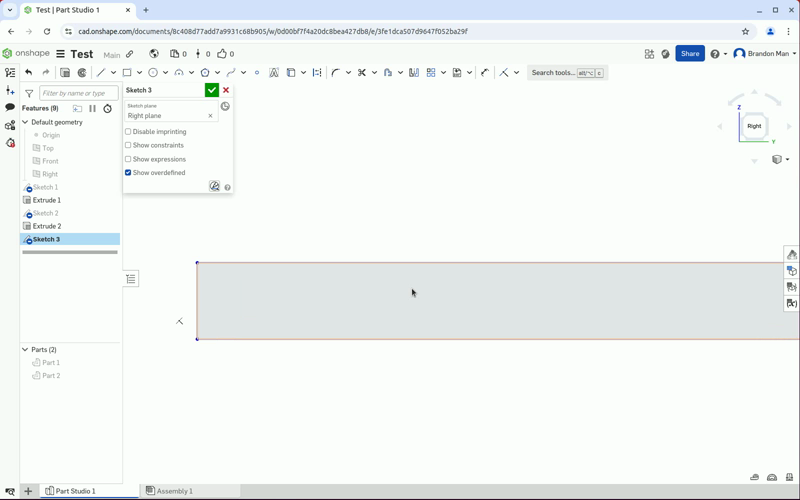
scroll(6)
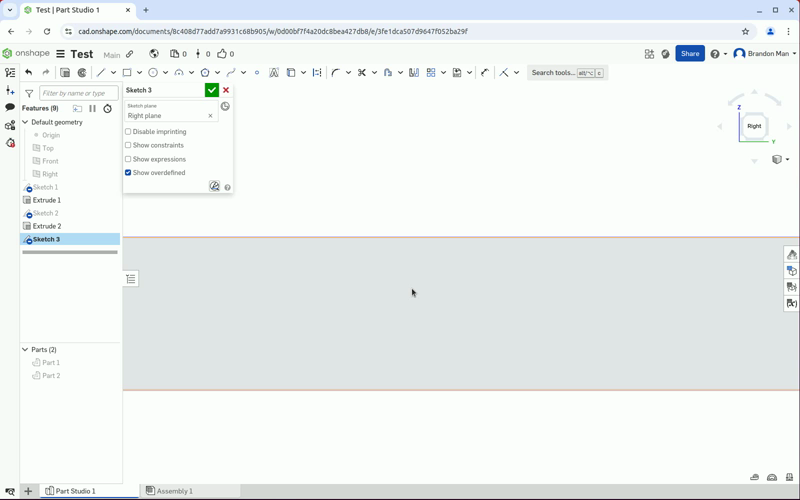
click(412, 288)
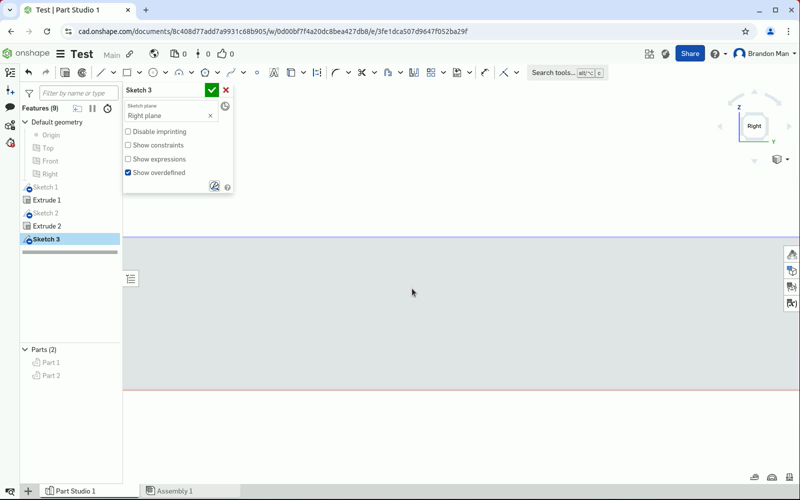
scroll(-6)
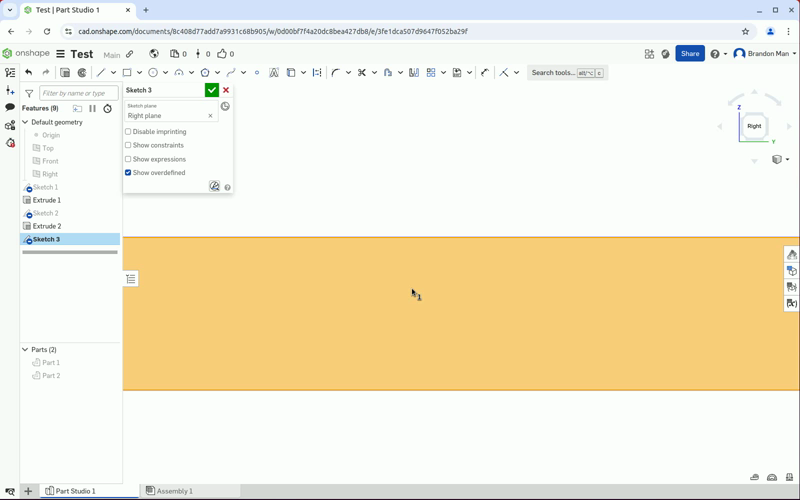
scroll(-6)
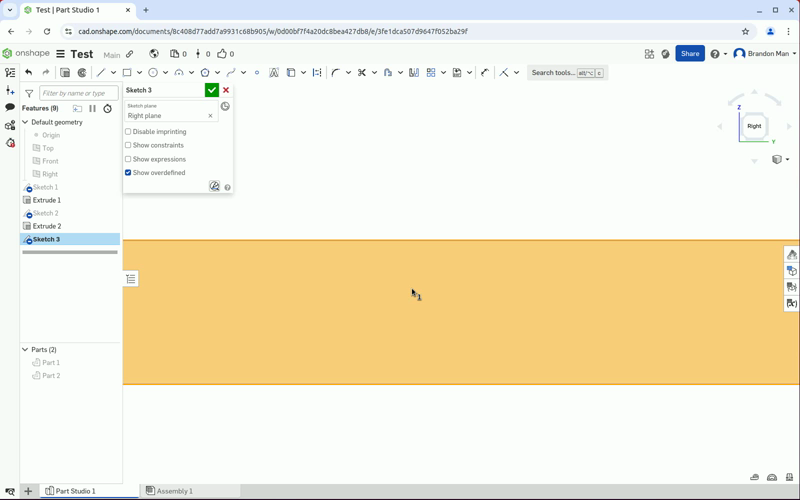
scroll(-6)
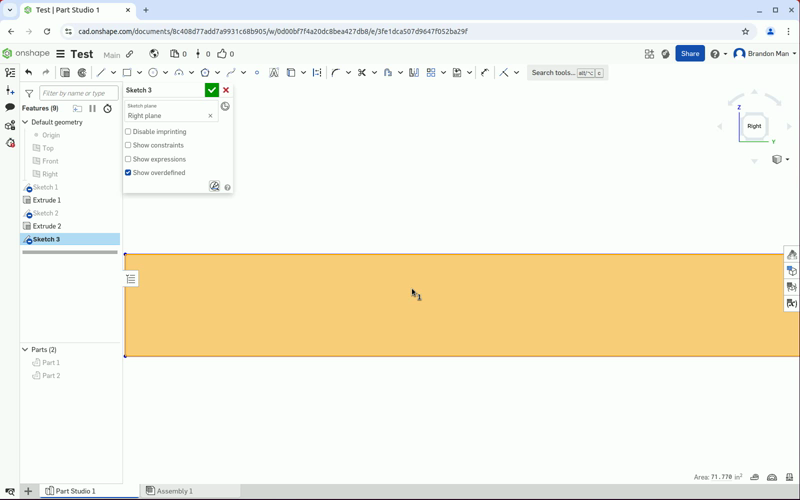
scroll(-6)
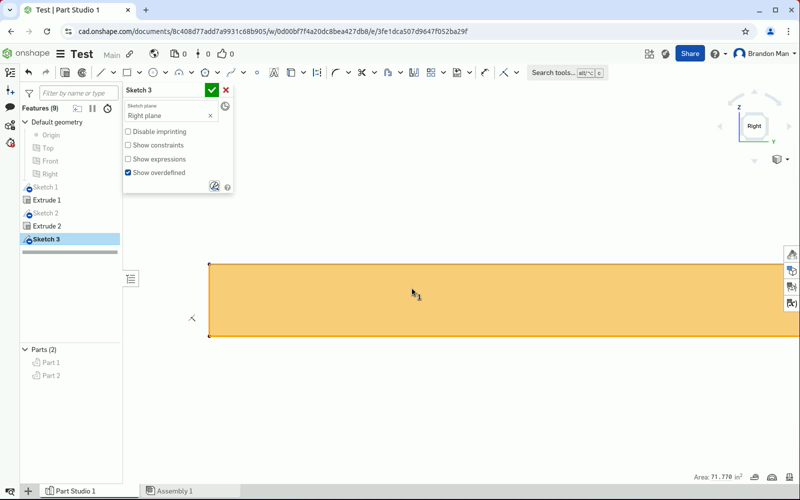
scroll(-6)
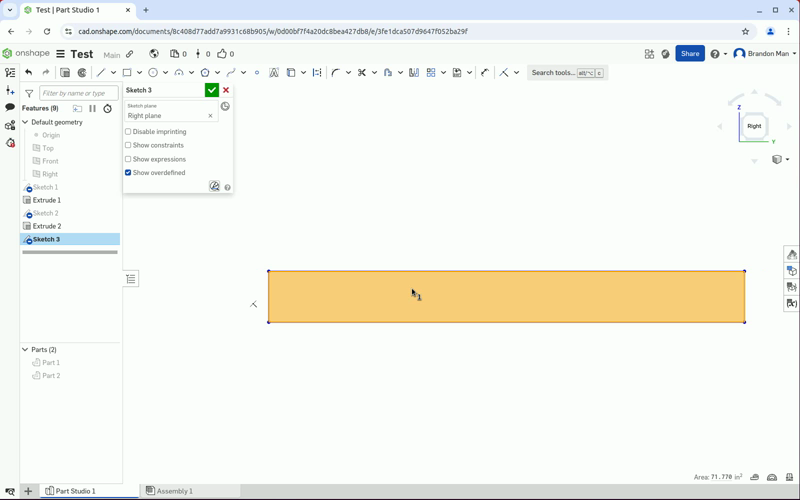
scroll(-6)
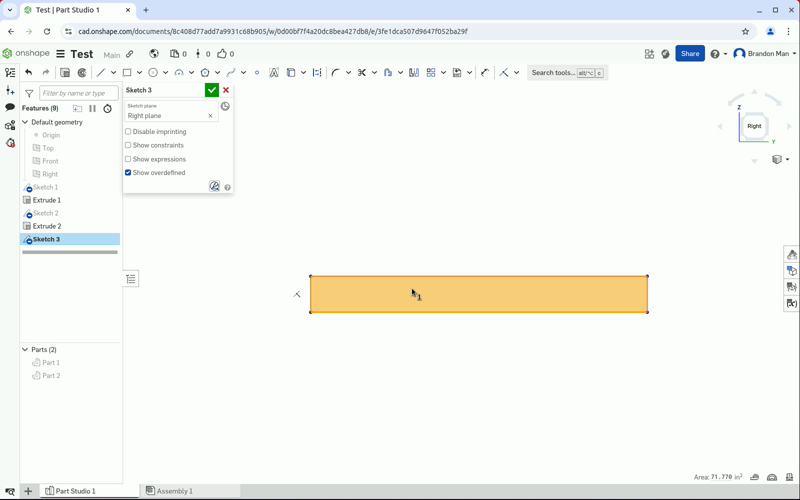
scroll(-6)
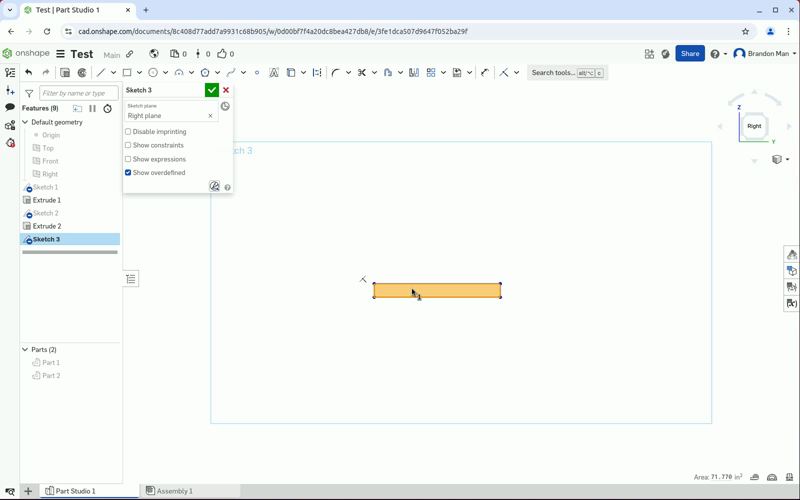
mouse_move(73, 352)
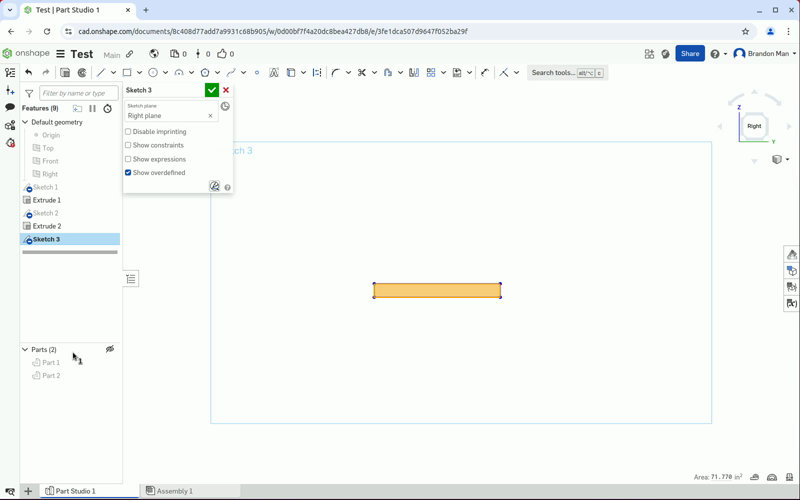
key(shift+y)
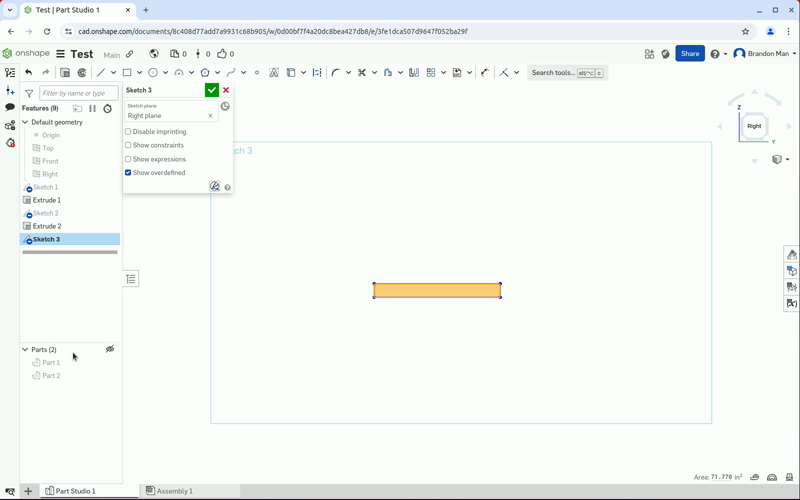
key(shift+e)
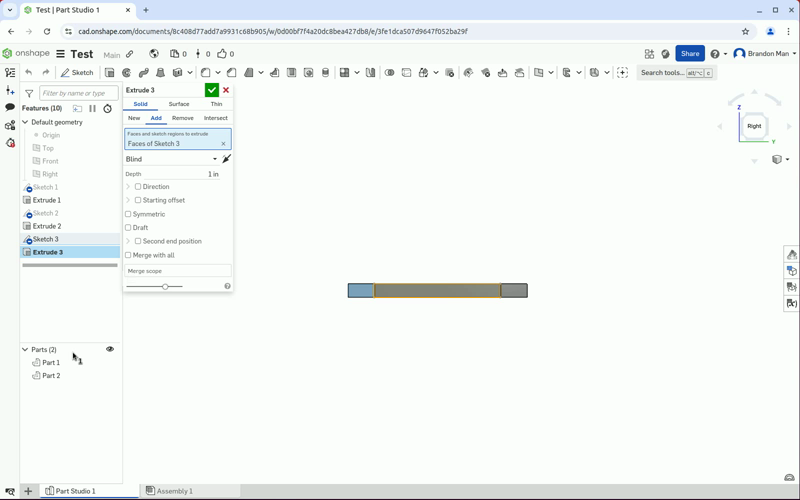
mouse_move(143, 106)
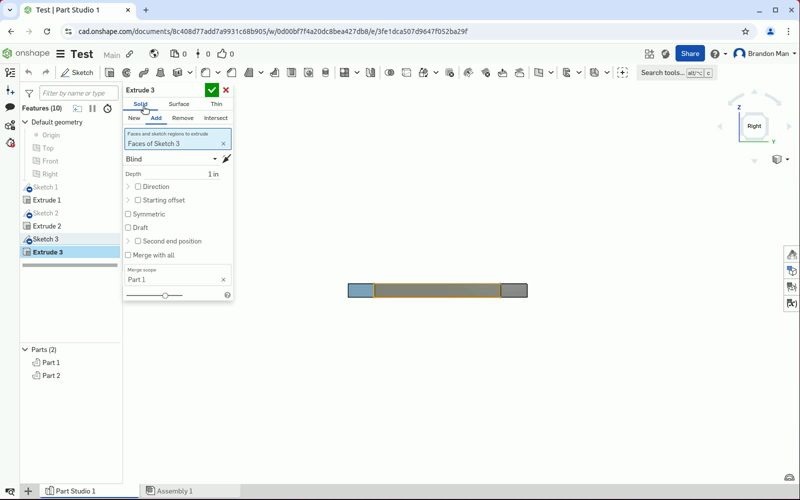
click(143, 106)
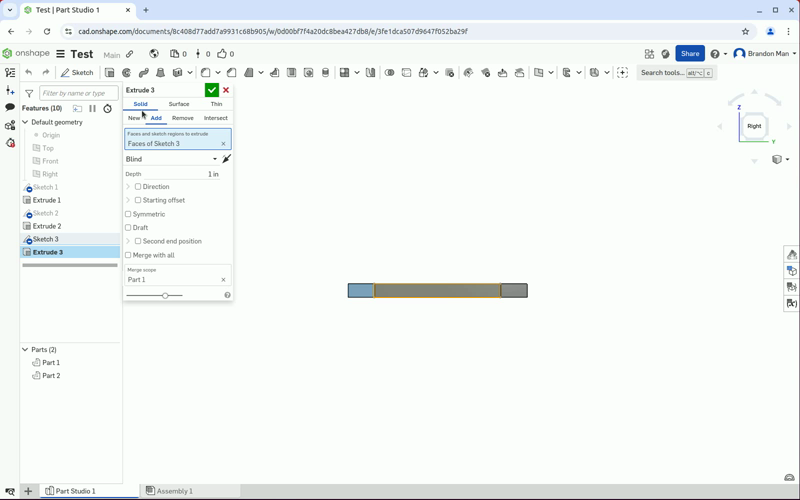
mouse_move(137, 120)
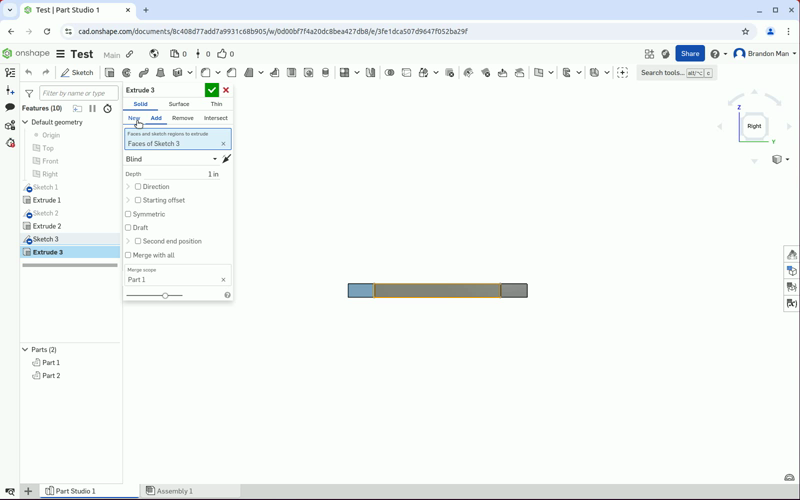
click(137, 120)
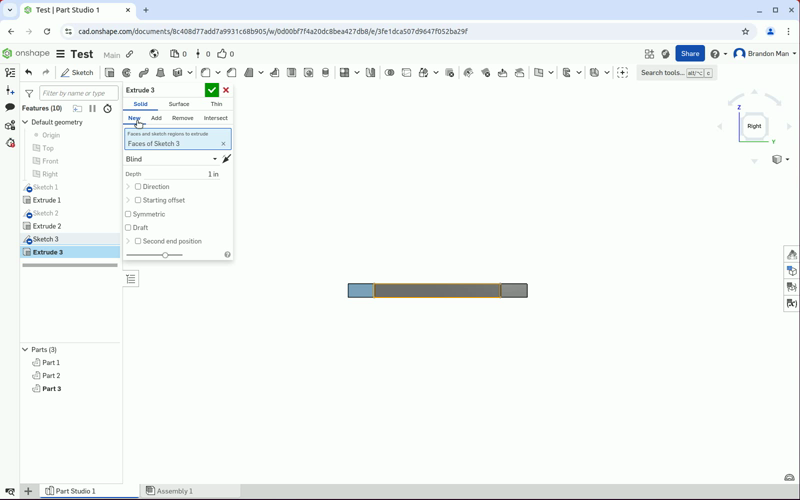
key(tab, 4)
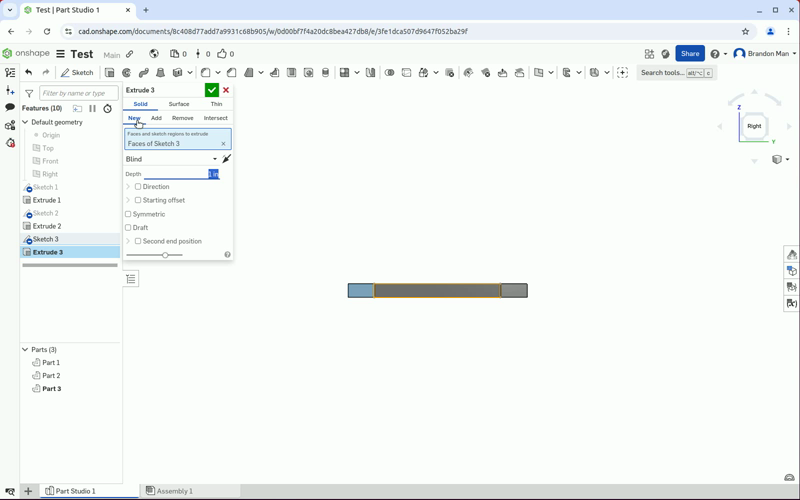
text(7.703)
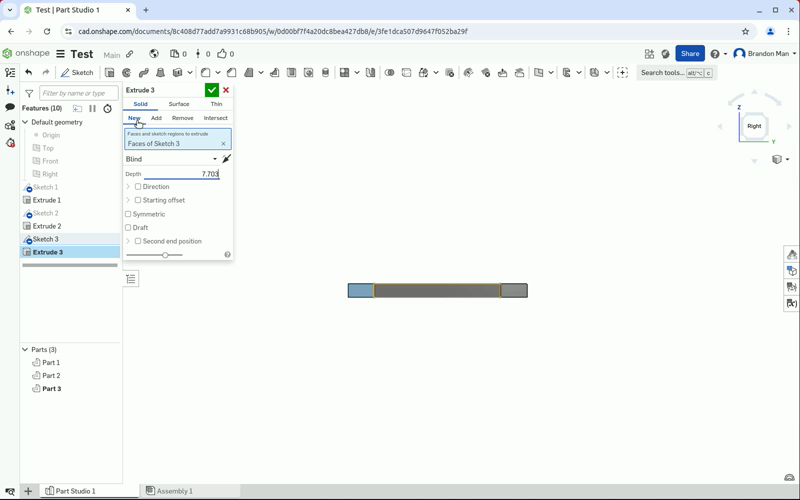
key(enter)
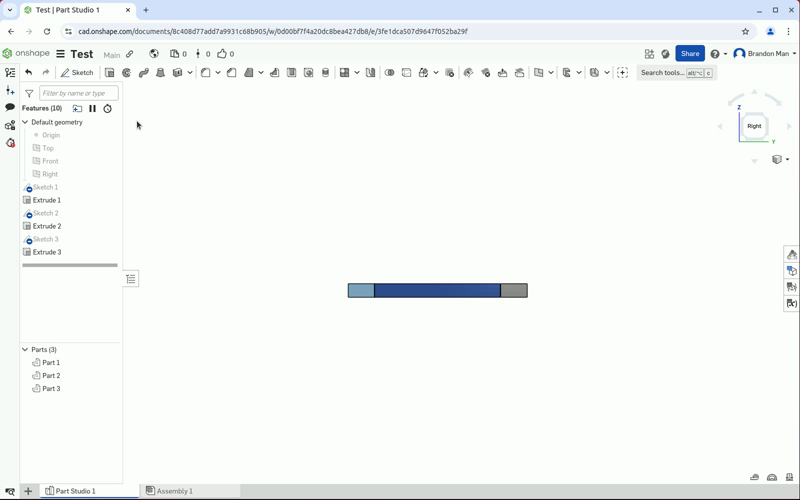
key(shift+h)
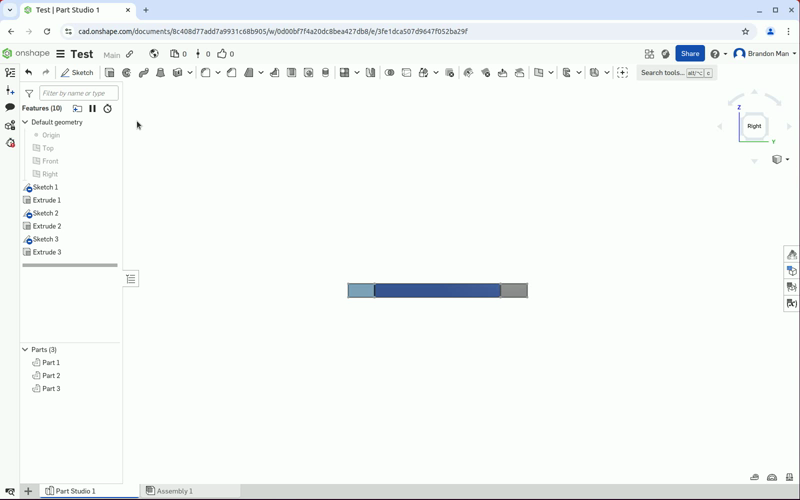
key(shift+h)
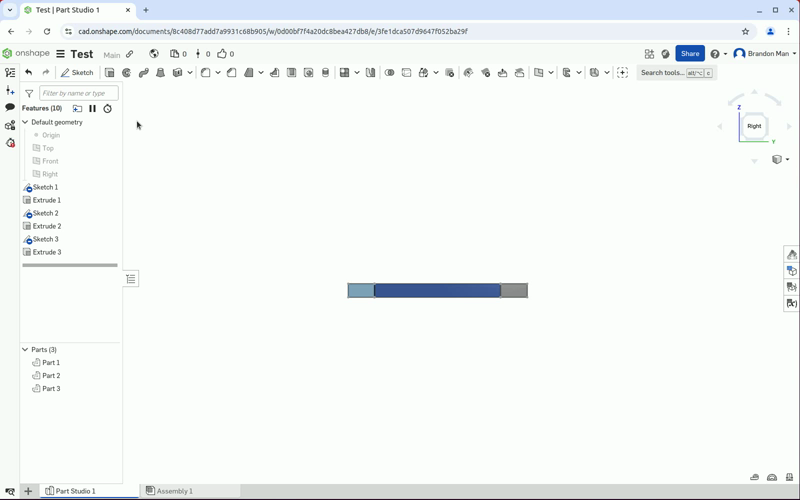
key(shift+7)
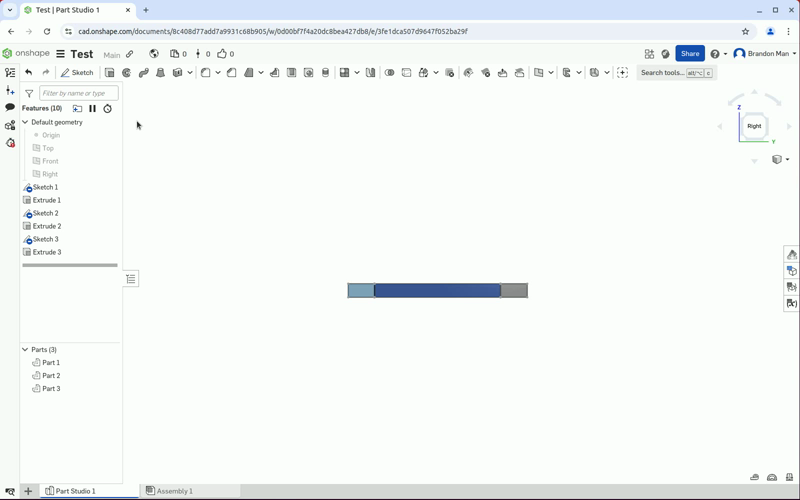
key(right, 2)
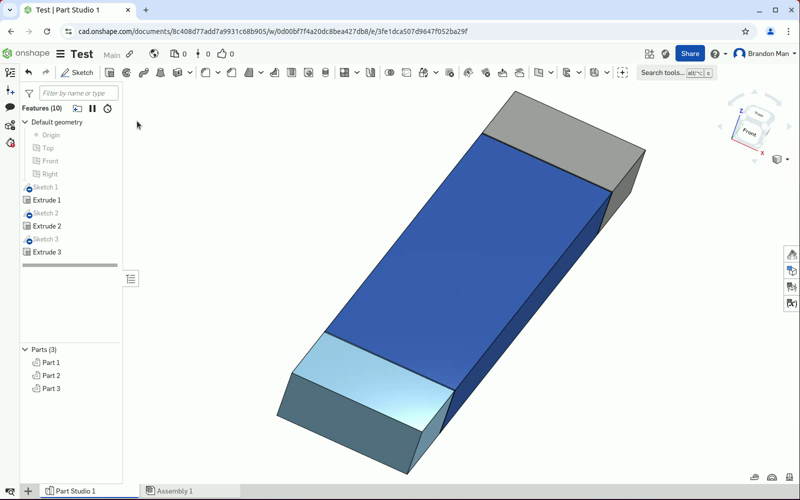
key(down, 2)
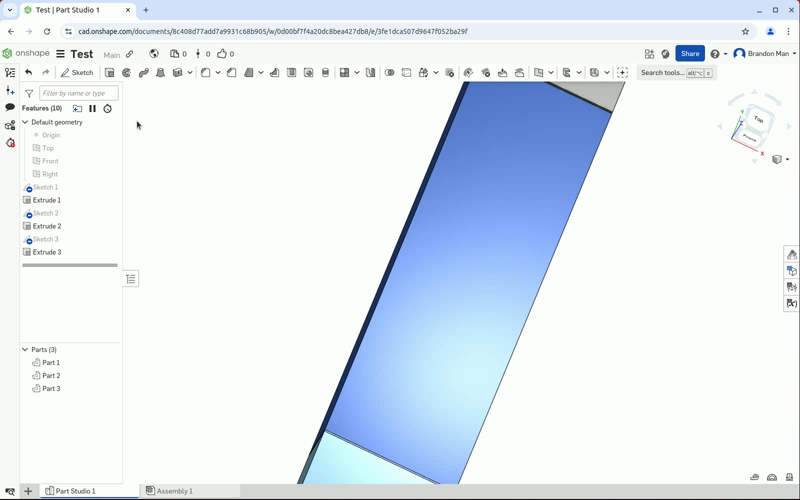
key(up, 2)
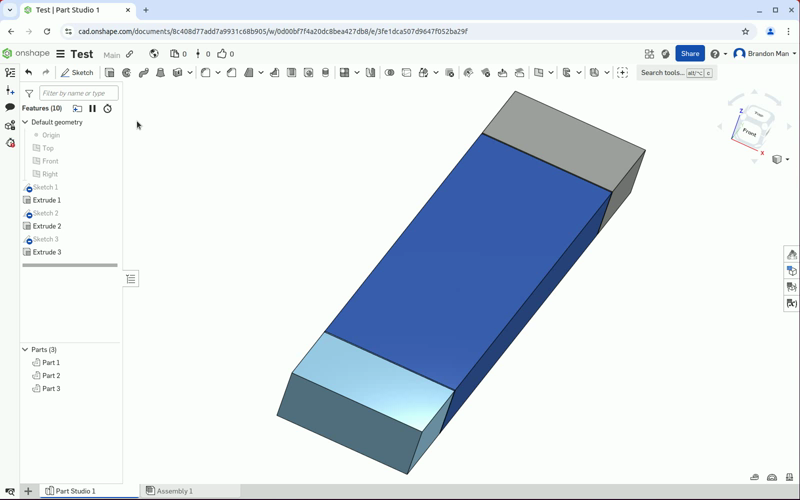
key(left, 2)
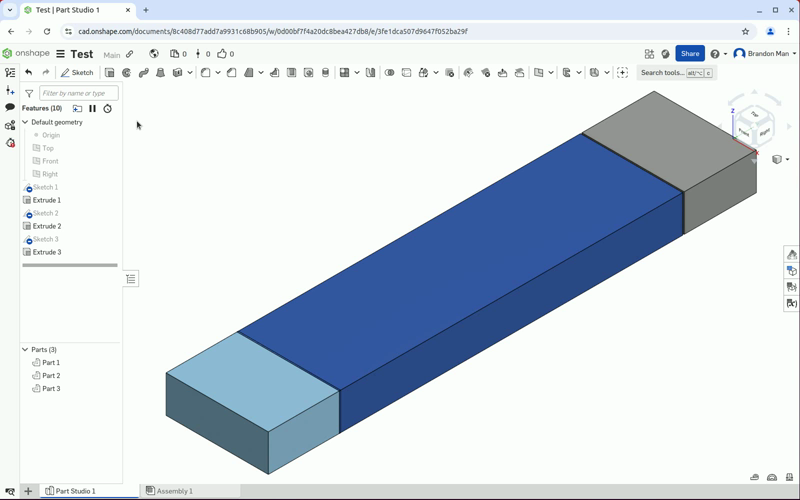
mouse_move(73, 189)
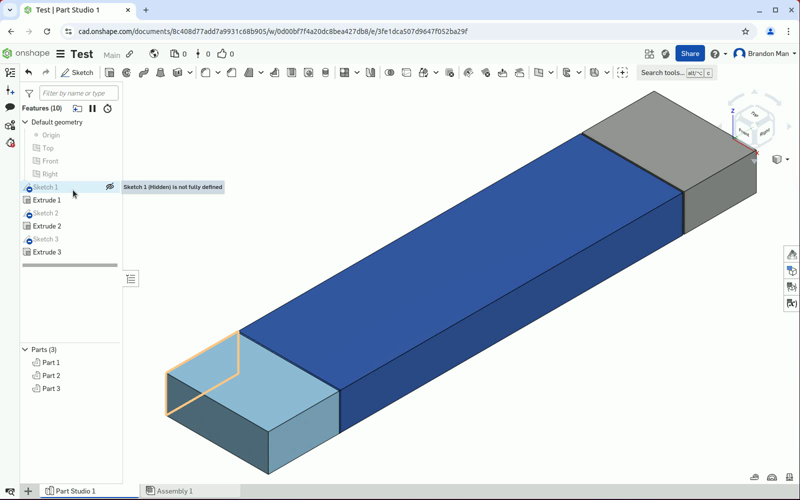
click(73, 189)